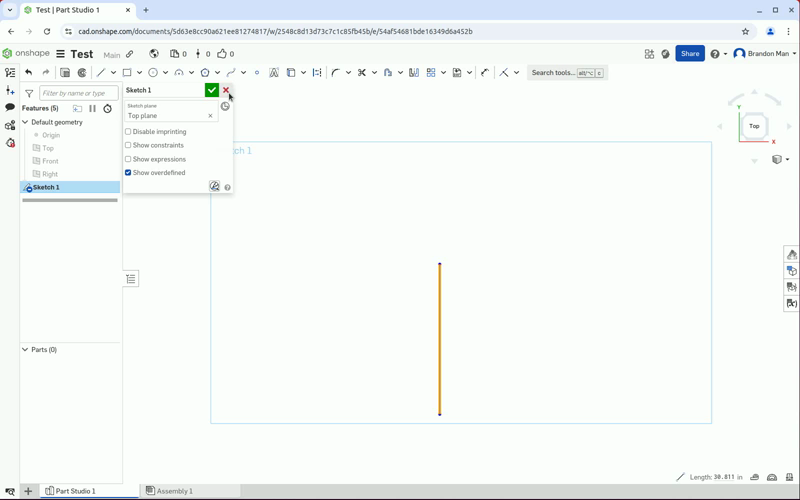
key(shift+h)
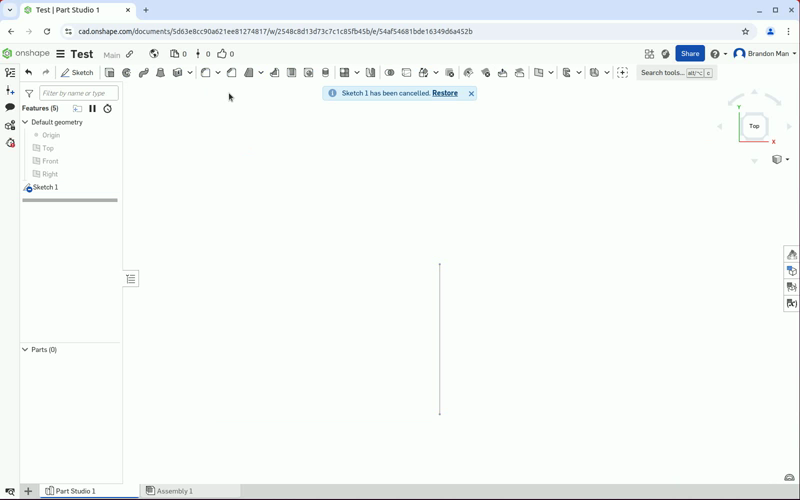
key(shift+s)
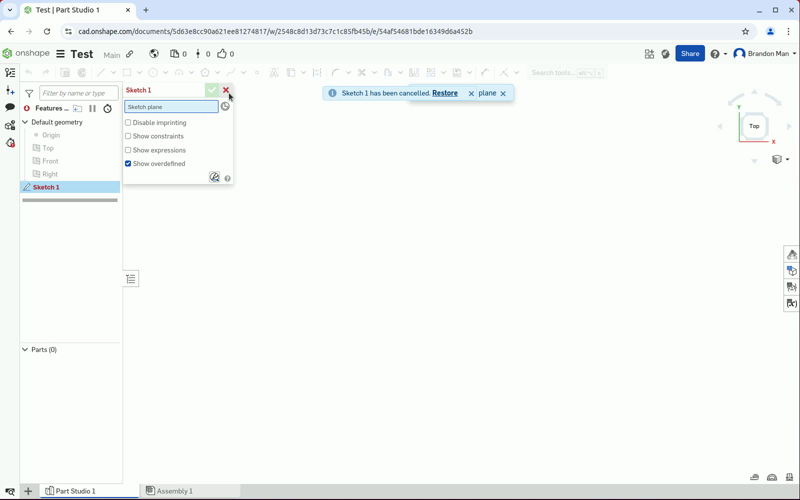
mouse_move(73, 150)
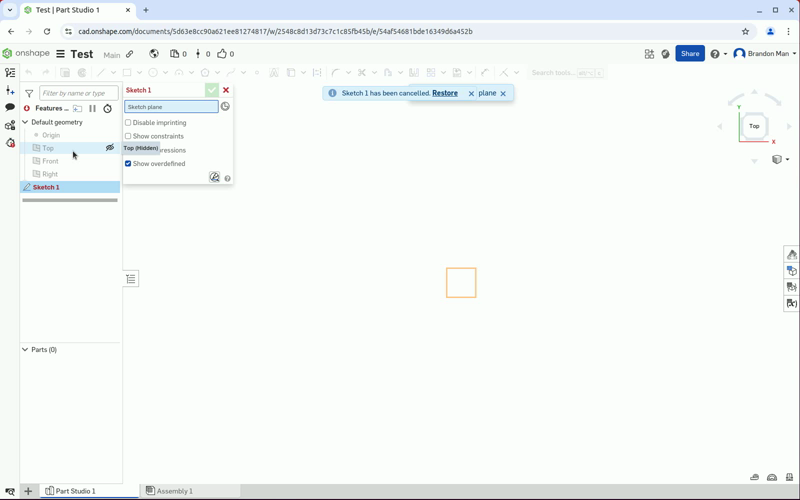
click(73, 150)
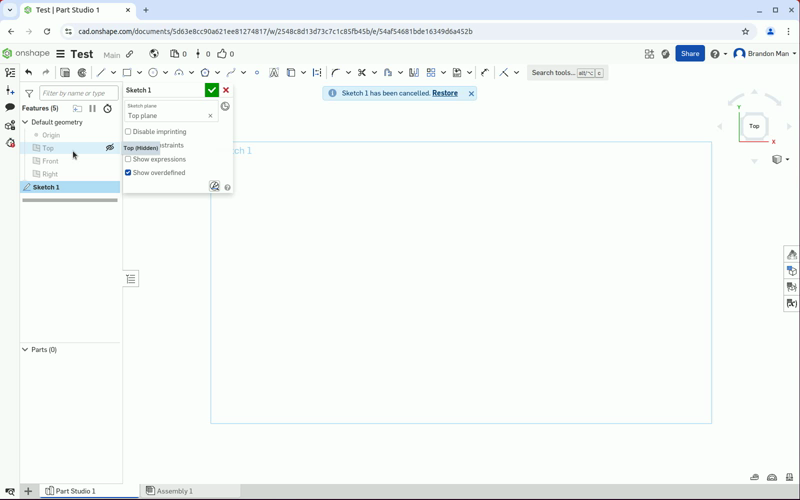
mouse_move(73, 352)
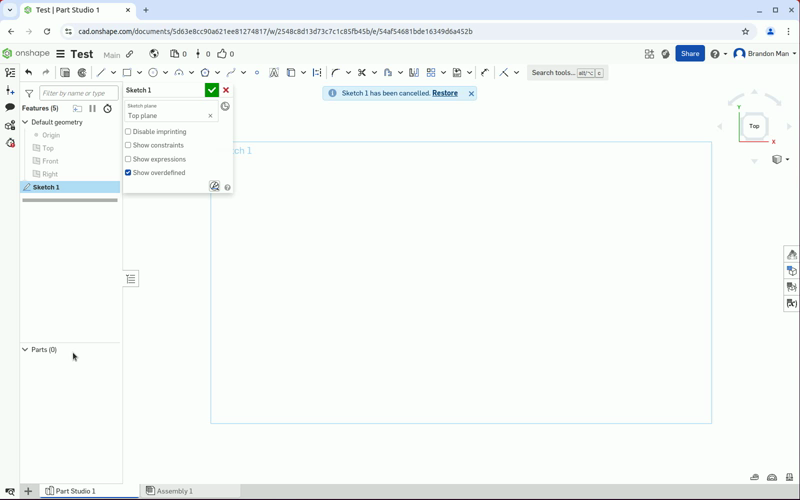
key(y)
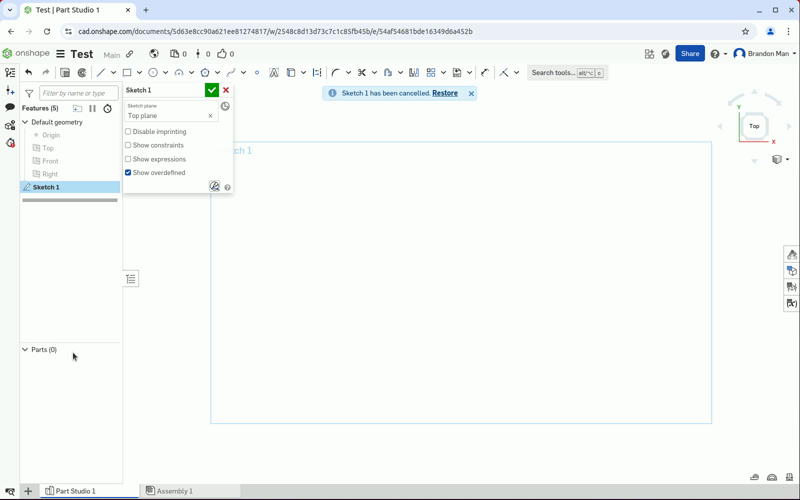
key(l)
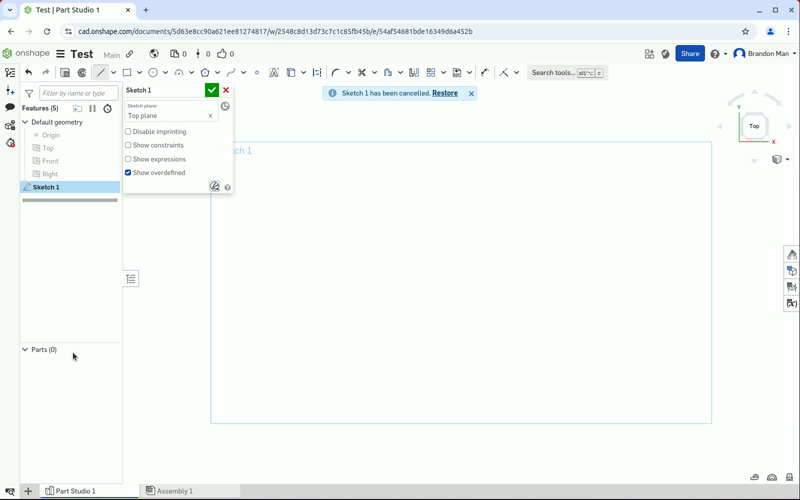
key_down(shift)
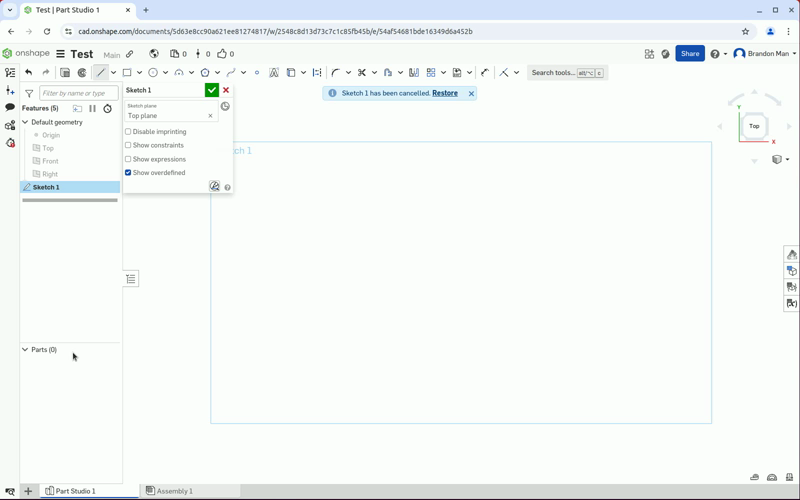
mouse_move(460, 282)
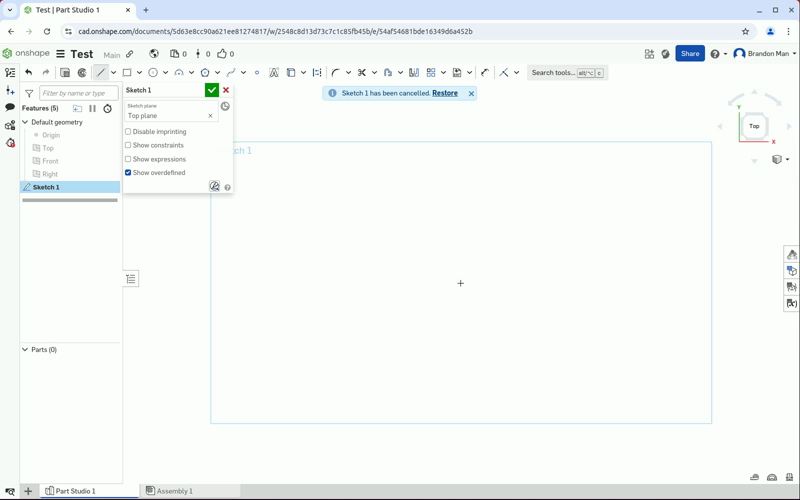
click(460, 282)
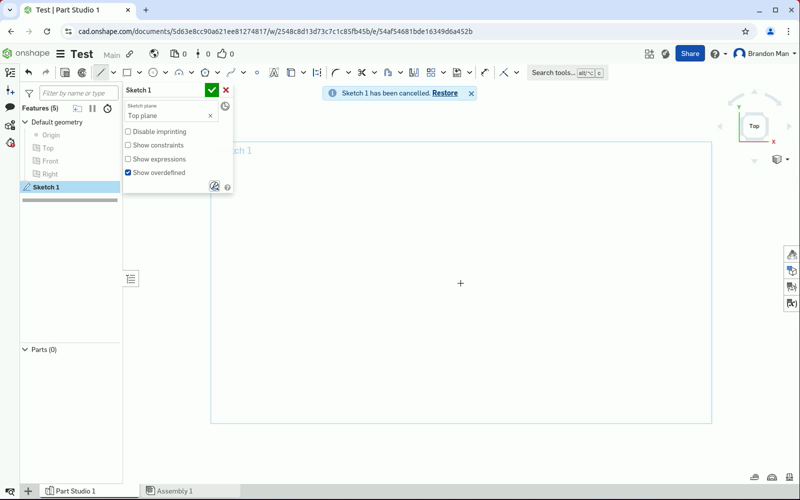
key_up(shift)
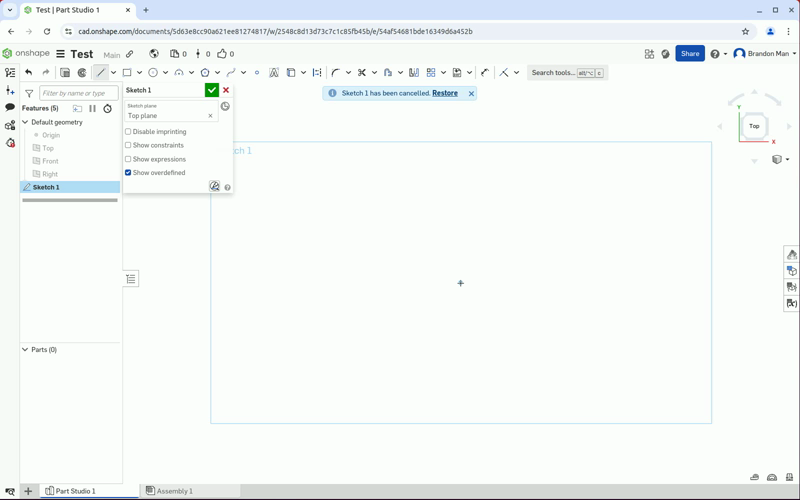
key_down(shift)
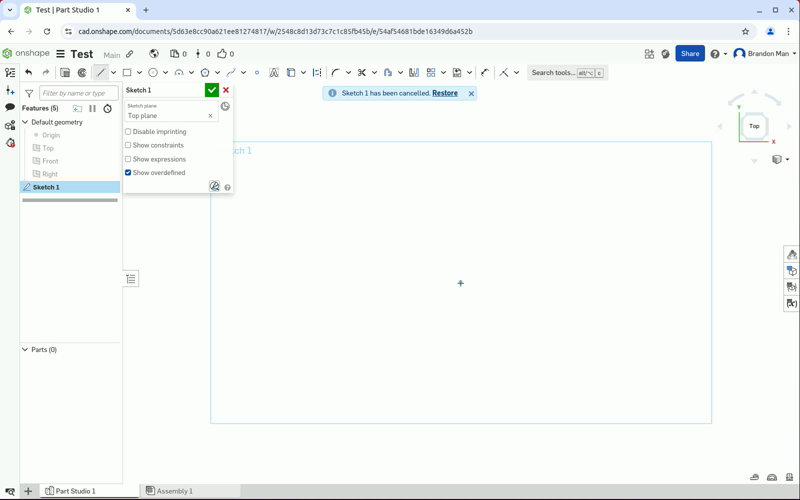
mouse_move(544, 282)
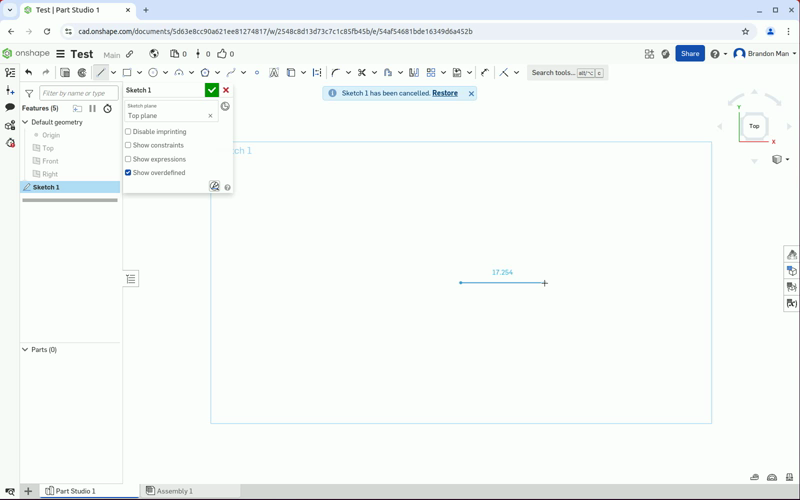
click(544, 282)
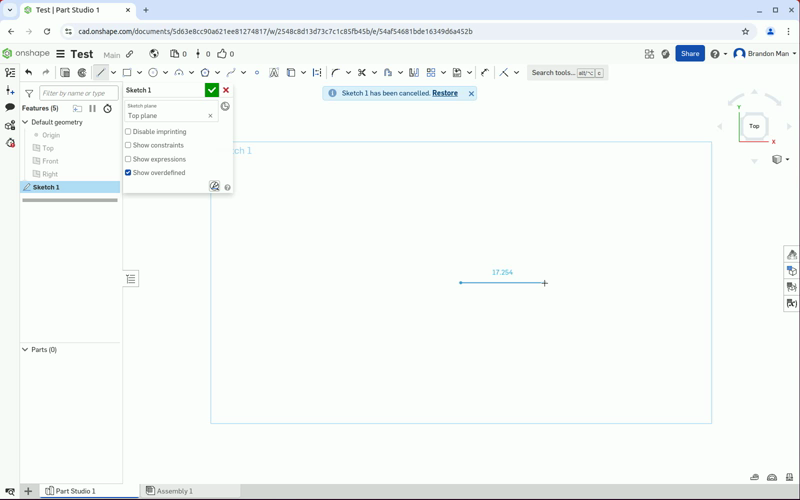
key_up(shift)
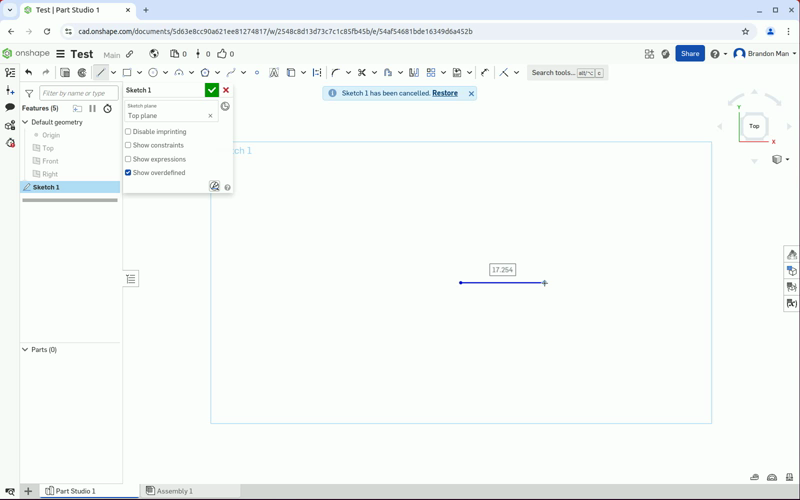
key_down(shift)
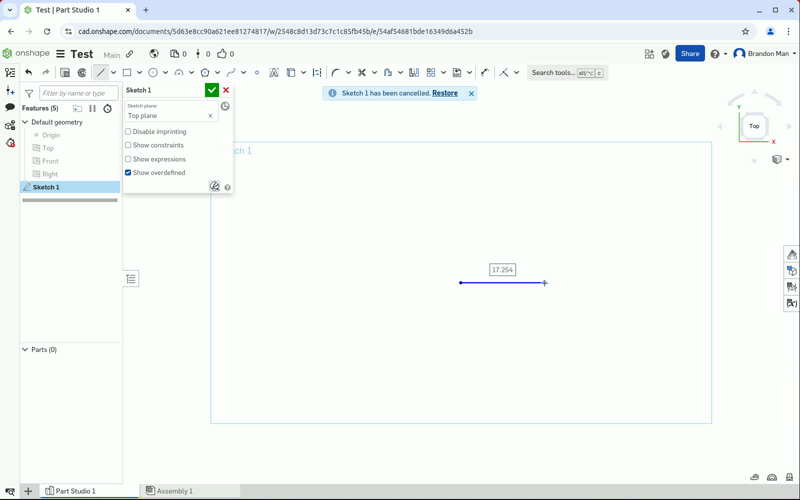
mouse_move(574, 282)
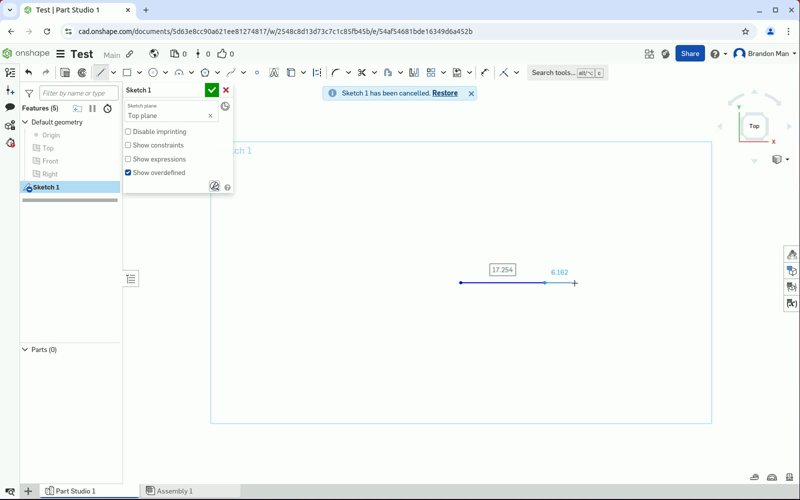
mouse_move(573, 247)
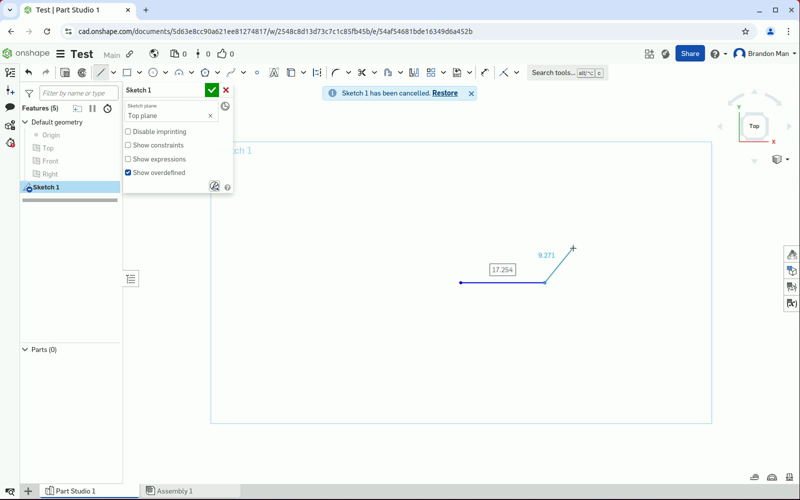
click(573, 247)
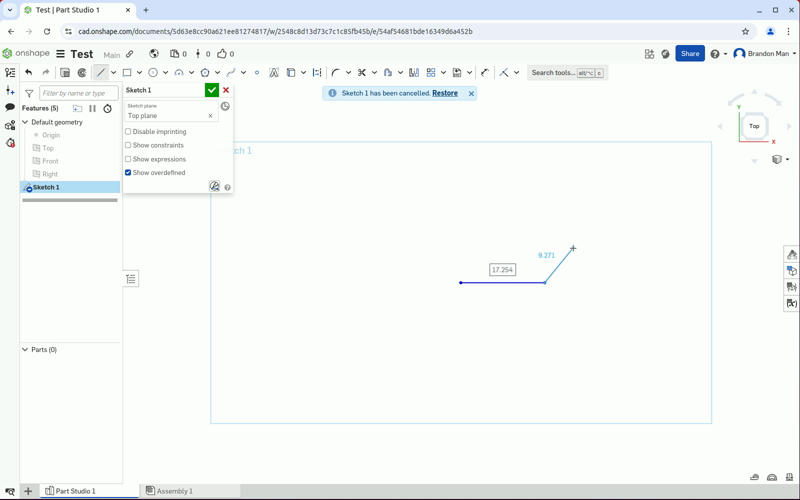
key_up(shift)
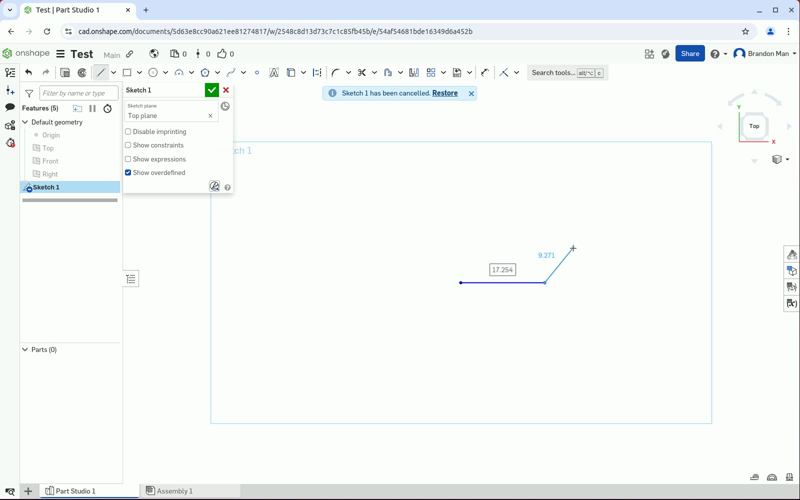
key_down(shift)
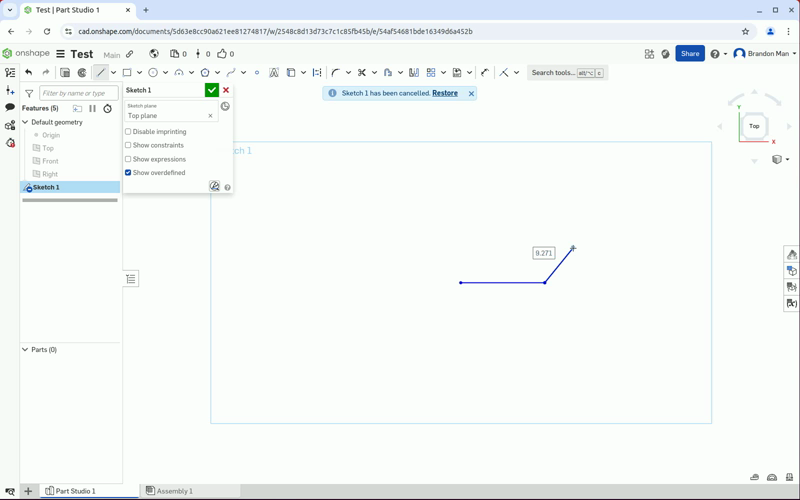
mouse_move(589, 247)
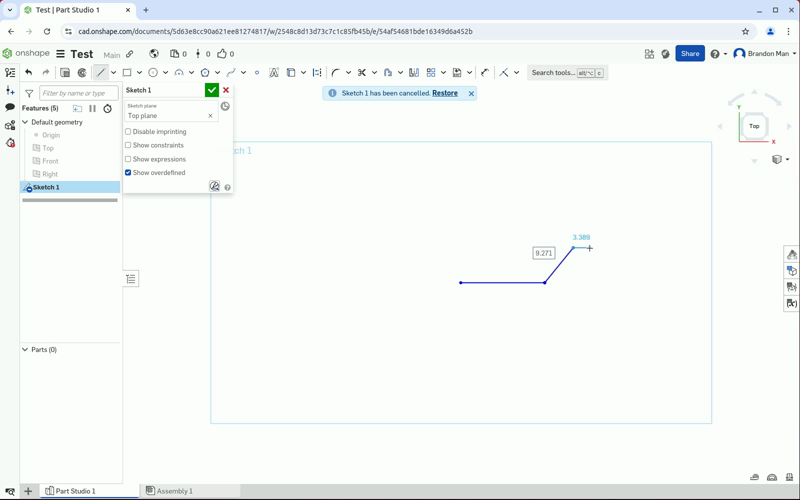
mouse_move(573, 208)
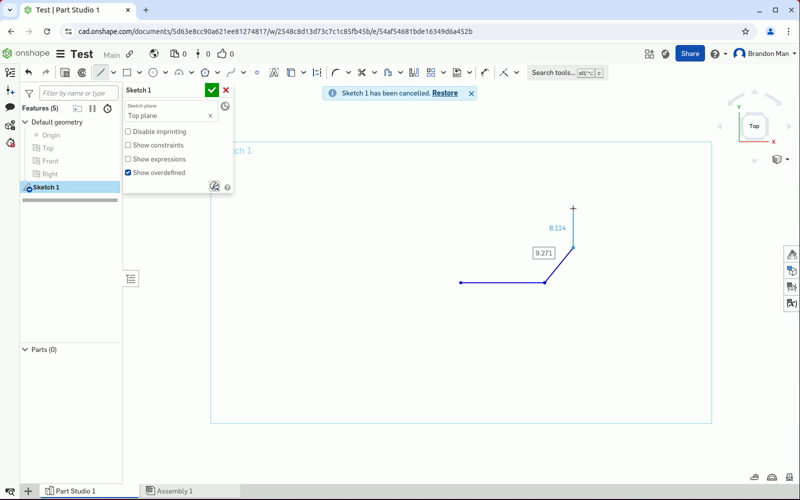
click(573, 208)
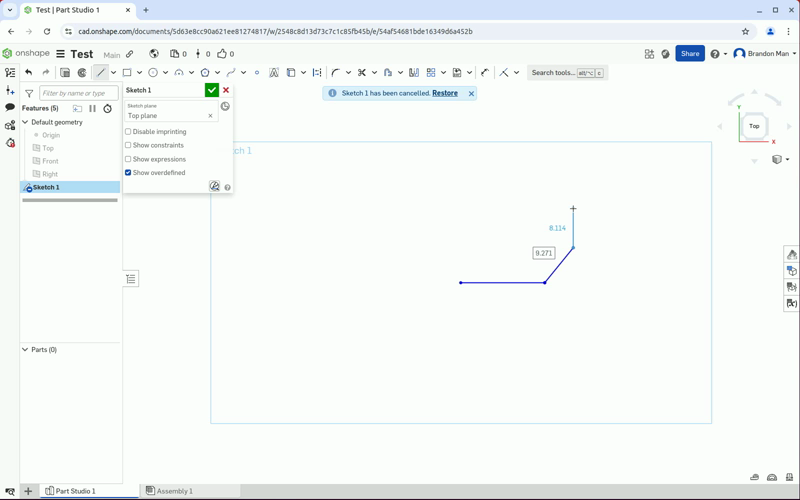
key_up(shift)
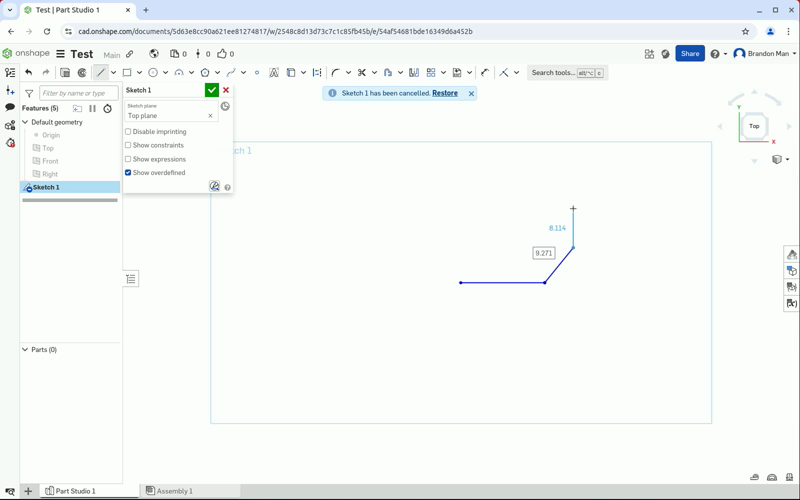
key_down(shift)
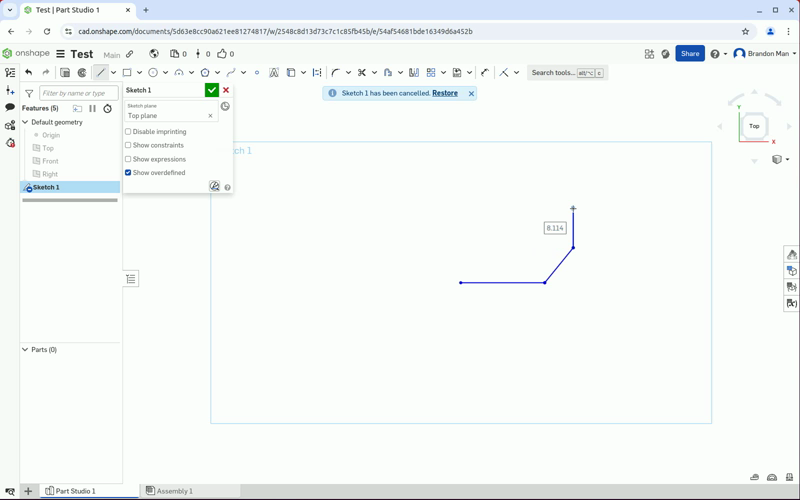
mouse_move(460, 208)
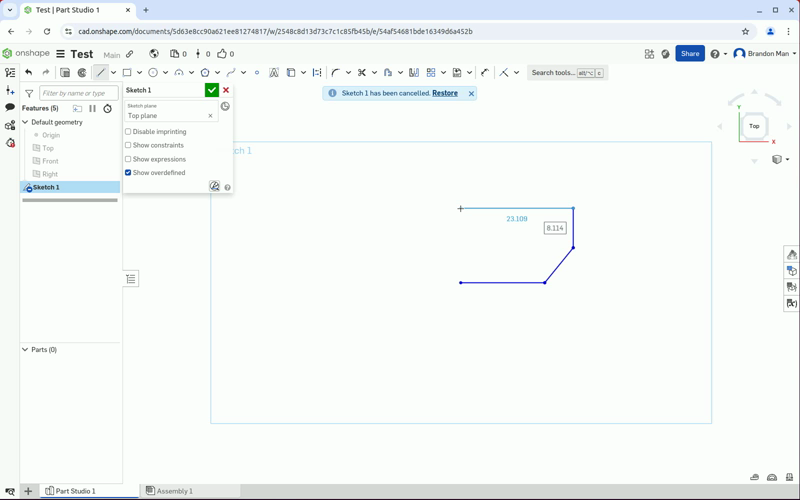
click(460, 208)
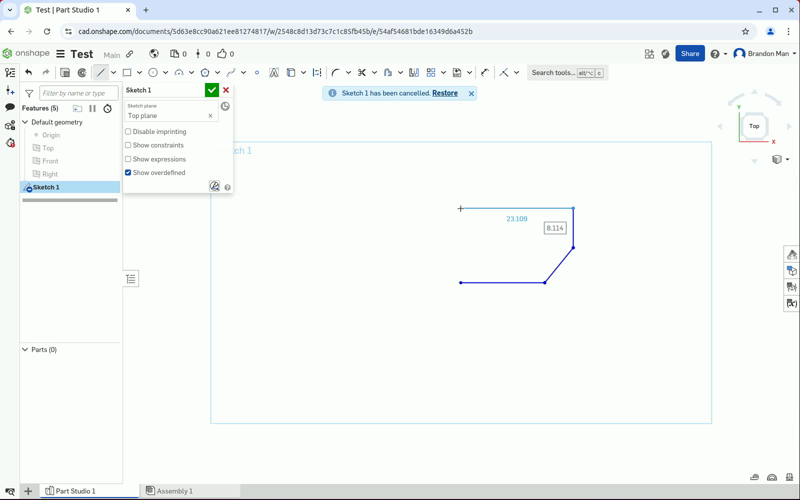
key_up(shift)
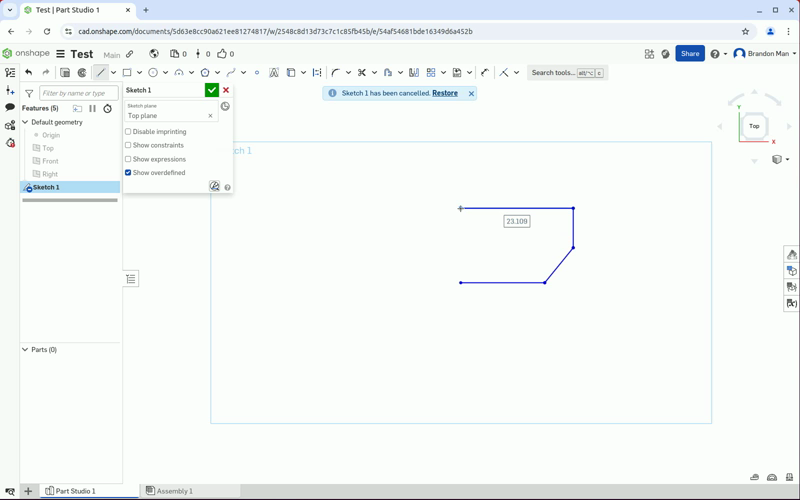
key(esc)
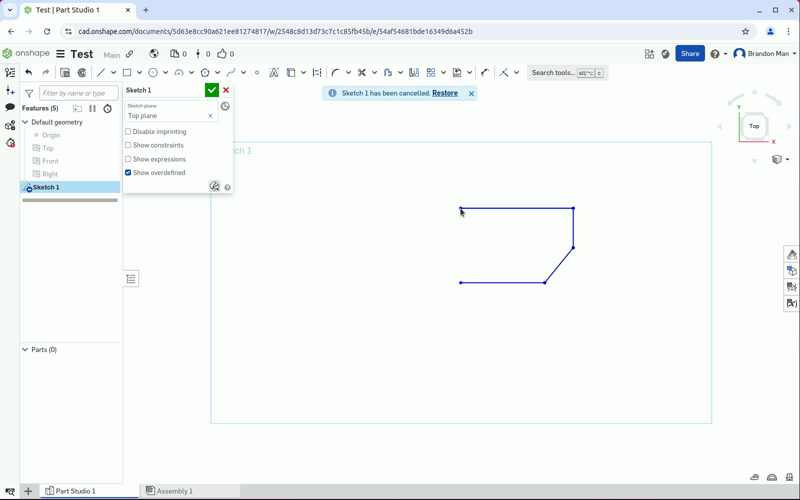
key(a)
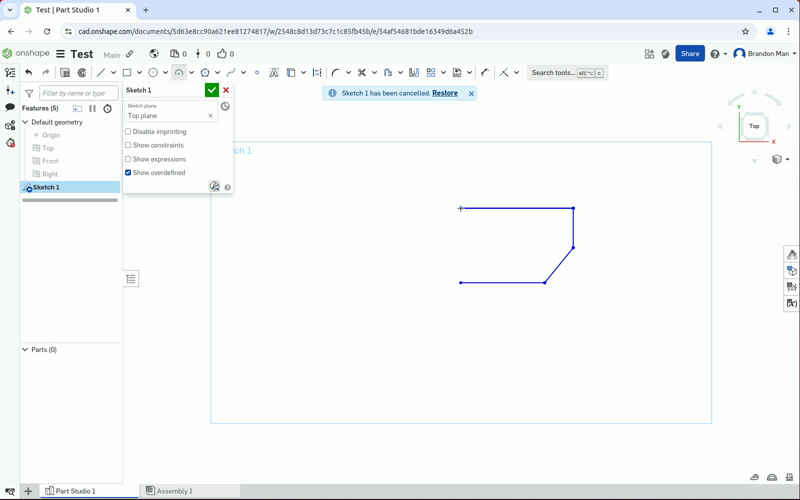
mouse_move(460, 208)
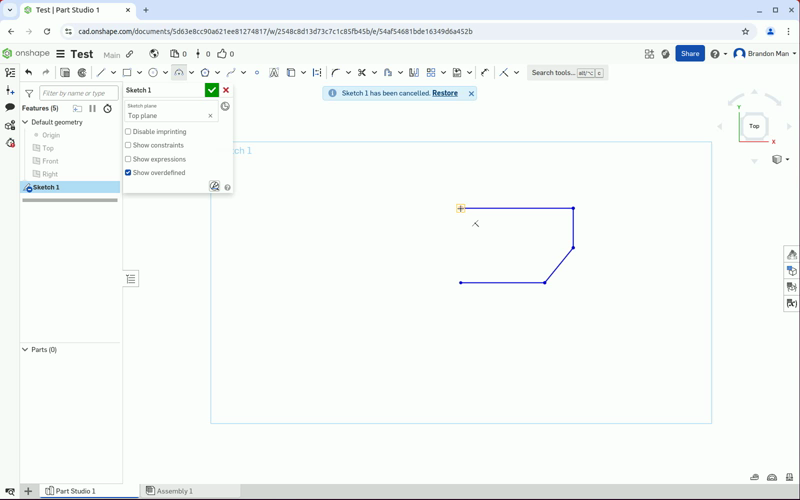
click(460, 208)
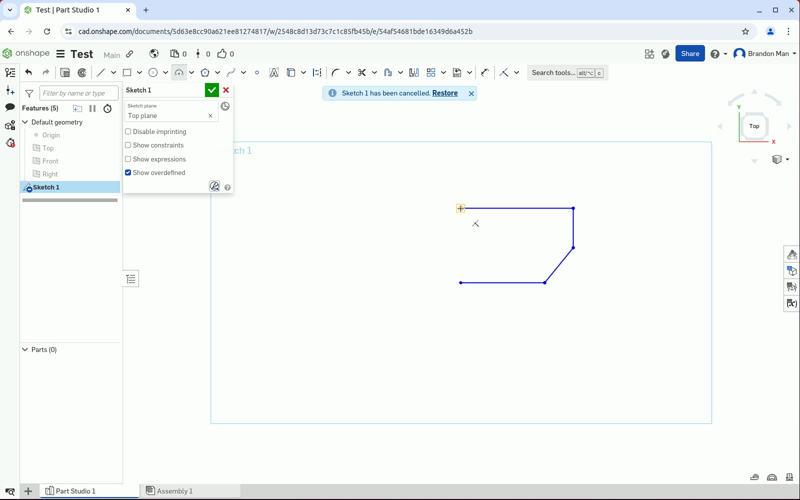
mouse_move(460, 282)
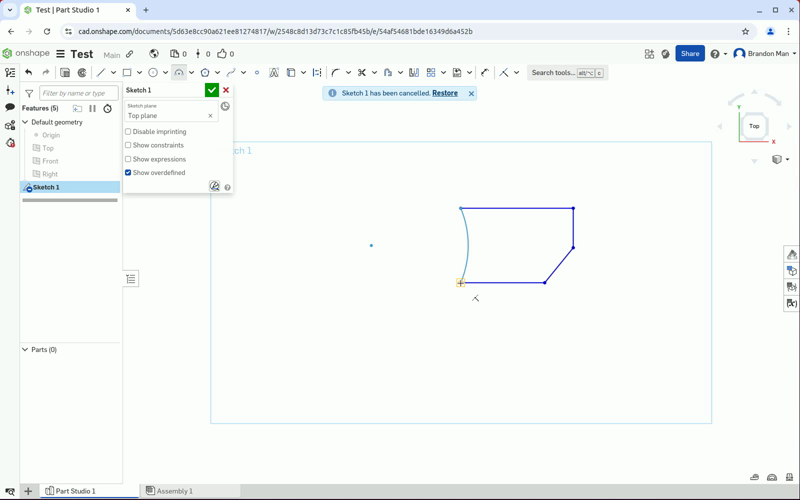
click(460, 282)
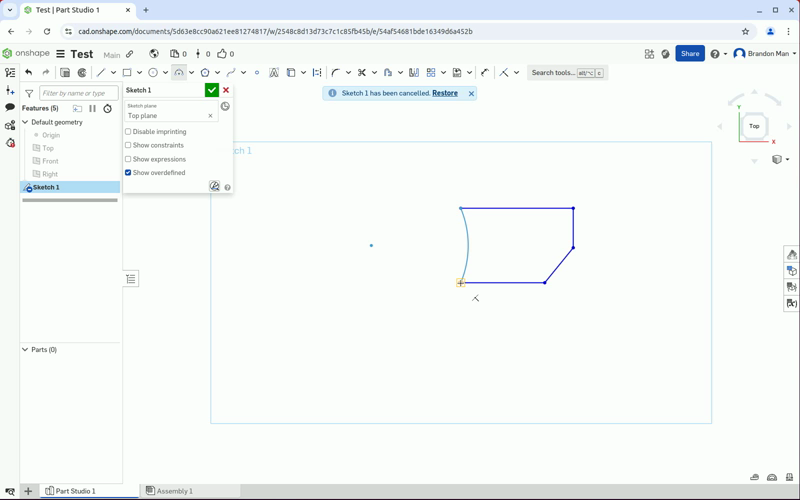
key_down(shift)
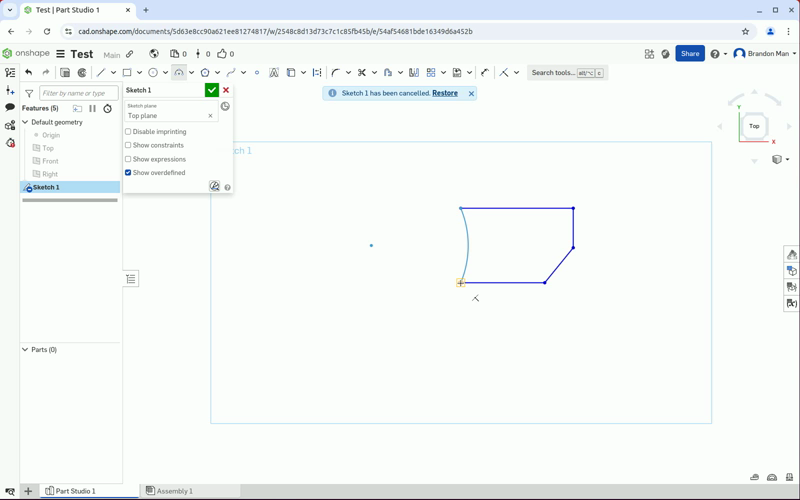
mouse_move(484, 245)
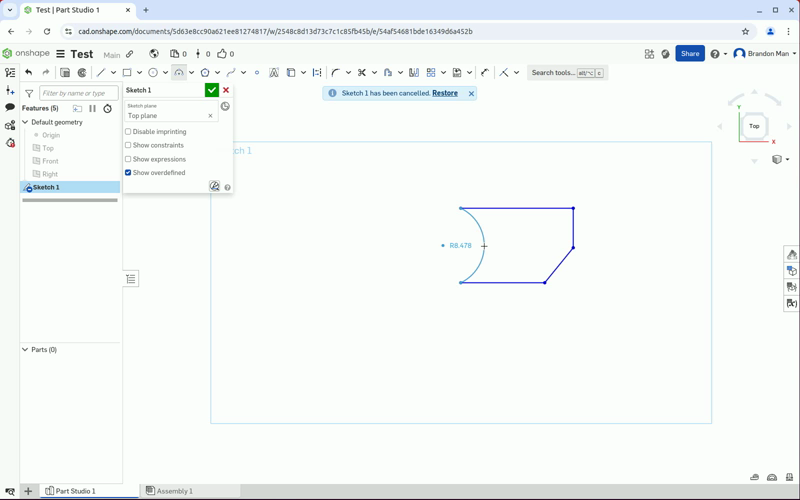
click(484, 245)
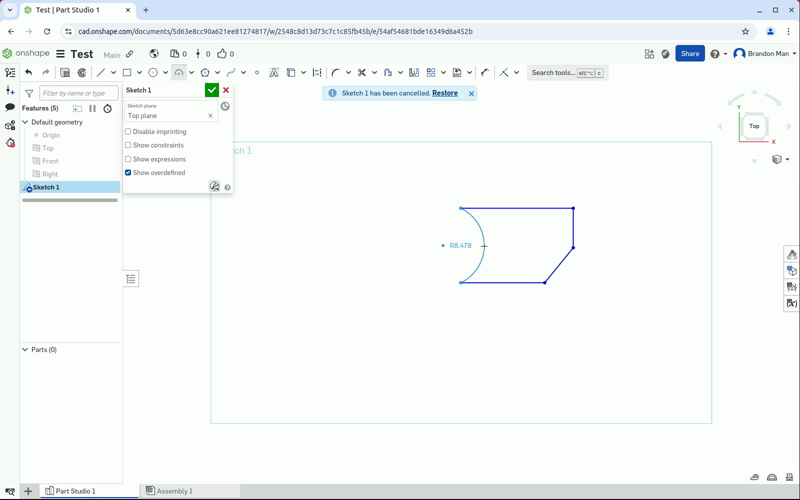
key_up(shift)
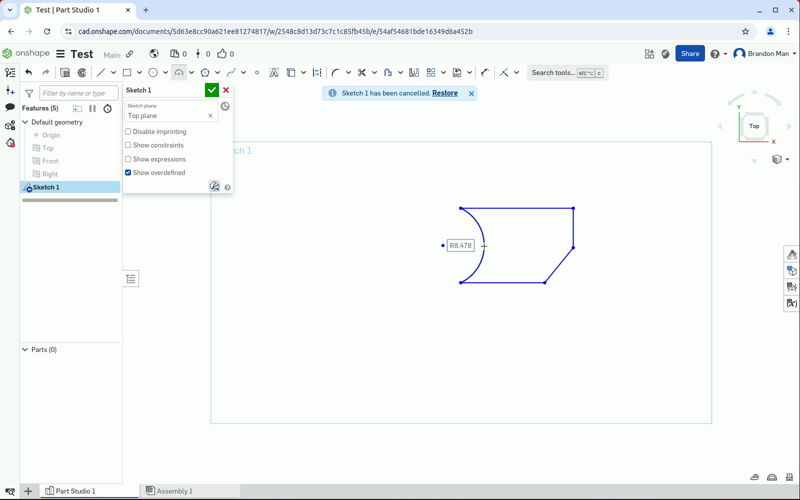
key(esc)
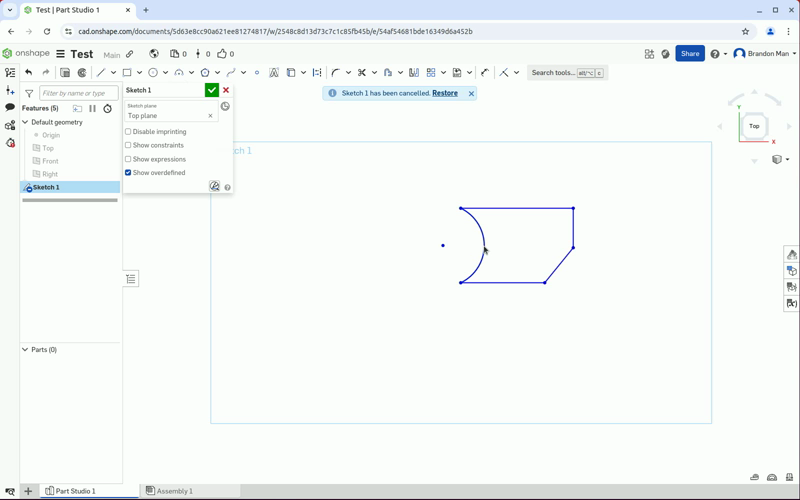
mouse_move(549, 266)
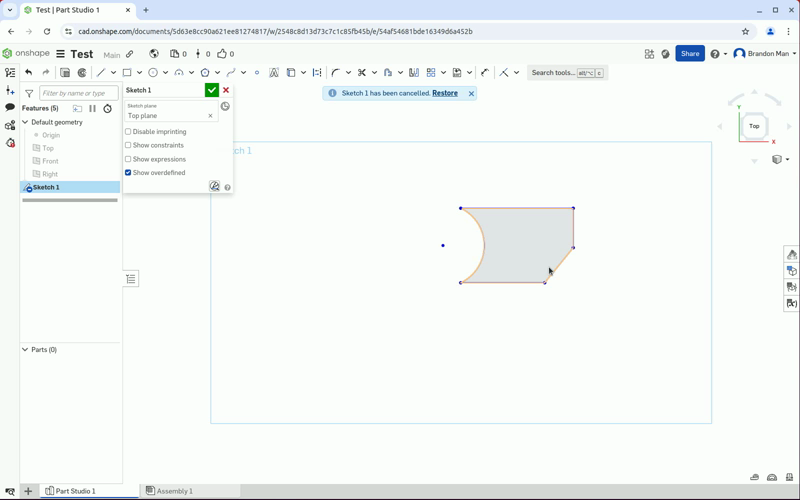
click(549, 266)
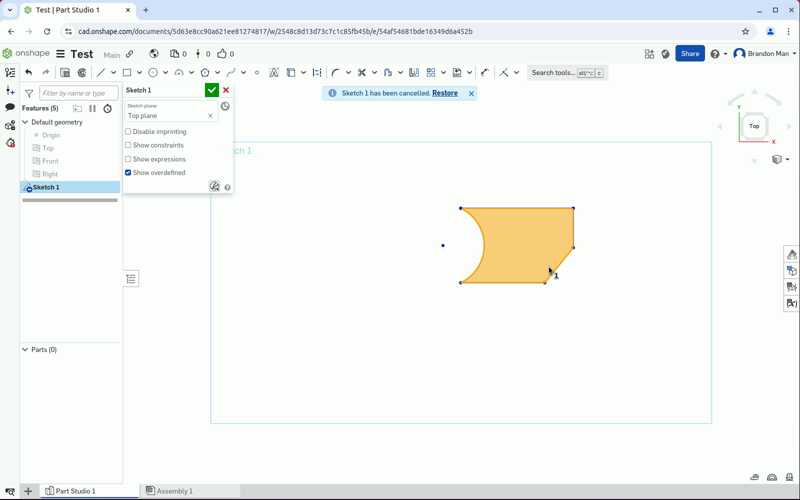
mouse_move(73, 352)
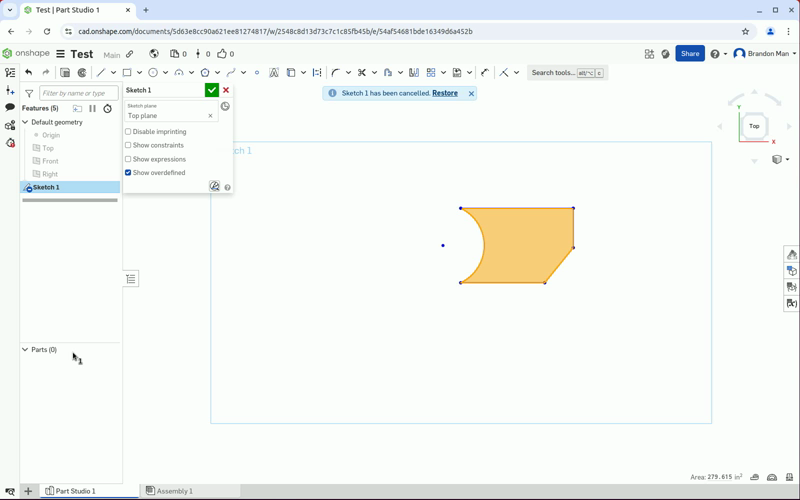
key(shift+y)
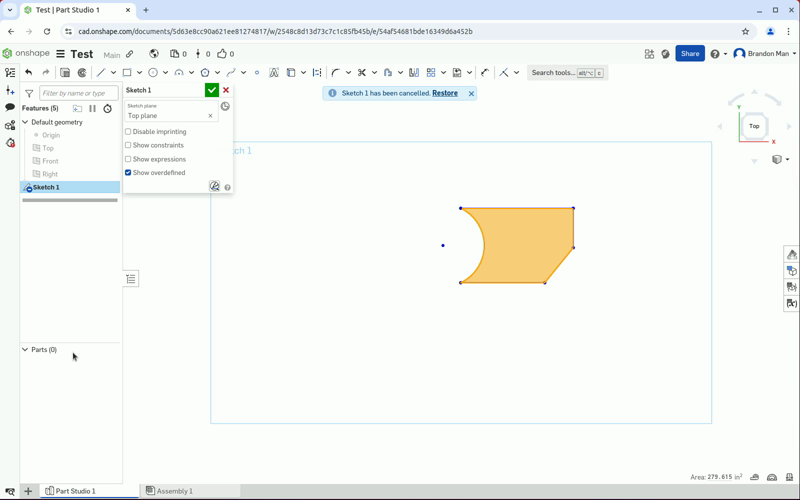
key(shift+e)
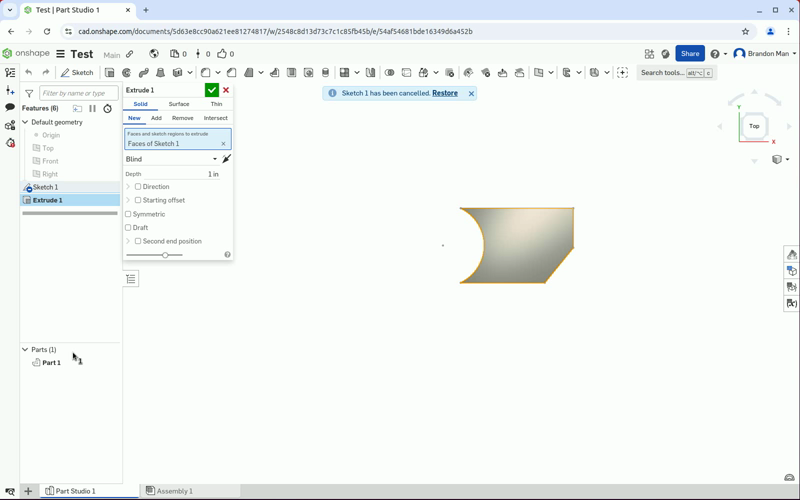
mouse_move(143, 106)
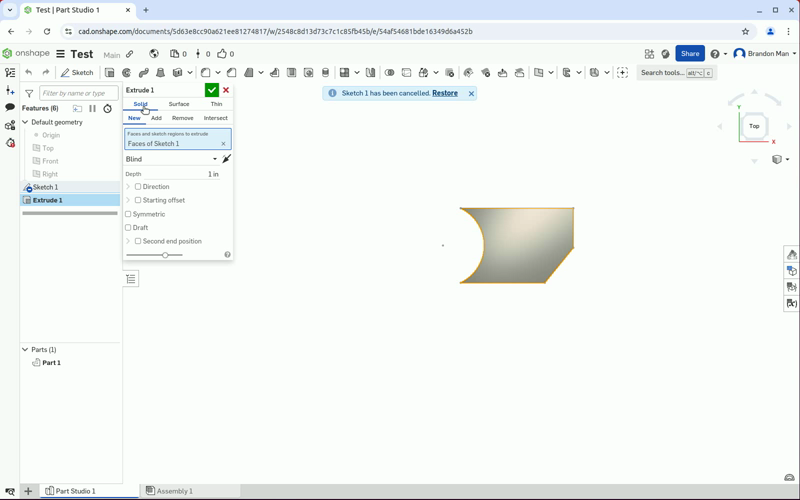
click(143, 106)
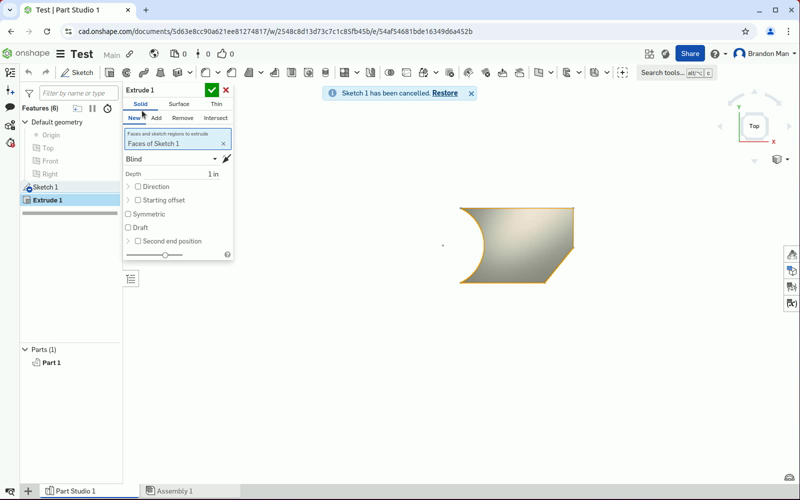
mouse_move(137, 120)
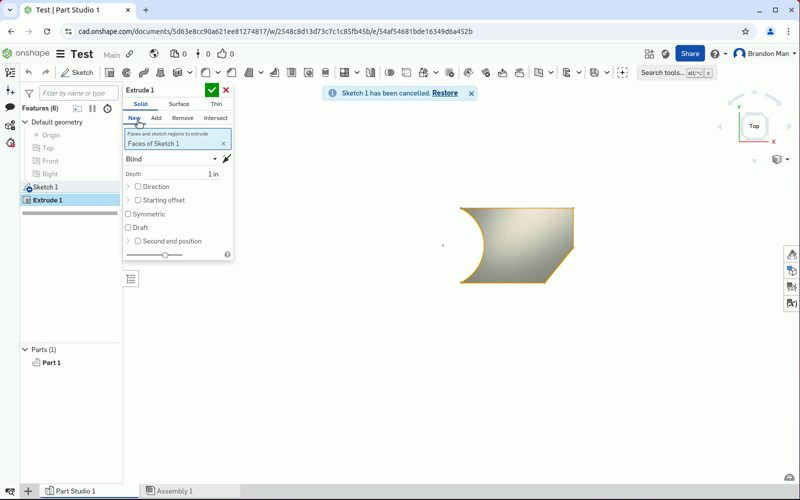
click(137, 120)
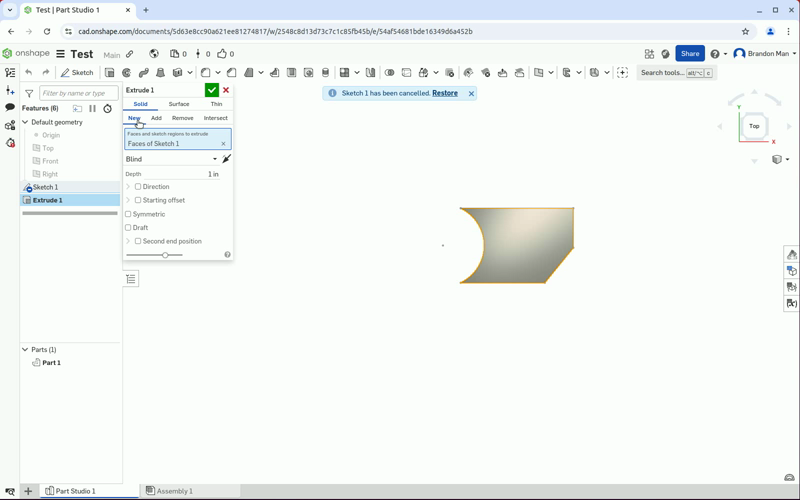
key(tab, 4)
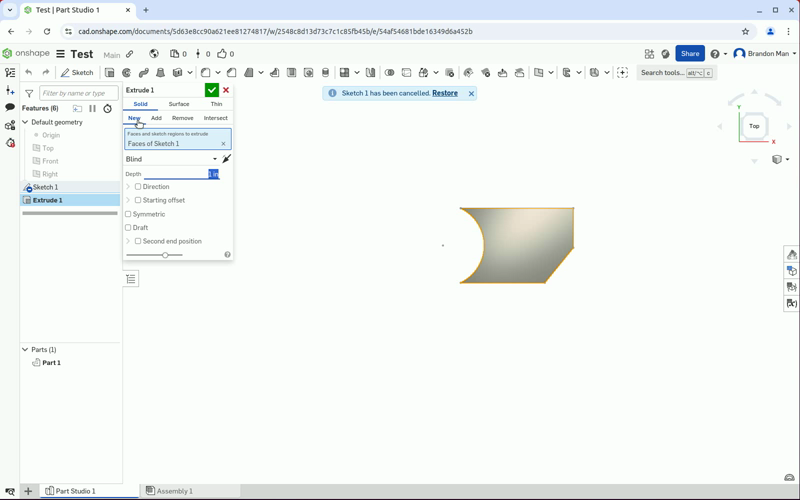
text(17.331)
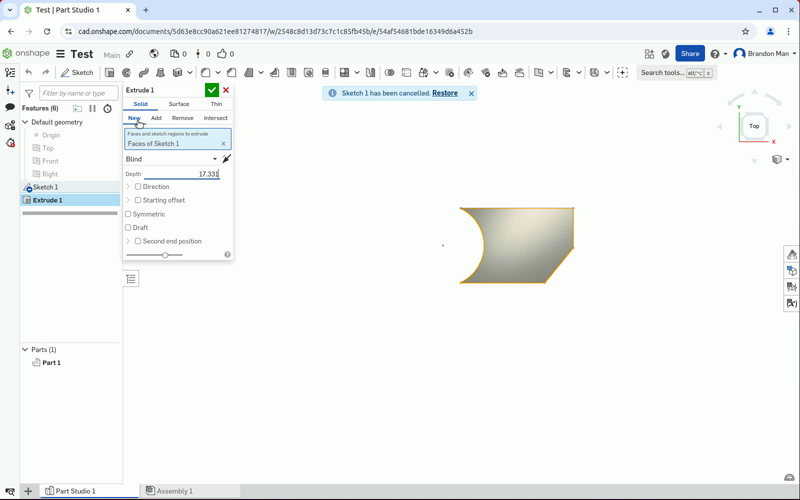
key(enter)
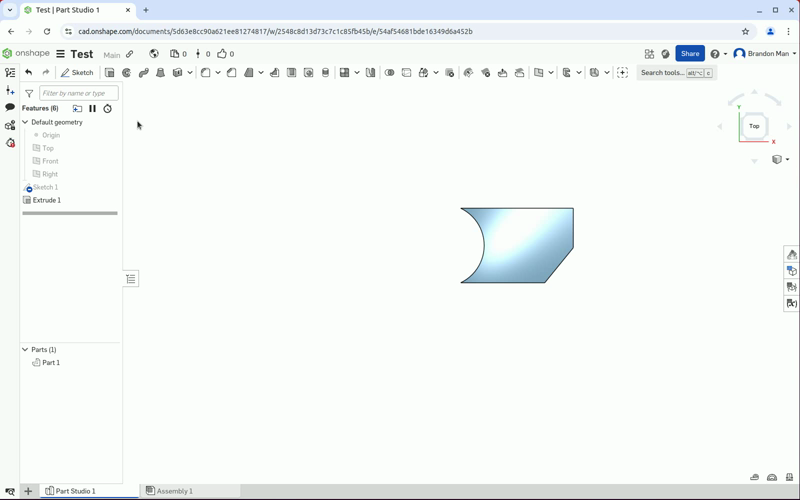
key(shift+h)
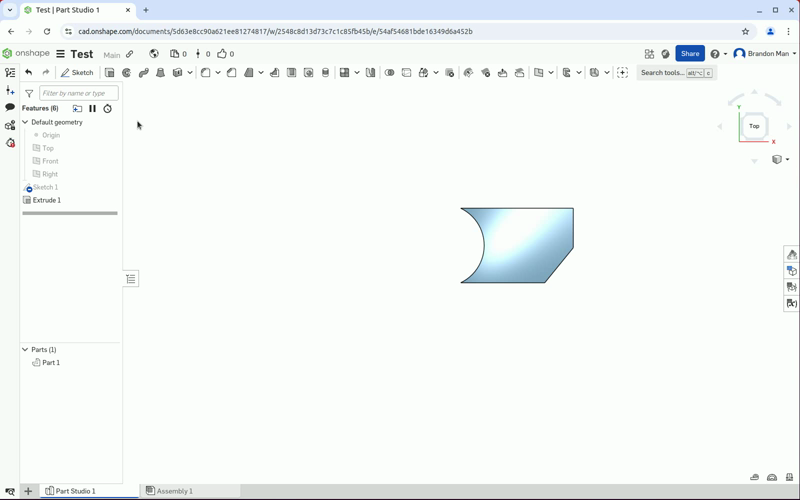
key(shift+h)
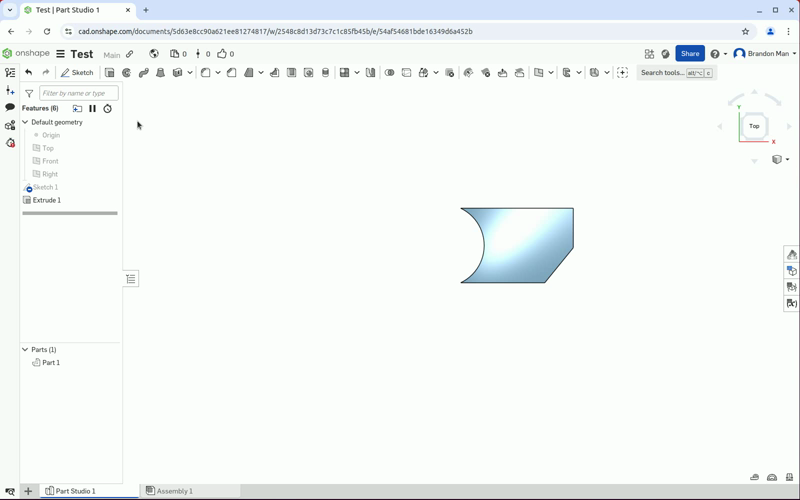
mouse_move(73, 189)
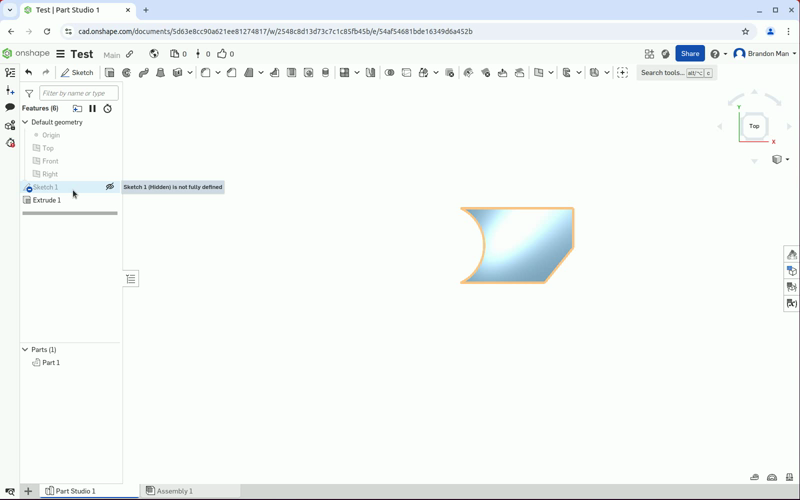
click(73, 189)
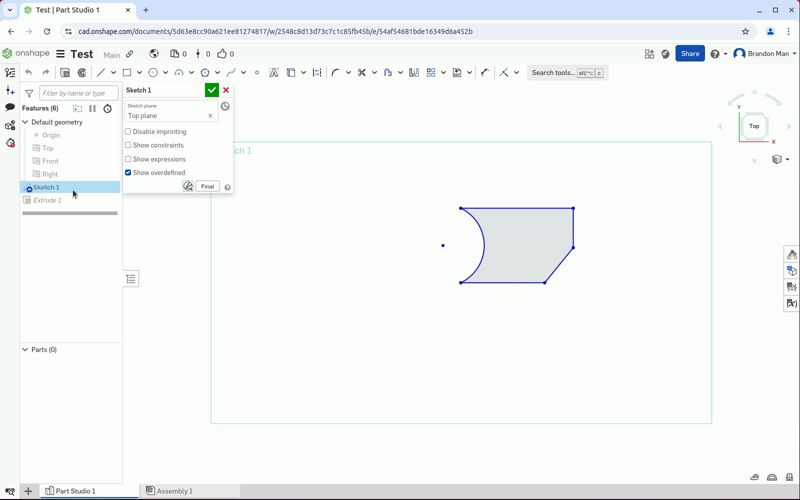
mouse_move(229, 92)
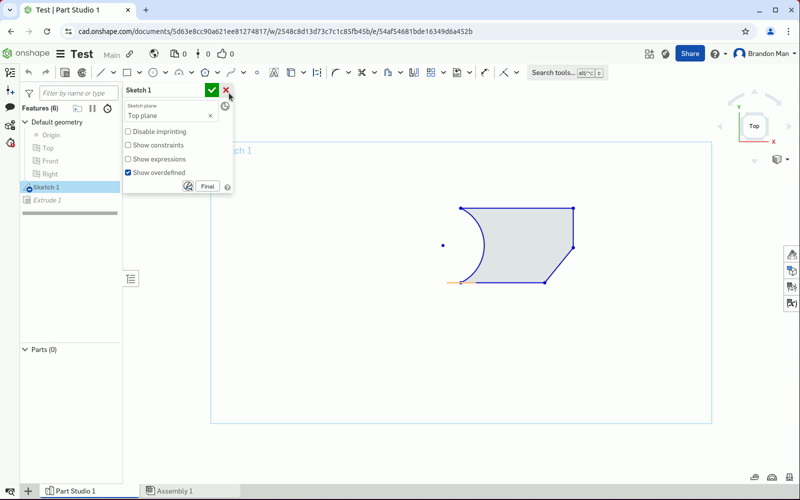
click(229, 92)
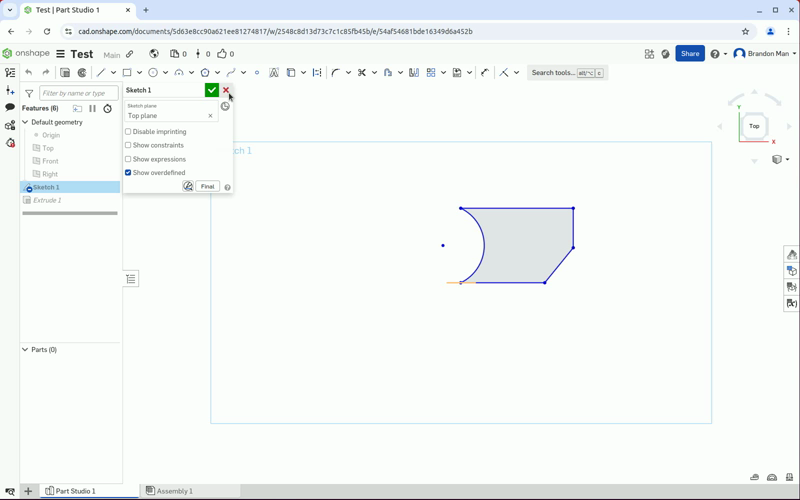
key(shift+s)
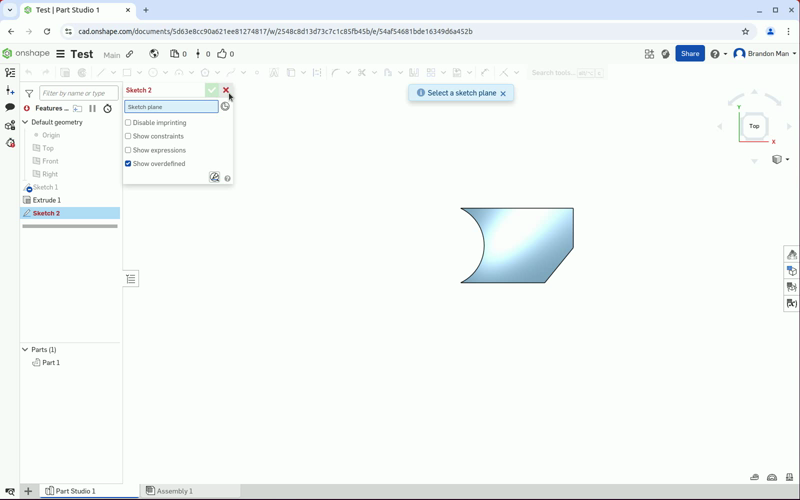
mouse_move(73, 150)
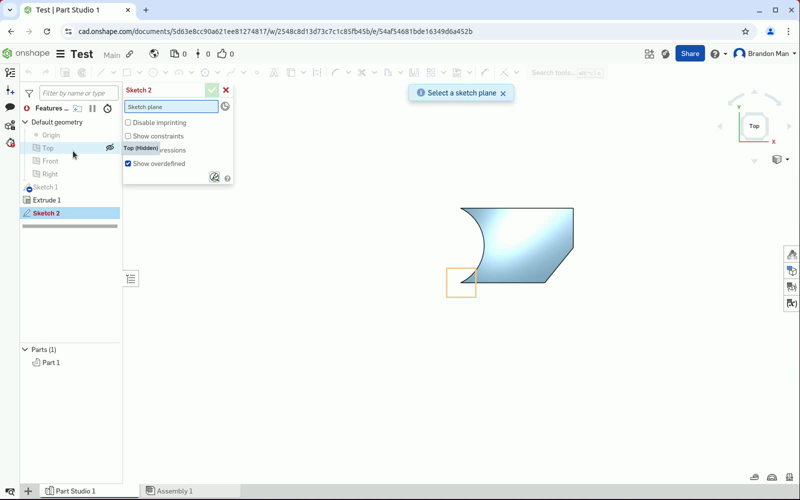
click(73, 150)
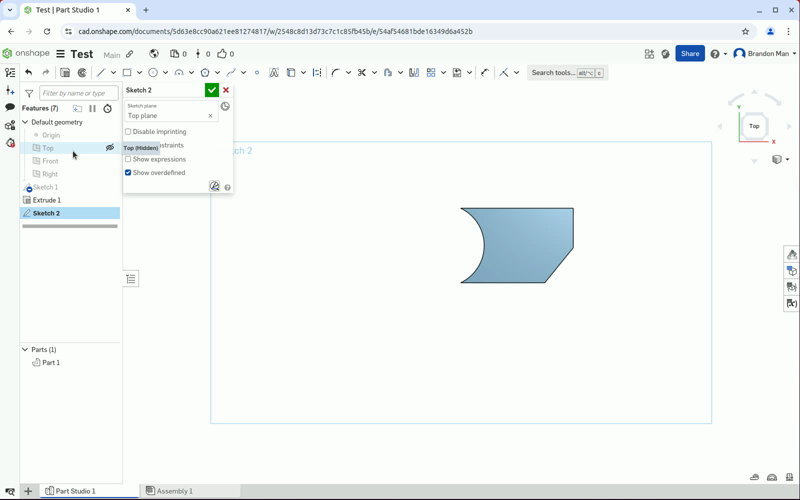
mouse_move(73, 352)
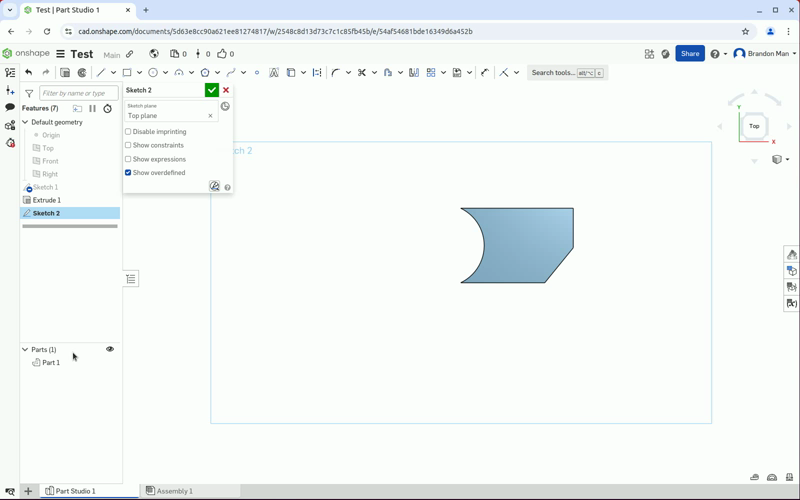
key(y)
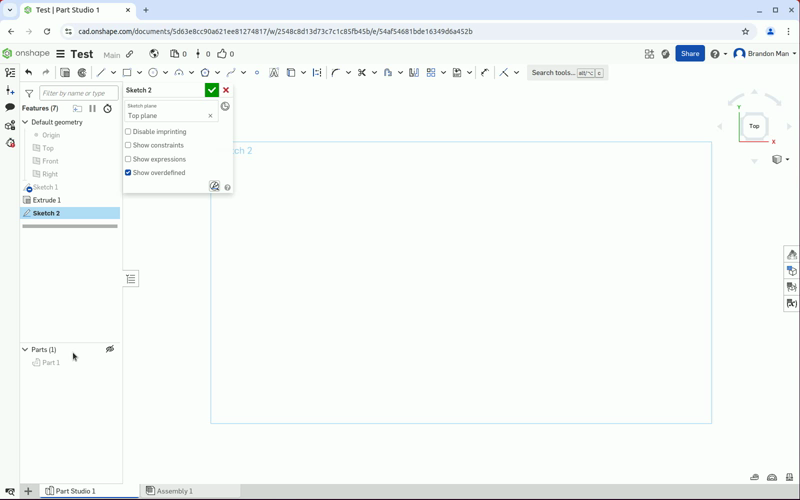
key(c)
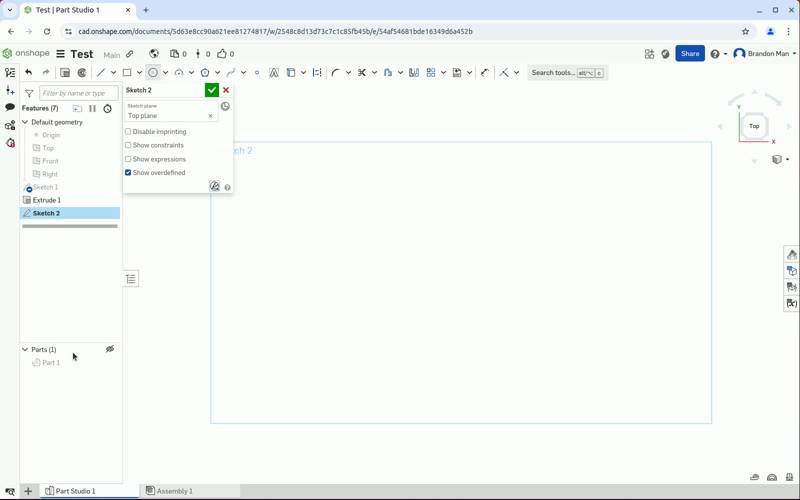
key_down(shift)
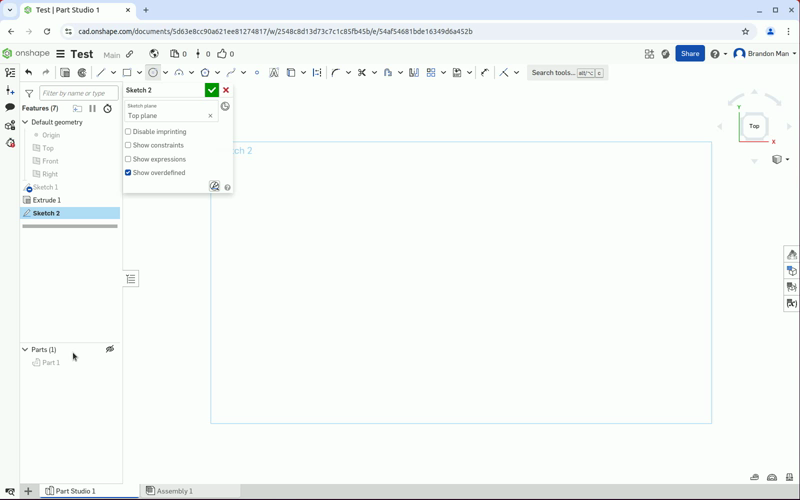
mouse_move(442, 245)
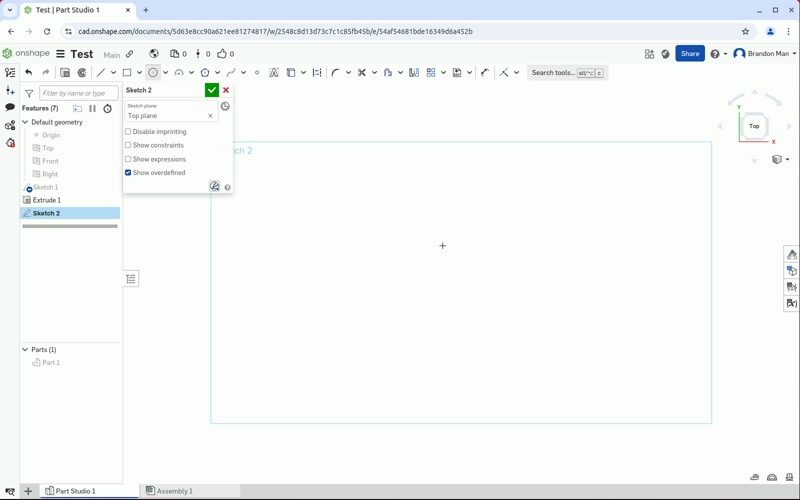
click(442, 245)
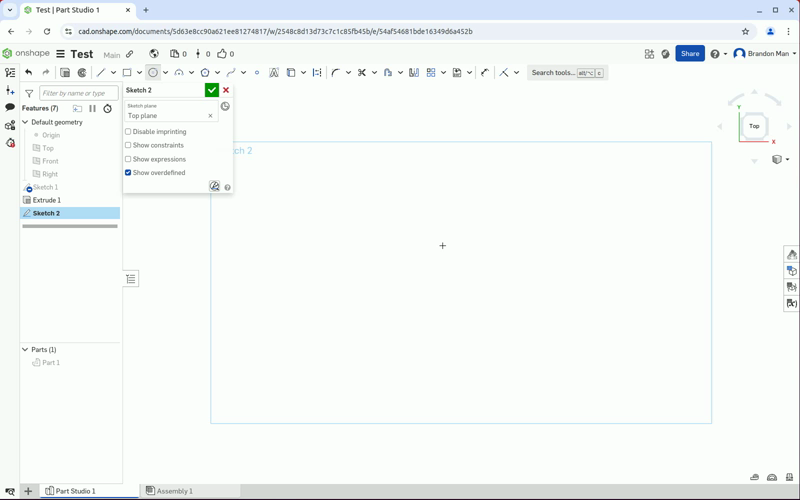
key_up(shift)
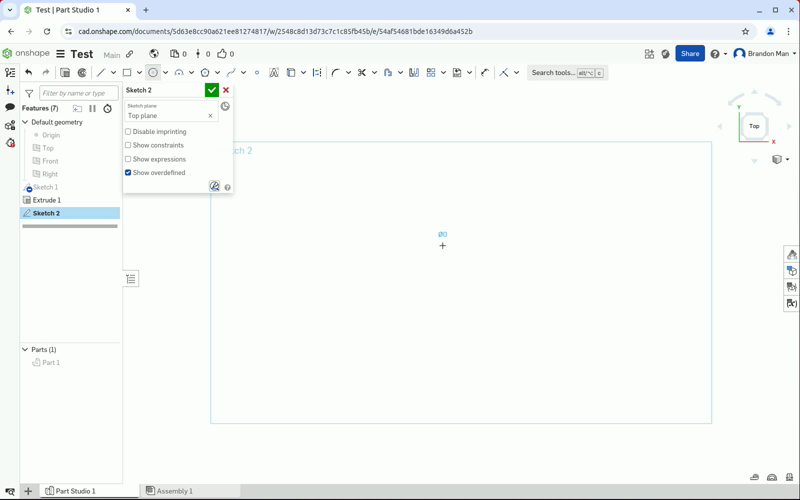
mouse_move(484, 245)
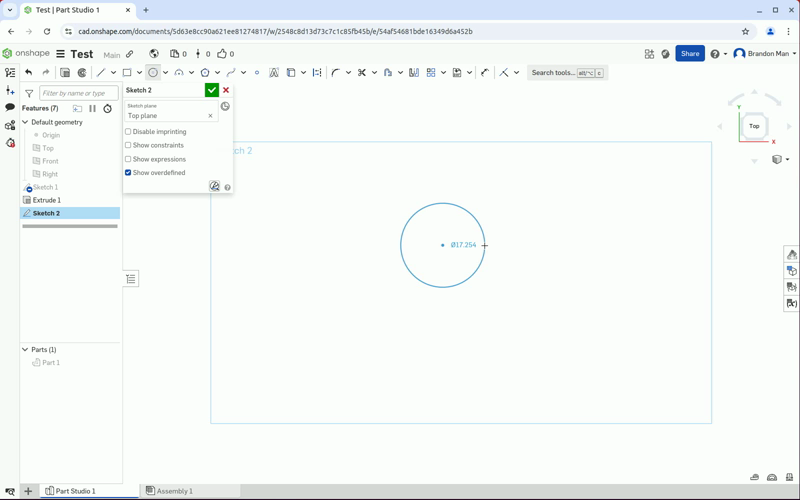
click(484, 245)
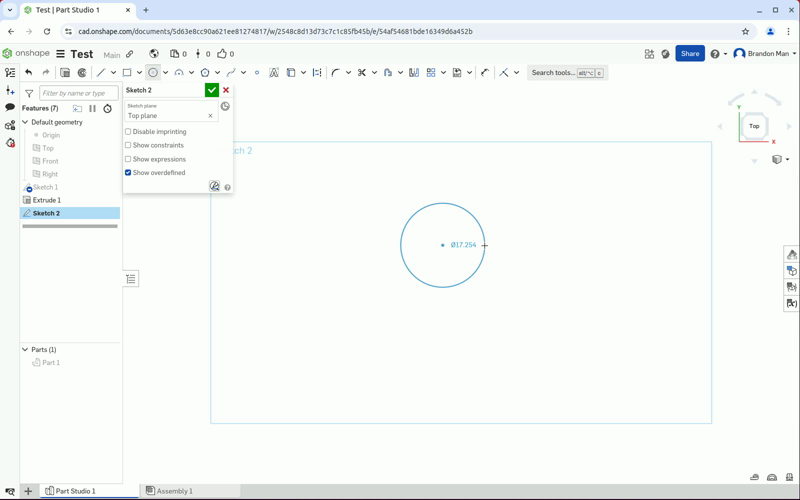
key(esc)
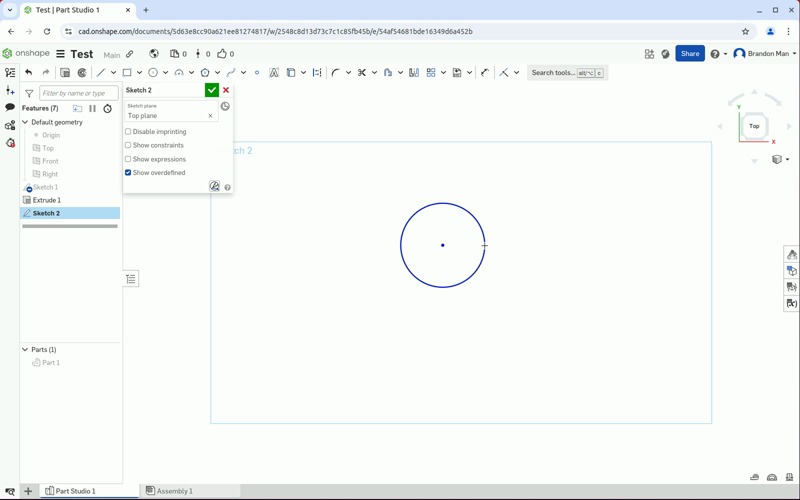
key(c)
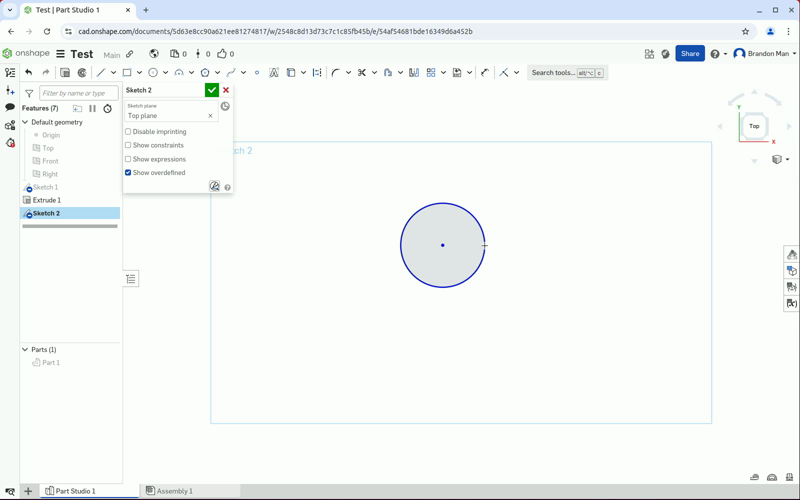
key_down(shift)
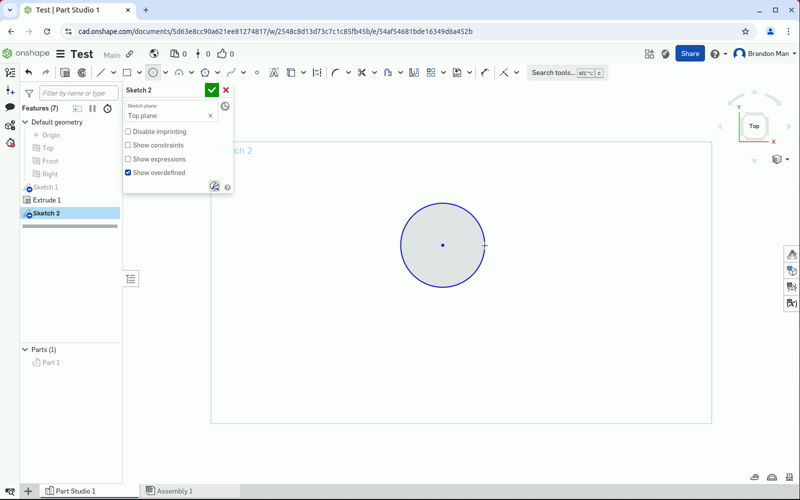
mouse_move(442, 245)
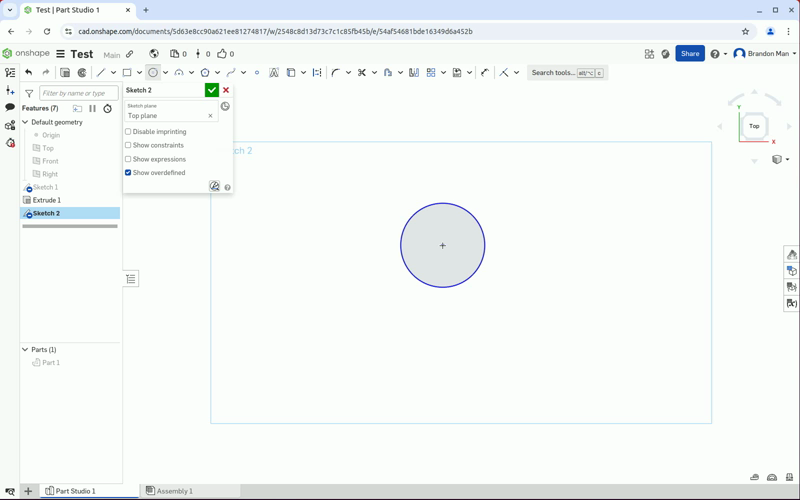
click(442, 245)
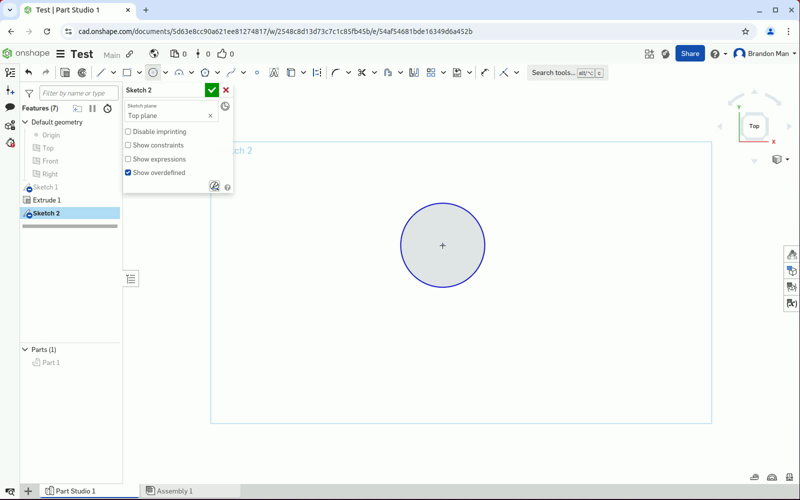
key_up(shift)
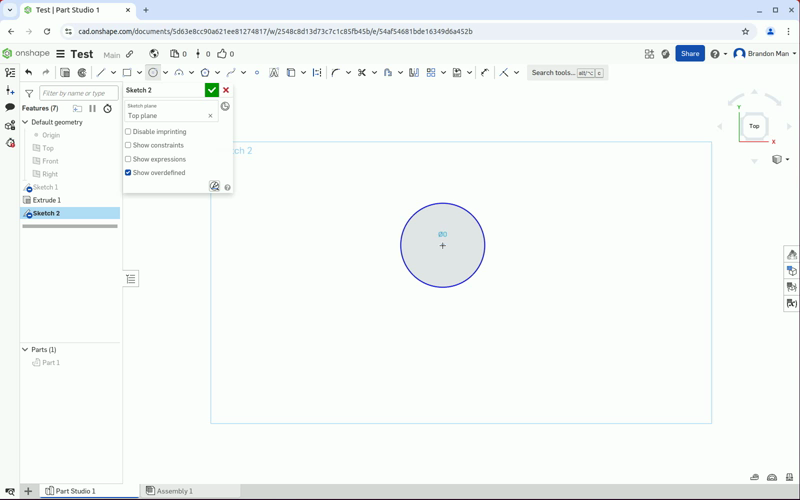
mouse_move(460, 245)
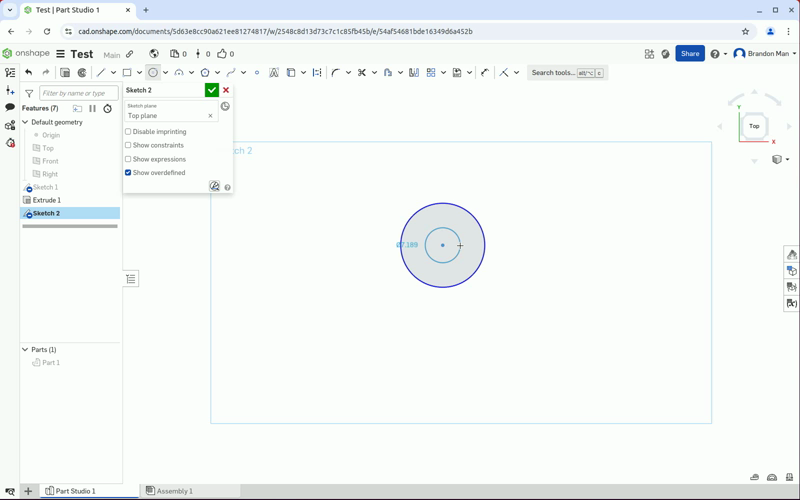
click(460, 245)
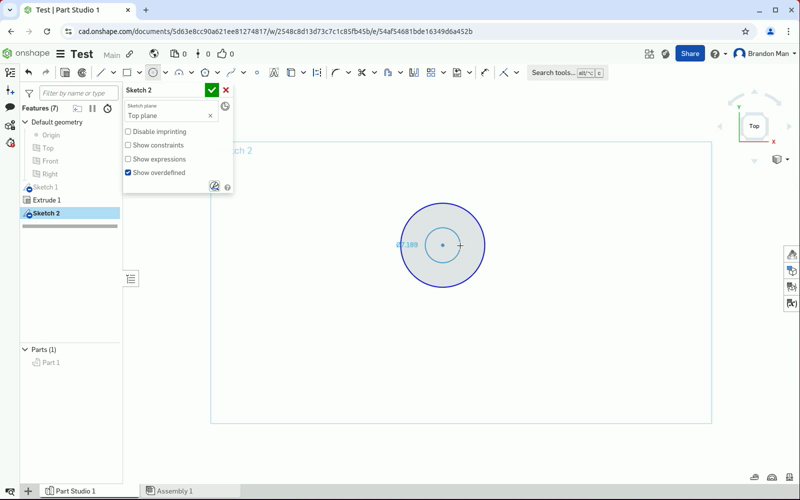
key(esc)
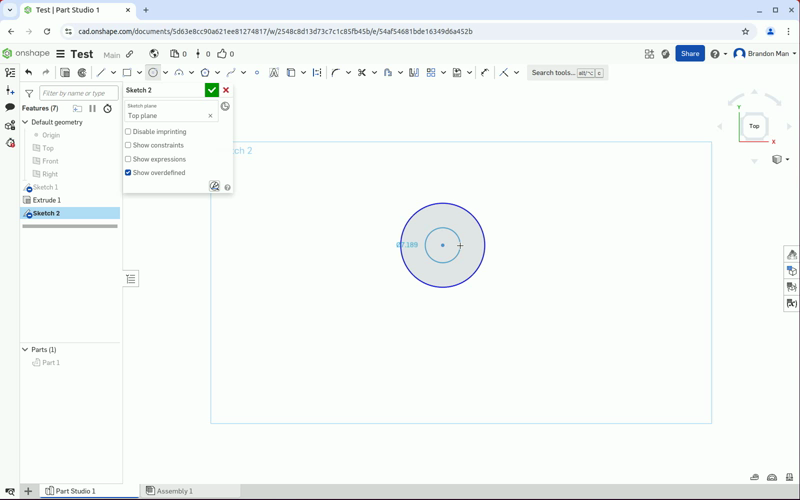
mouse_move(456, 211)
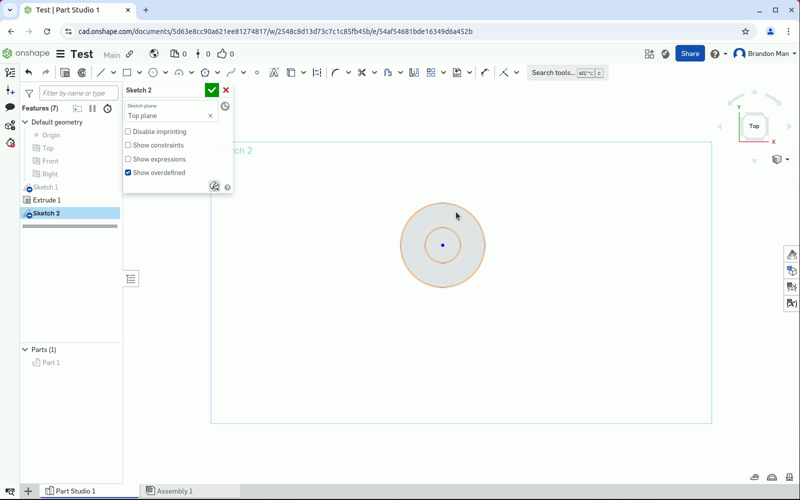
click(456, 211)
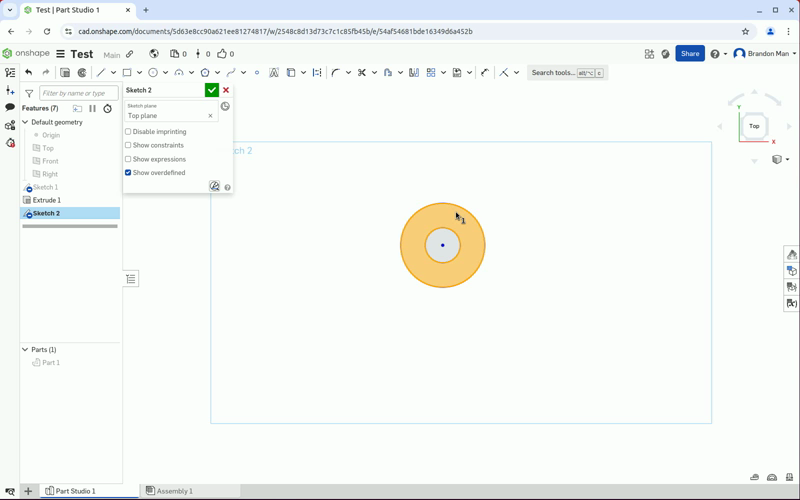
mouse_move(73, 352)
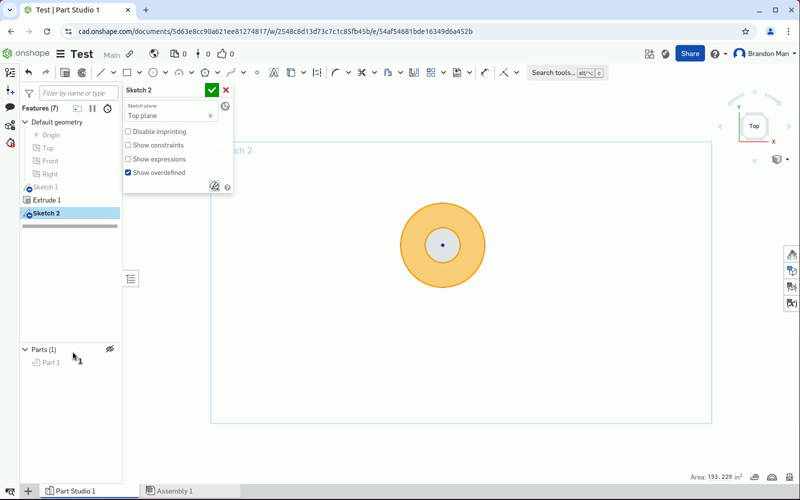
key(shift+y)
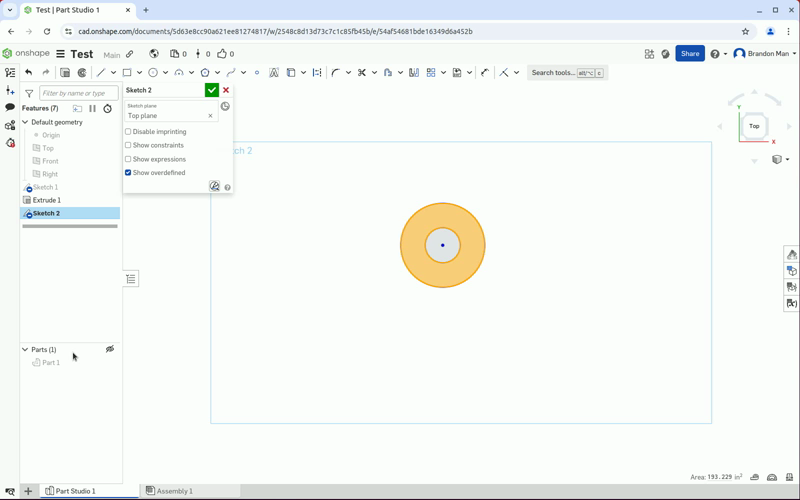
key(shift+e)
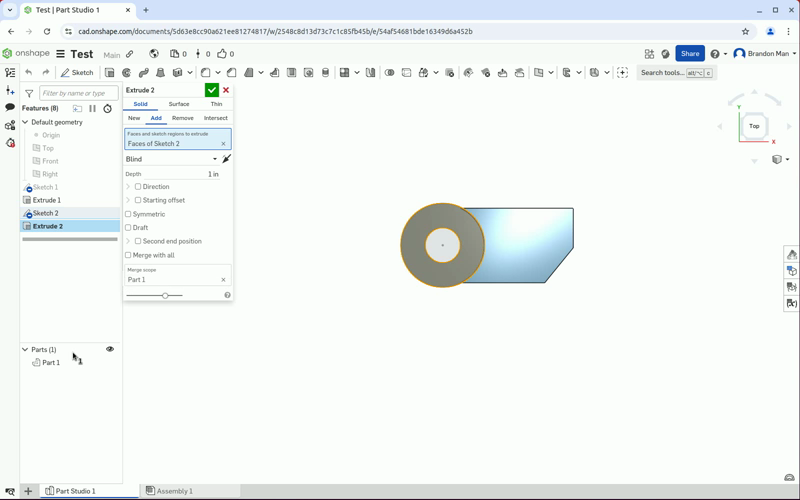
mouse_move(143, 106)
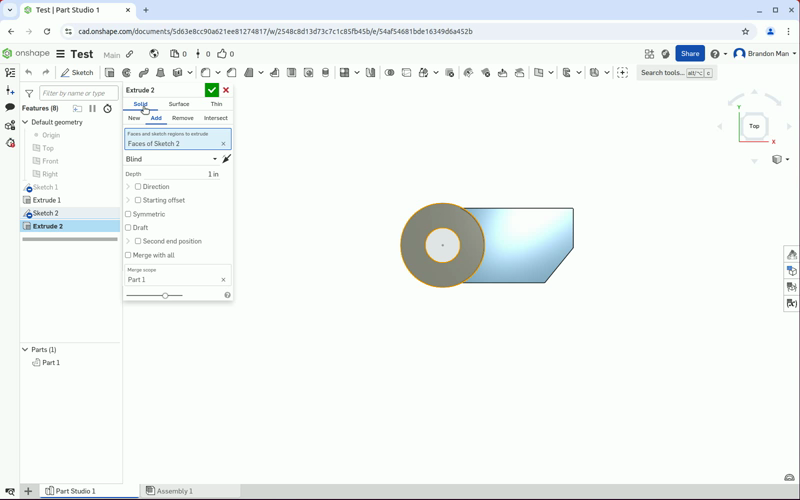
click(143, 106)
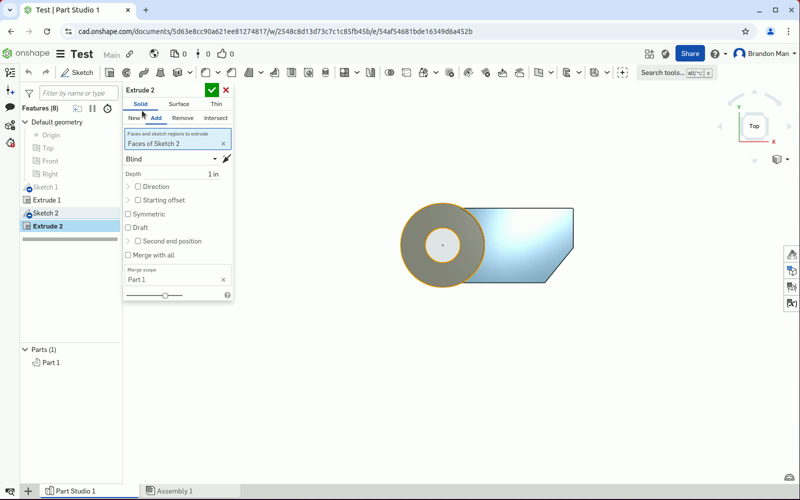
mouse_move(137, 120)
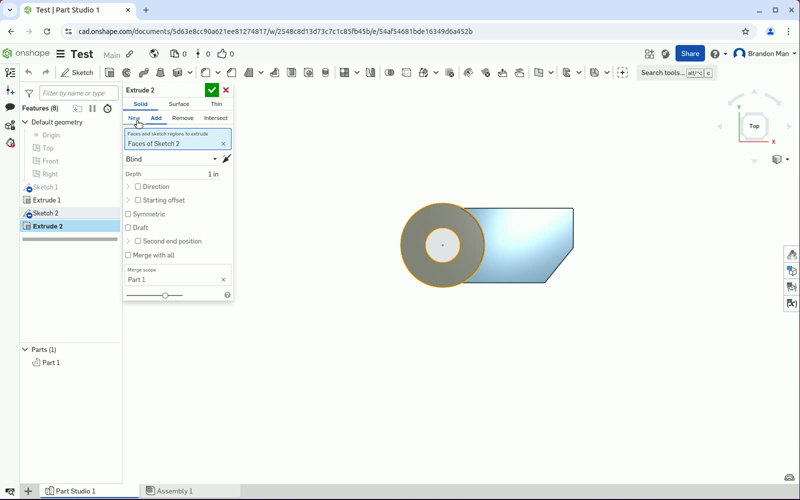
click(137, 120)
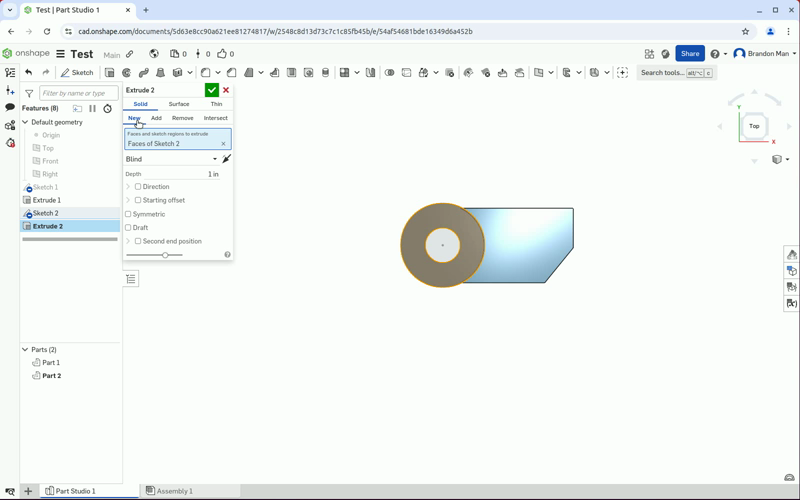
key(tab, 4)
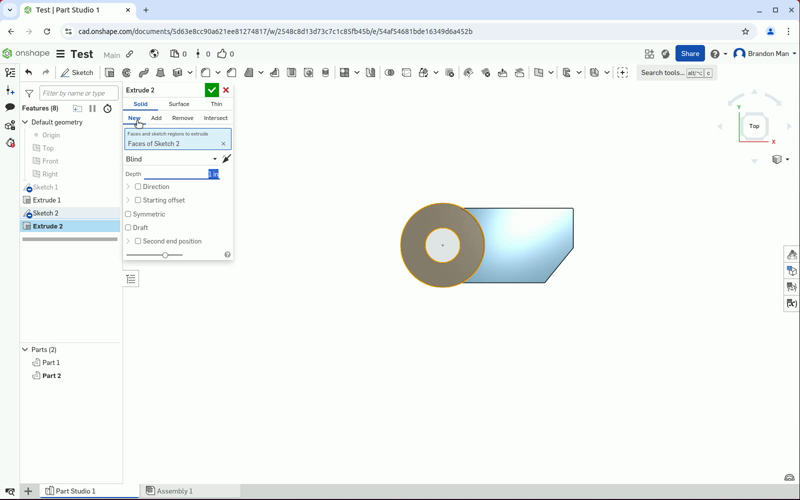
text(17.331)
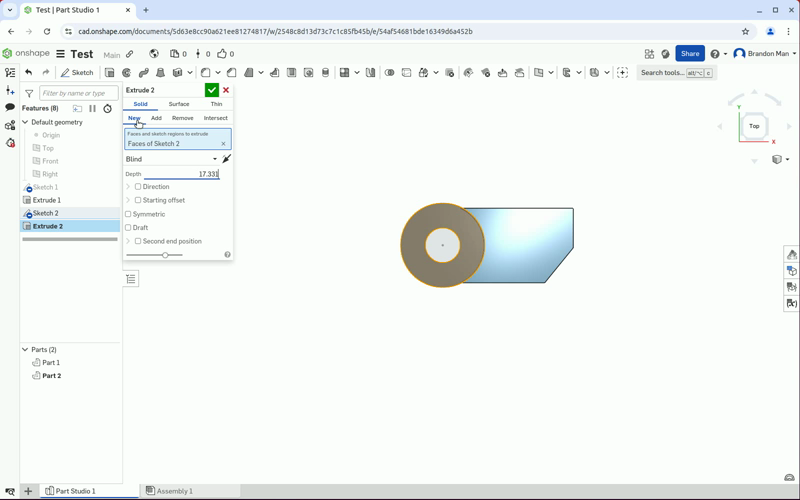
key(enter)
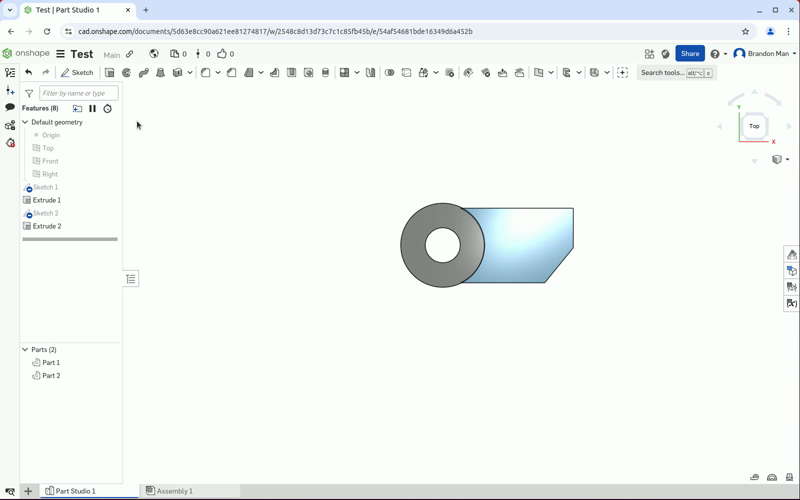
key(shift+h)
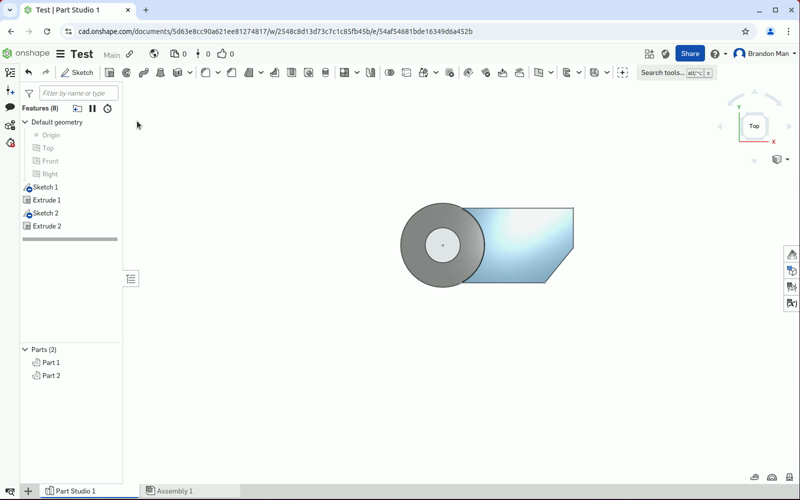
key(shift+h)
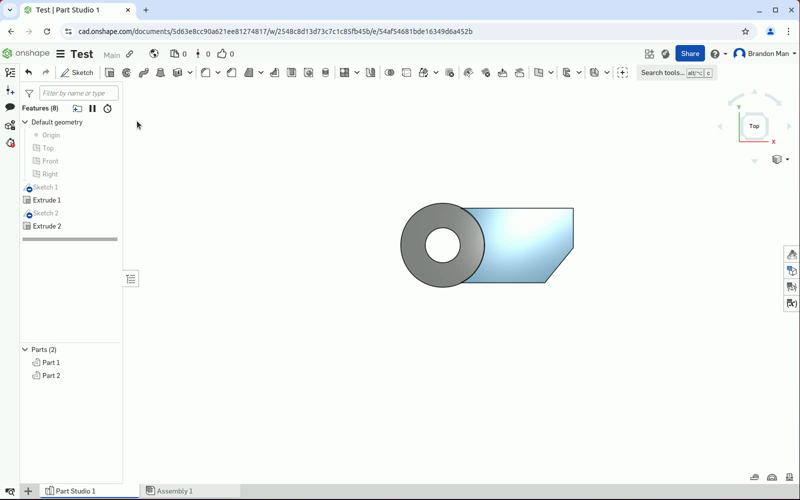
mouse_move(73, 189)
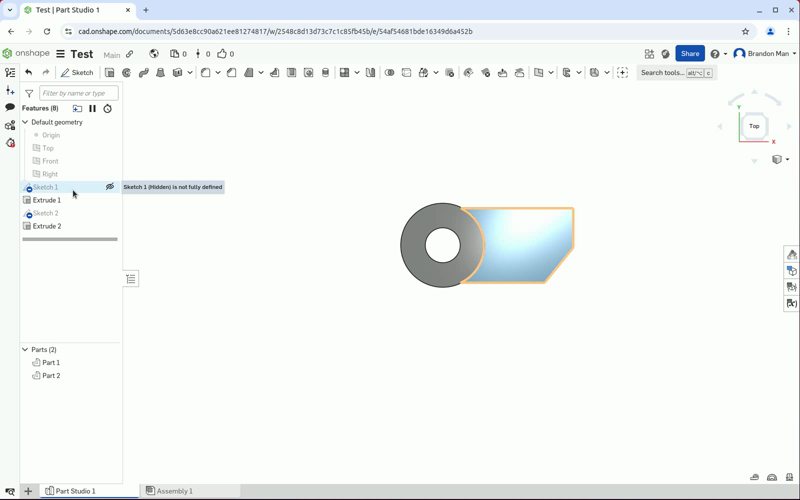
click(73, 189)
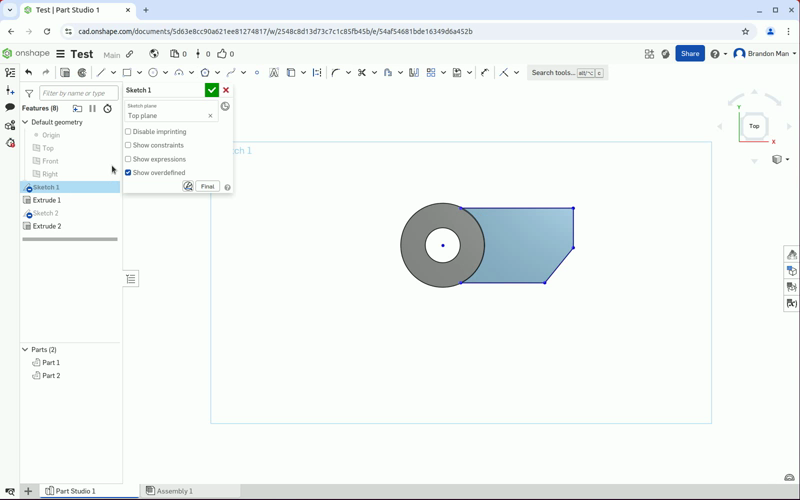
mouse_move(229, 92)
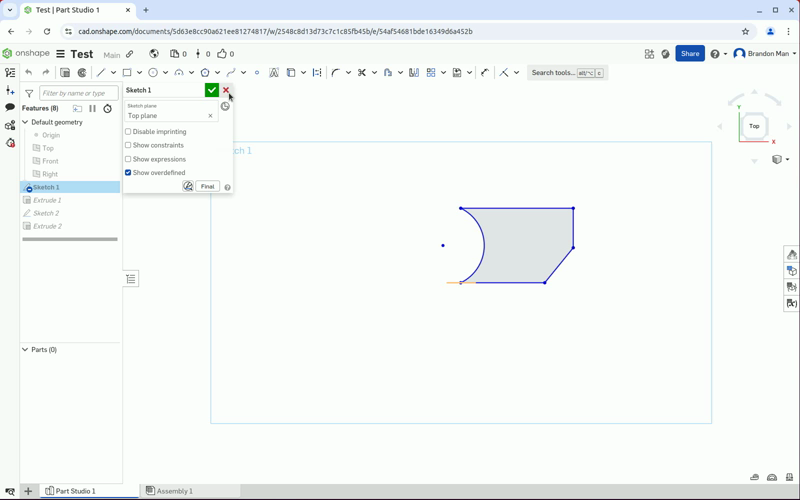
click(229, 92)
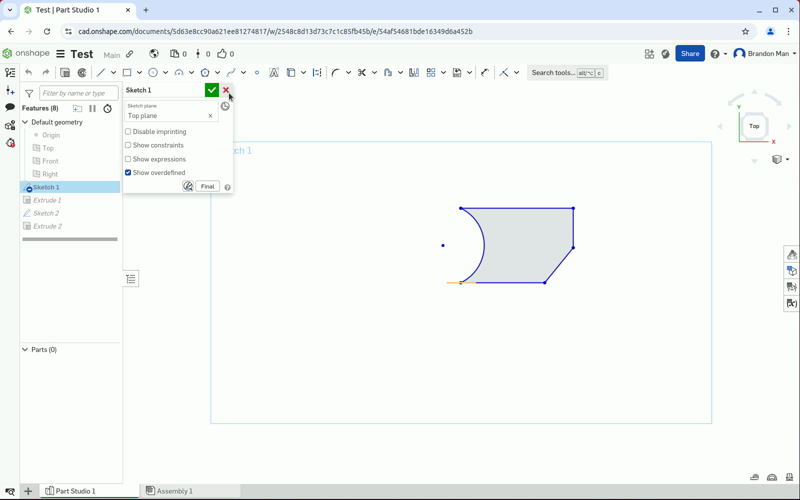
key(shift+s)
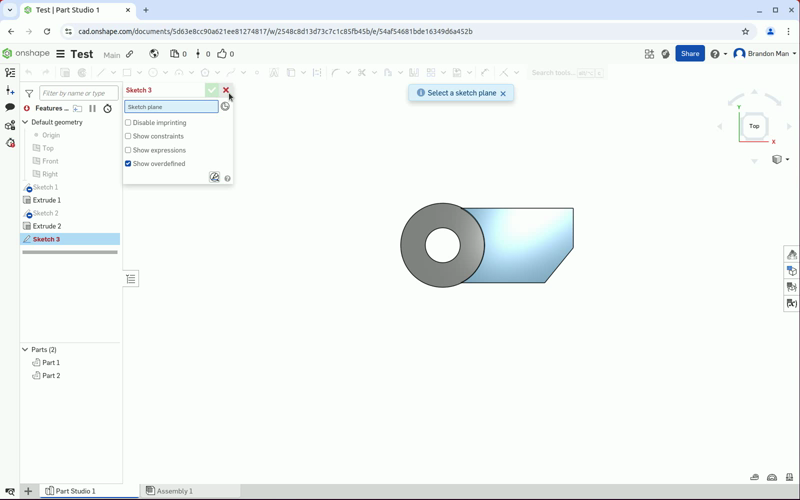
mouse_move(73, 150)
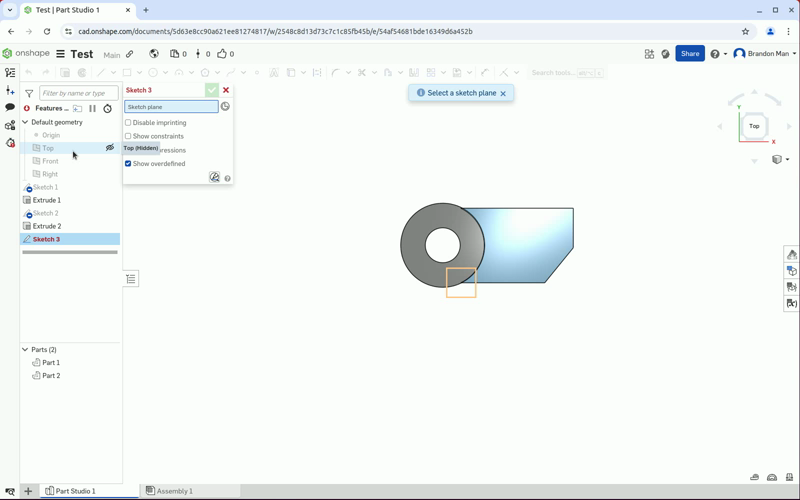
click(73, 150)
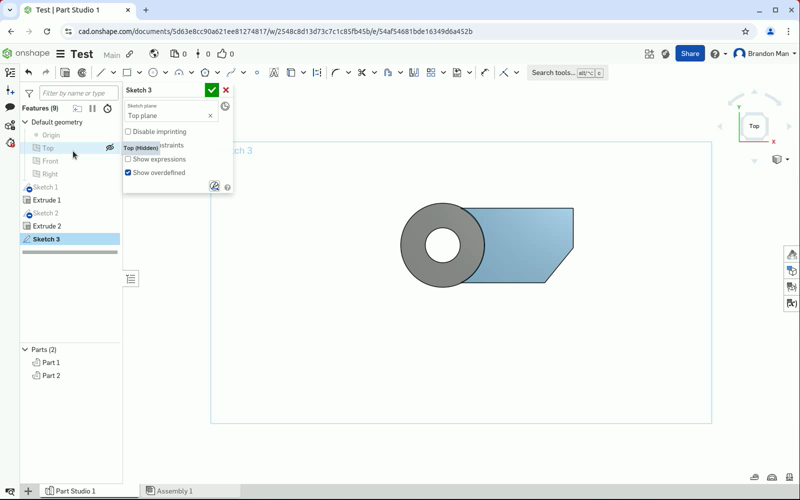
mouse_move(73, 352)
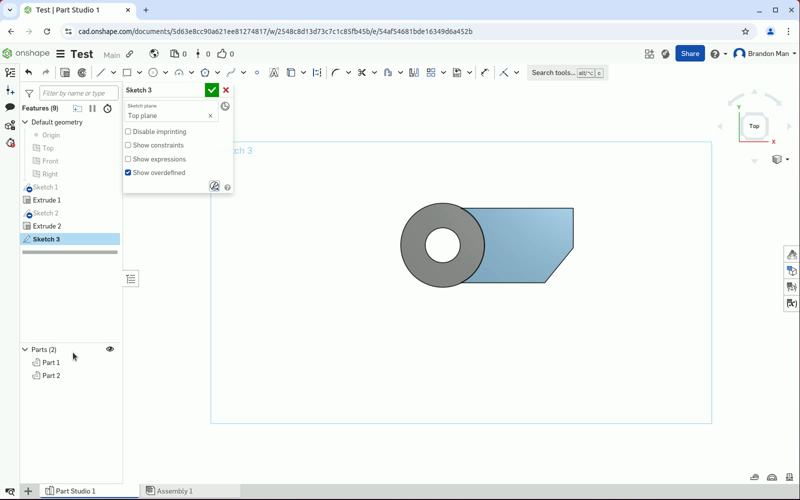
key(y)
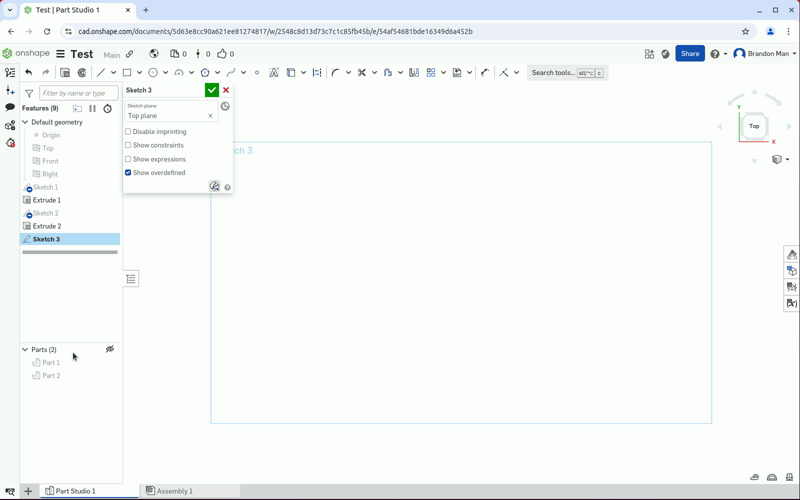
key(l)
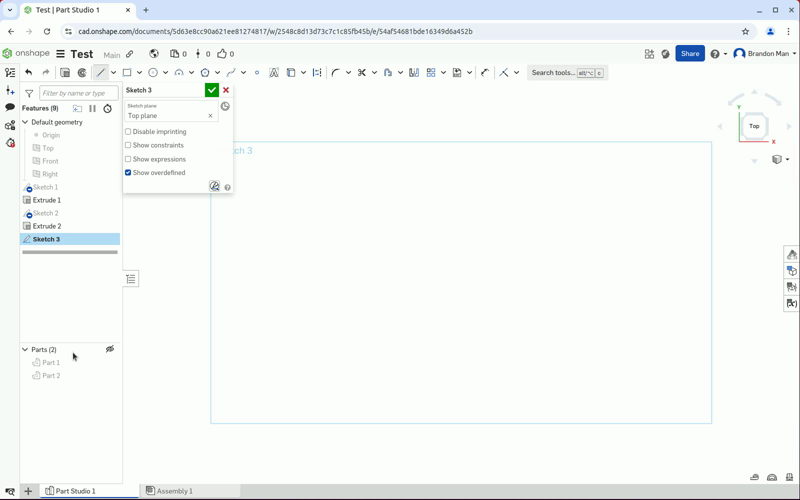
key_down(shift)
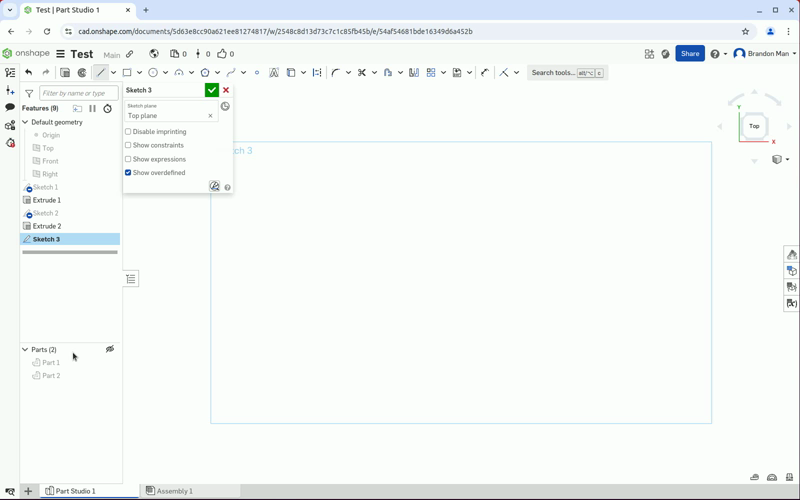
mouse_move(460, 282)
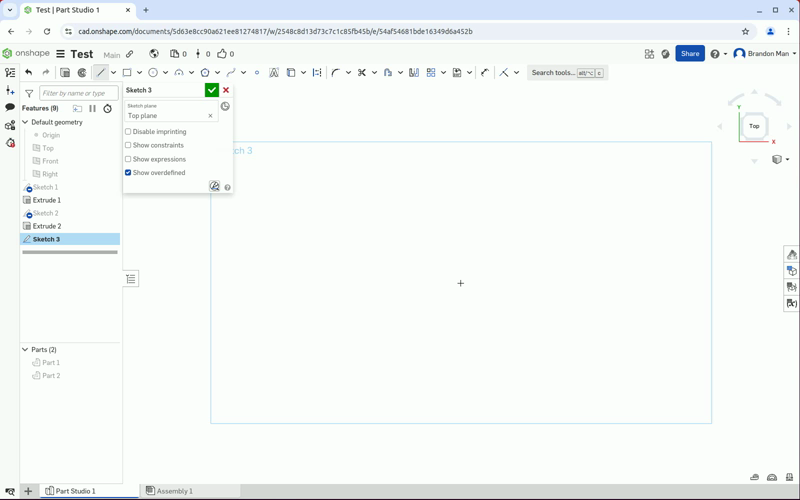
click(460, 282)
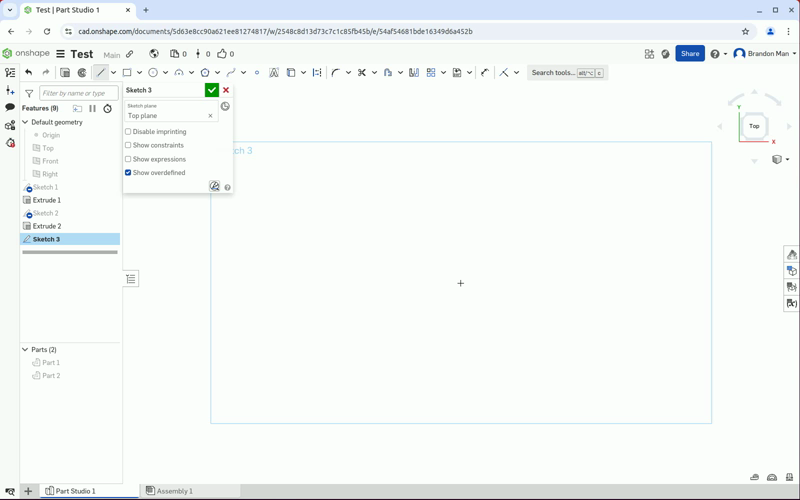
key_up(shift)
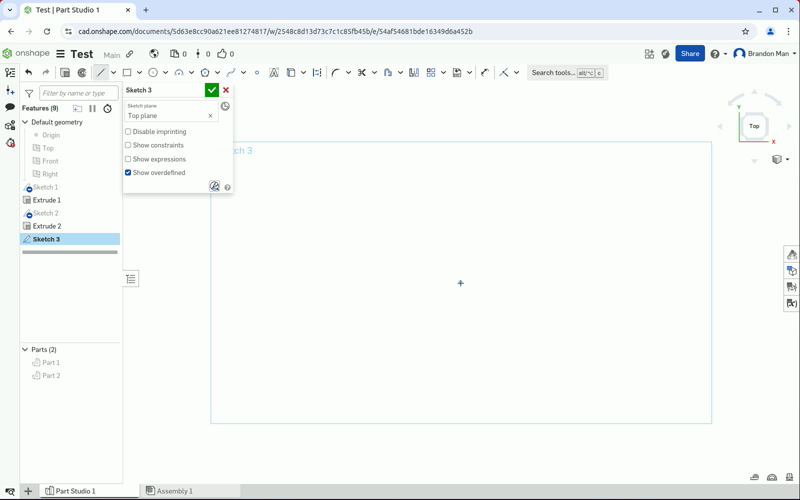
key_down(shift)
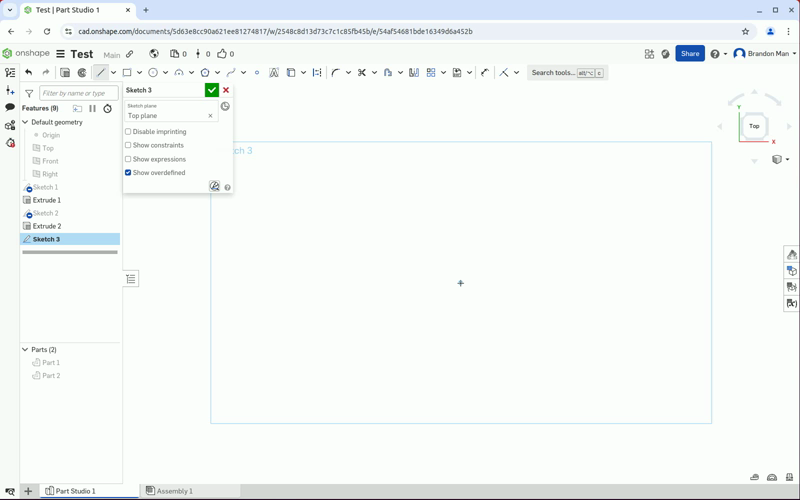
mouse_move(544, 282)
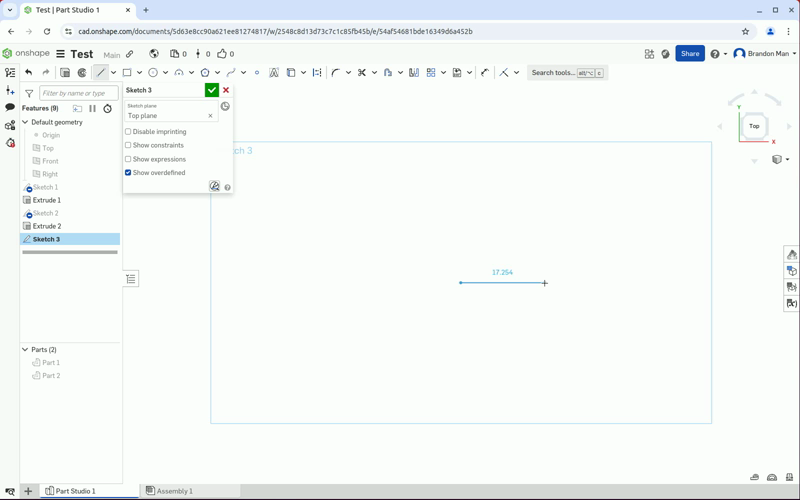
click(544, 282)
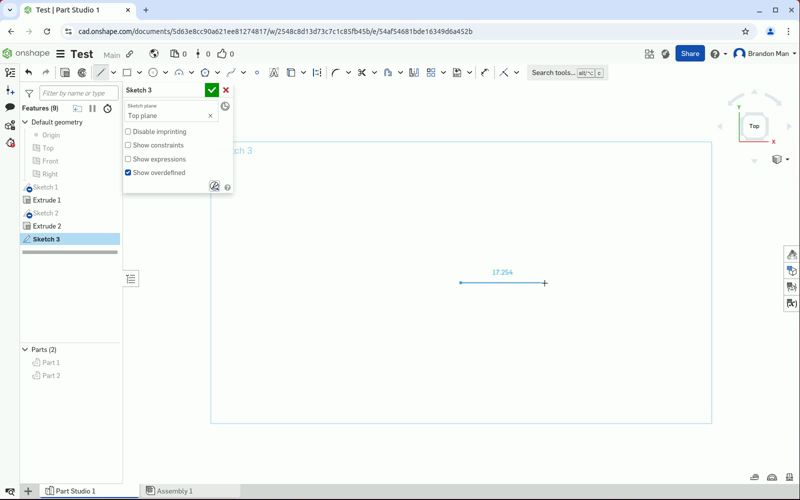
key_up(shift)
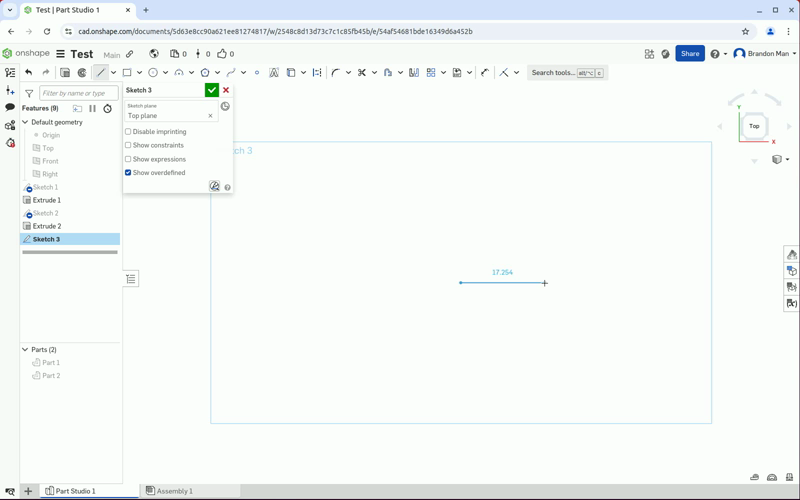
key_down(shift)
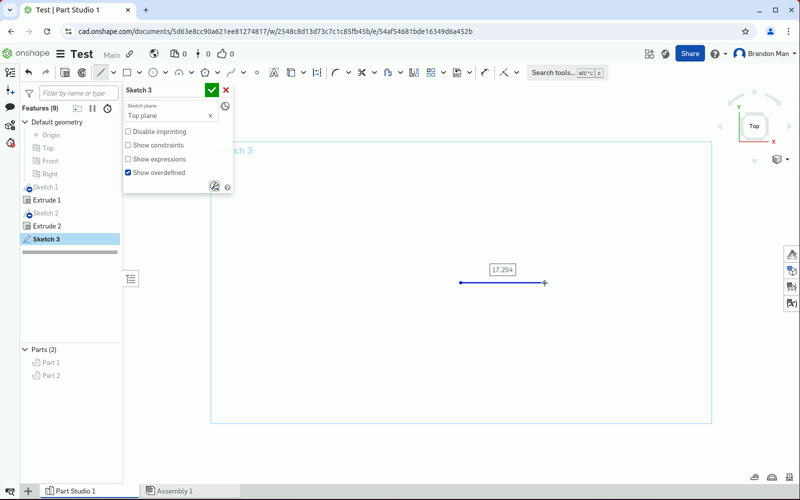
mouse_move(574, 282)
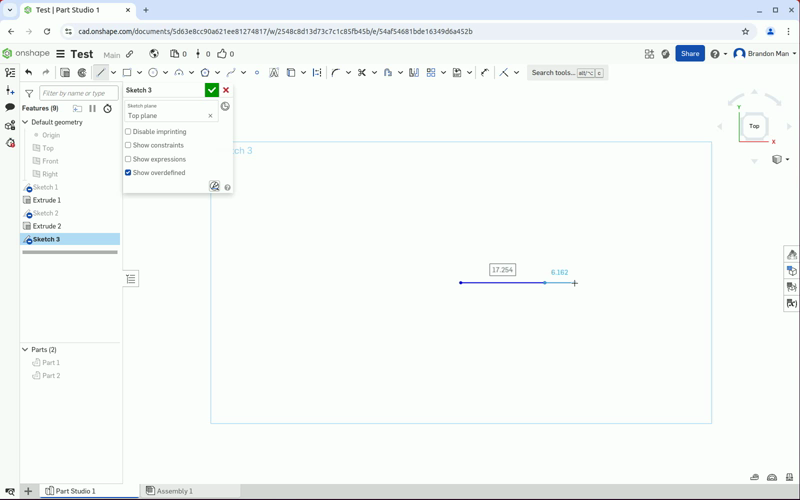
mouse_move(573, 247)
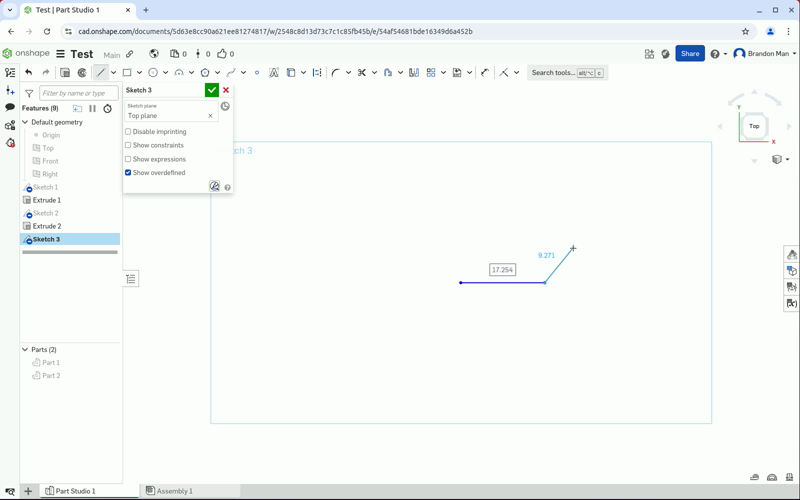
click(573, 247)
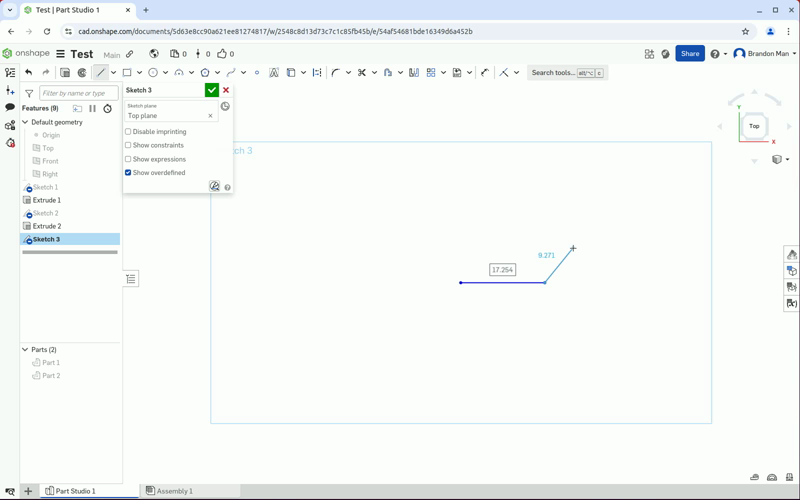
key_up(shift)
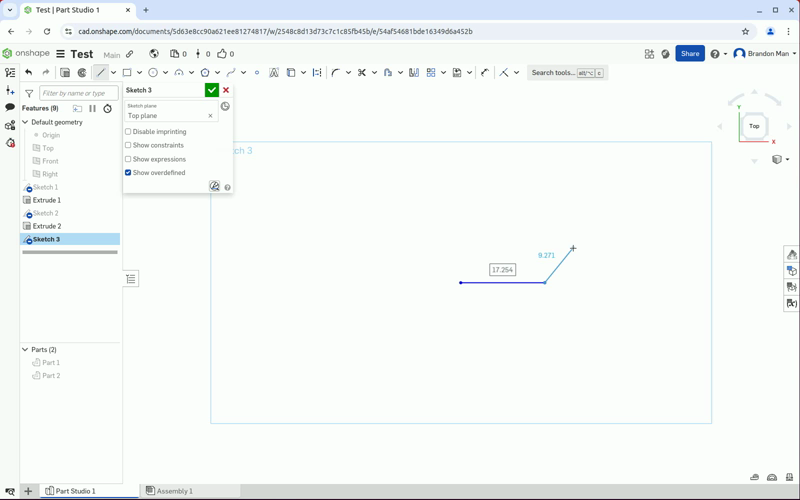
key_down(shift)
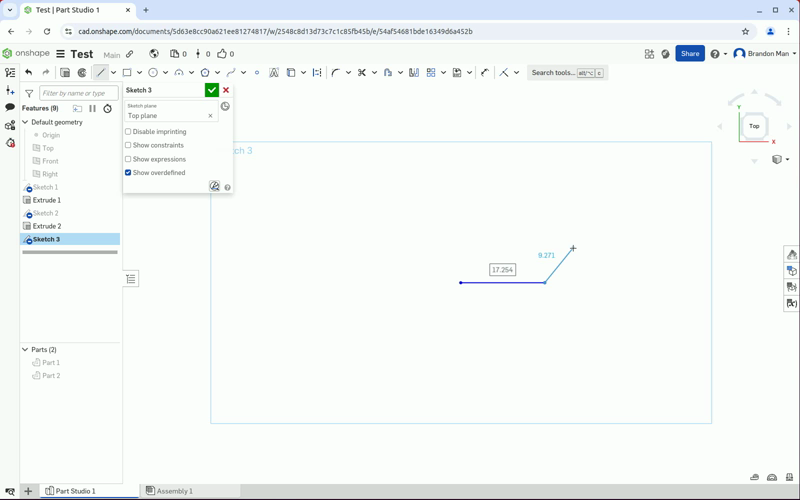
mouse_move(589, 247)
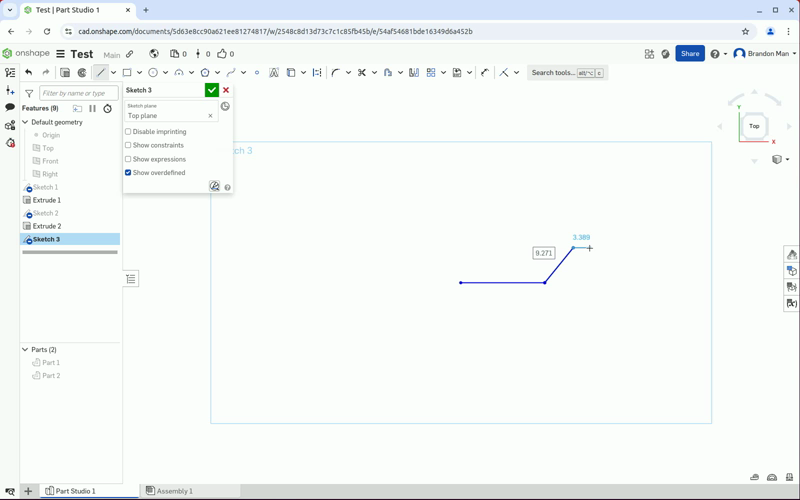
mouse_move(573, 208)
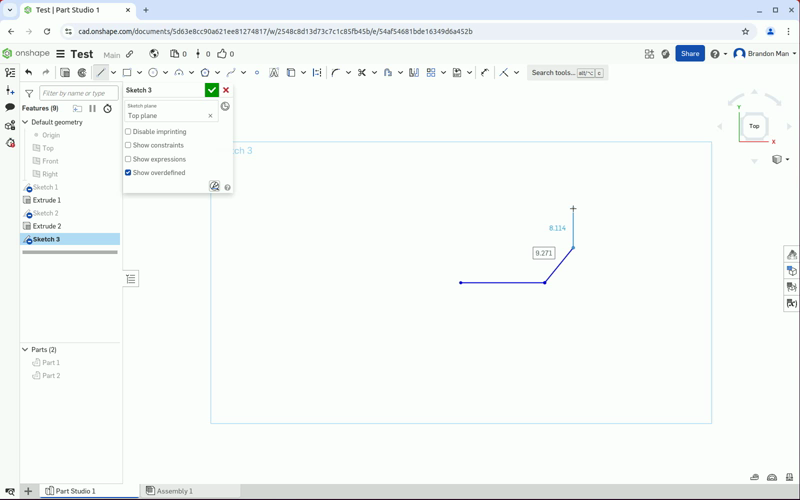
click(573, 208)
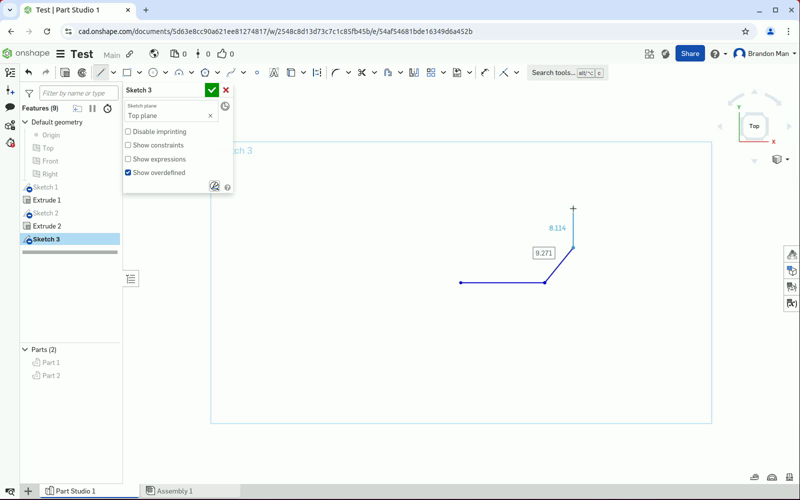
key_up(shift)
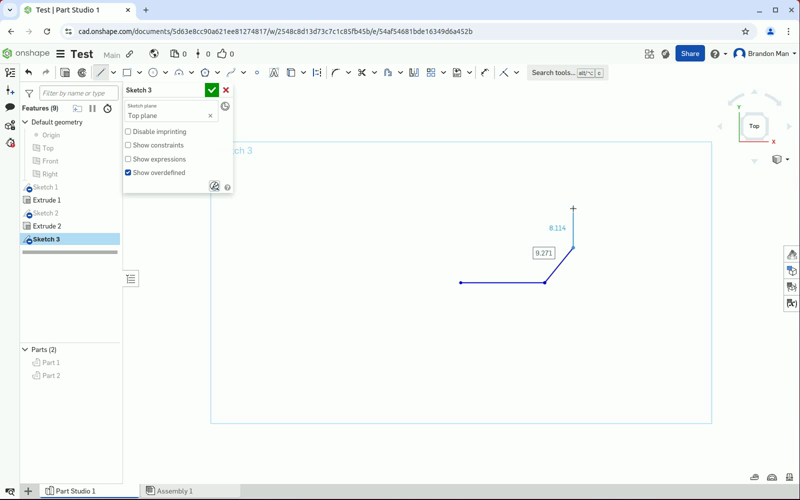
key_down(shift)
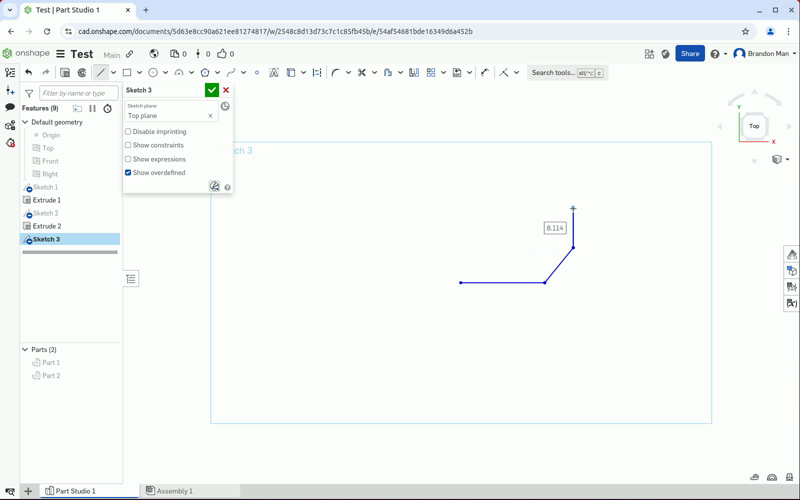
mouse_move(460, 208)
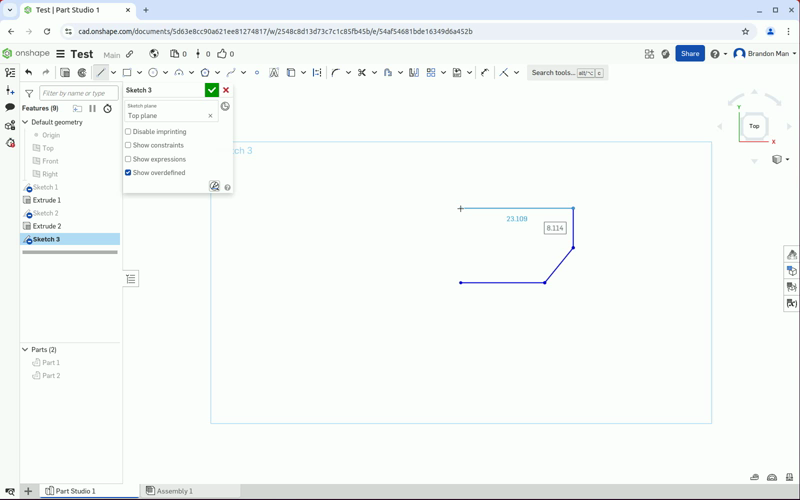
click(460, 208)
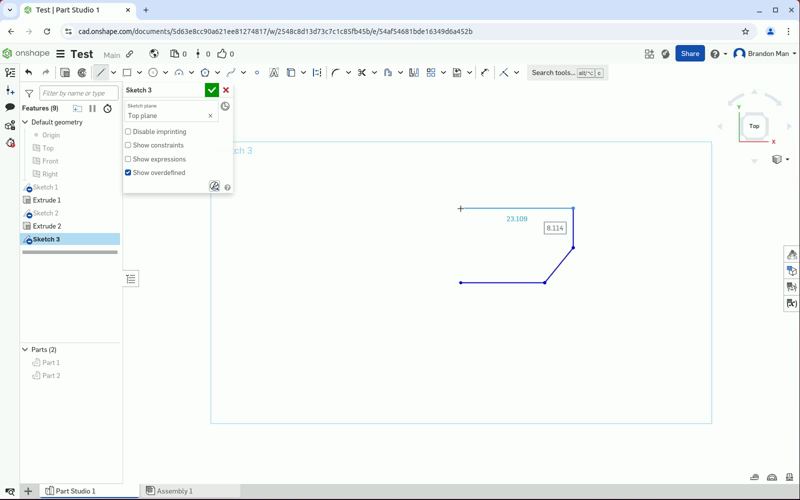
key_up(shift)
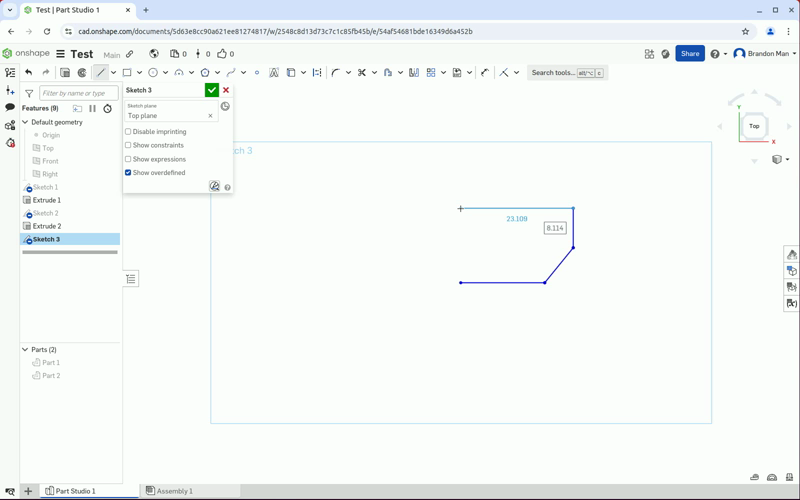
key(esc)
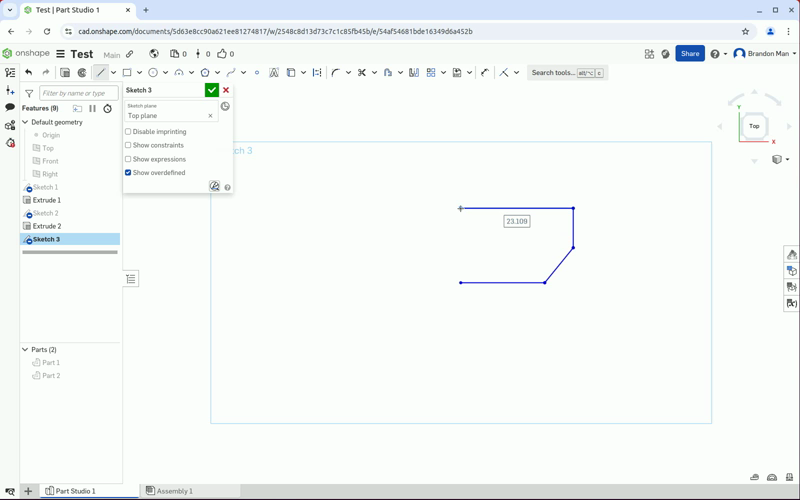
key(a)
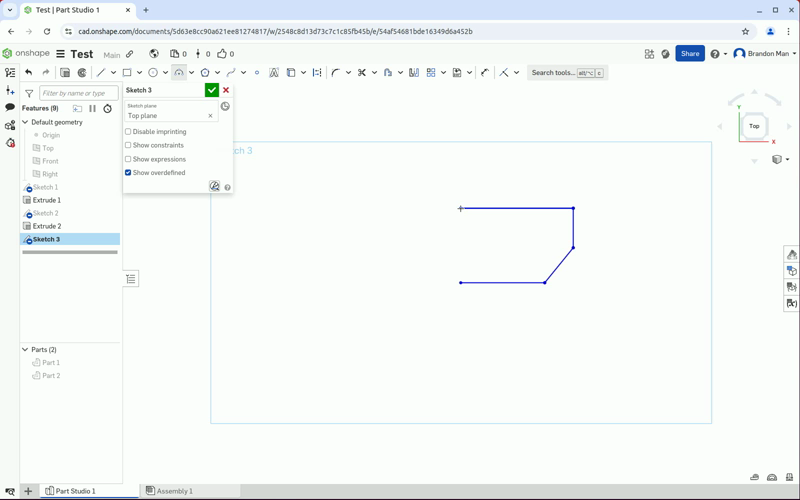
mouse_move(460, 208)
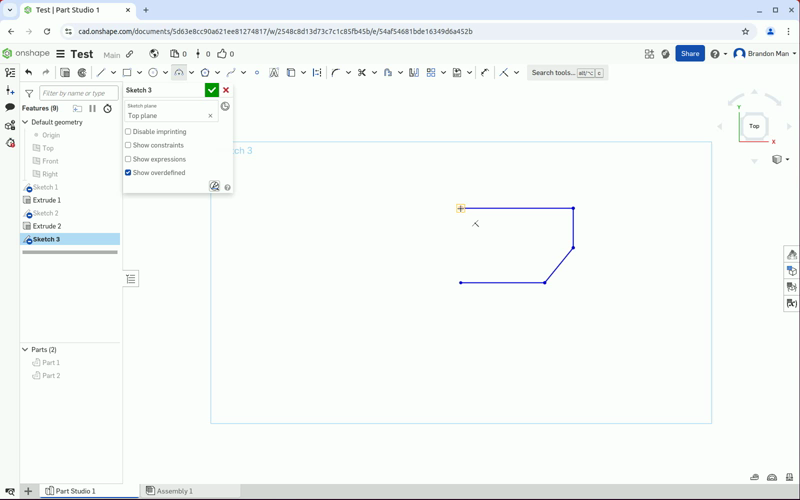
click(460, 208)
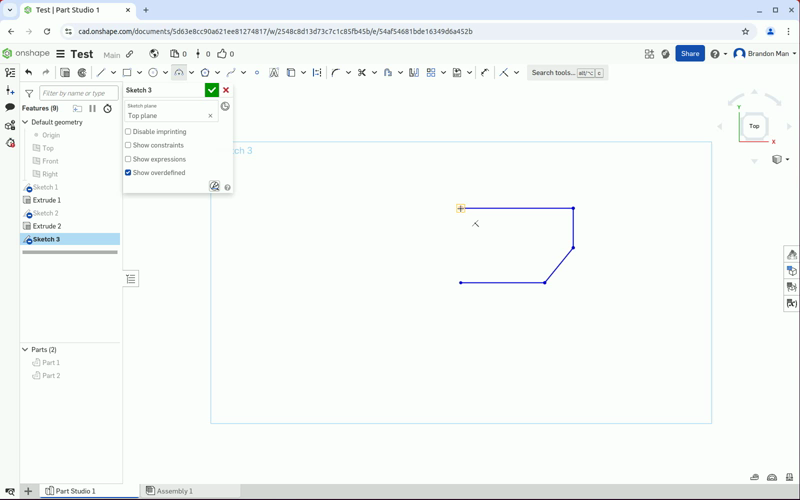
mouse_move(460, 282)
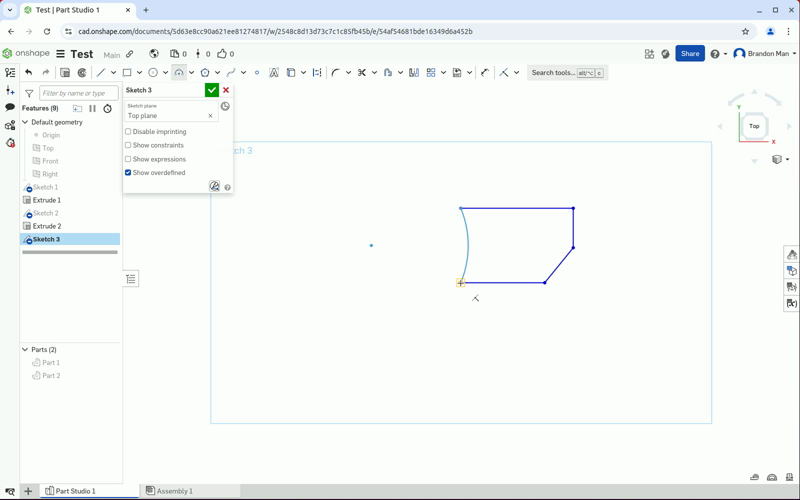
click(460, 282)
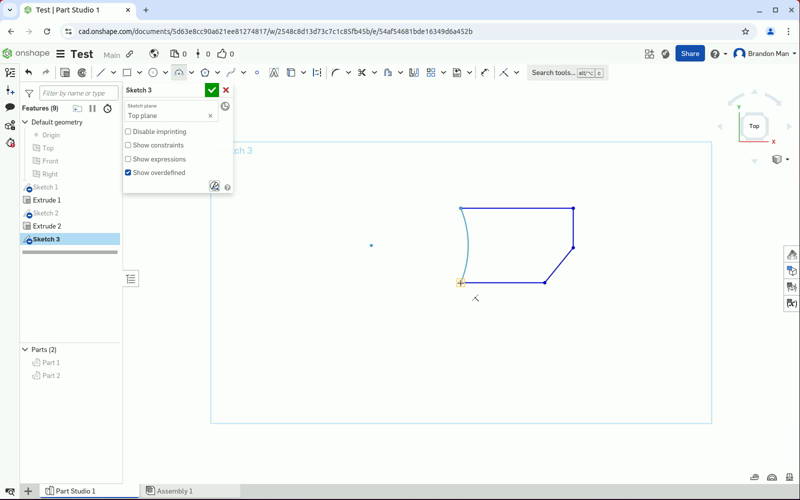
key_down(shift)
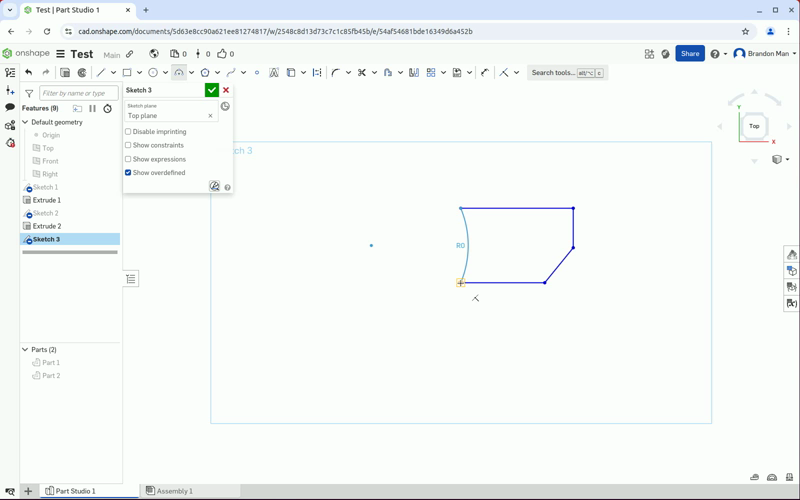
mouse_move(484, 245)
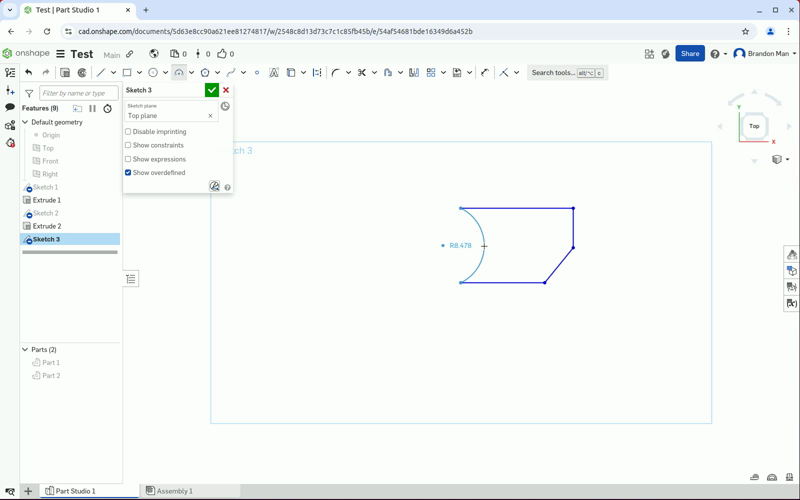
click(484, 245)
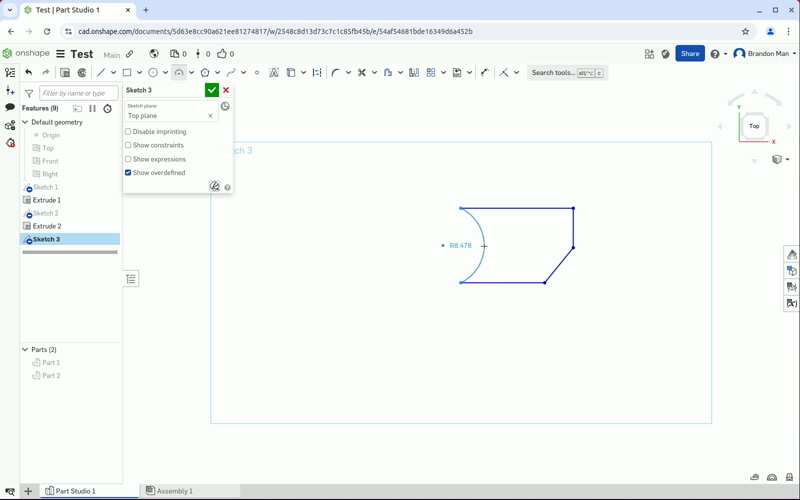
key_up(shift)
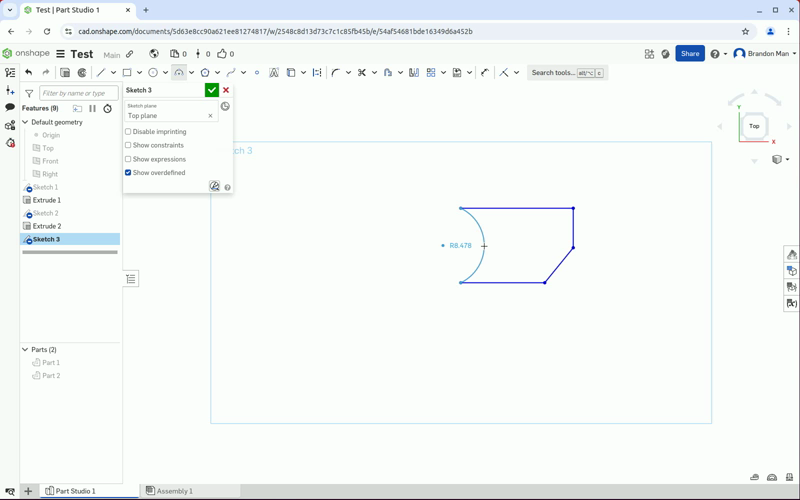
key(esc)
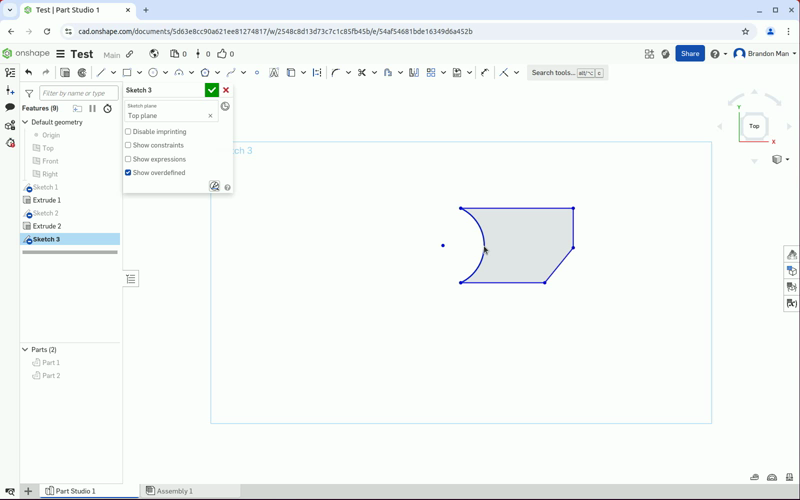
mouse_move(521, 269)
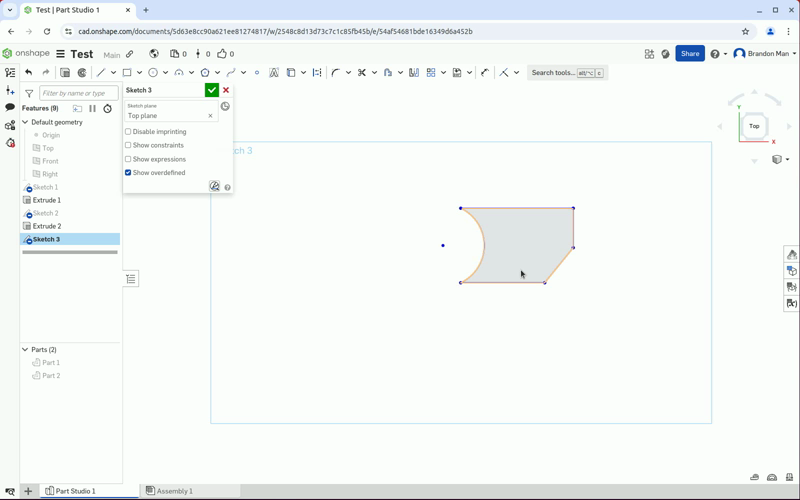
click(521, 269)
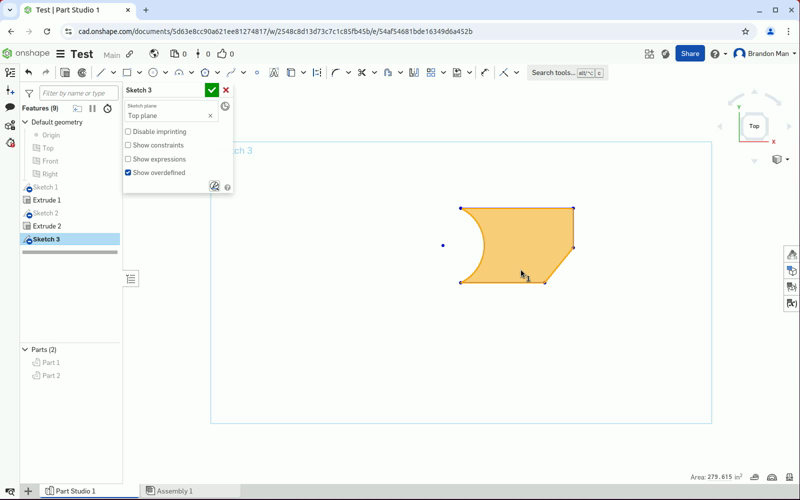
mouse_move(73, 352)
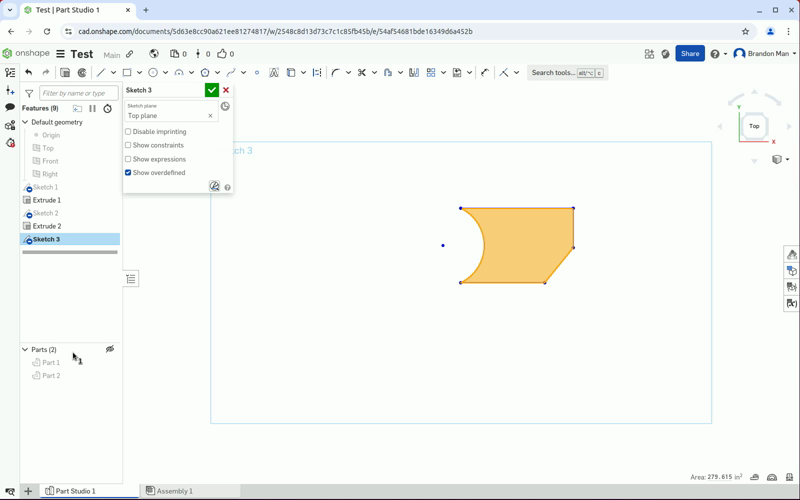
key(shift+y)
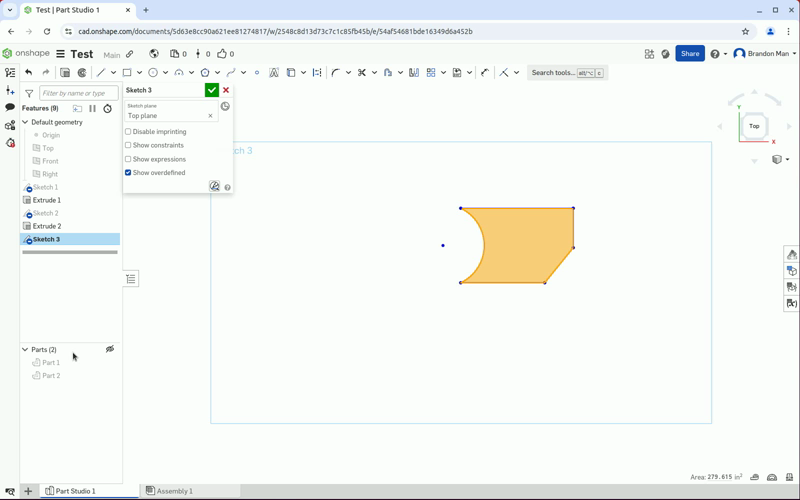
key(shift+e)
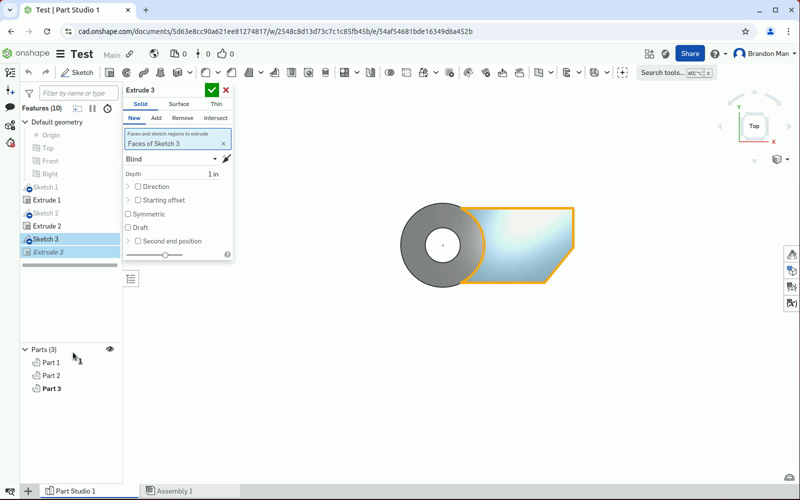
mouse_move(143, 106)
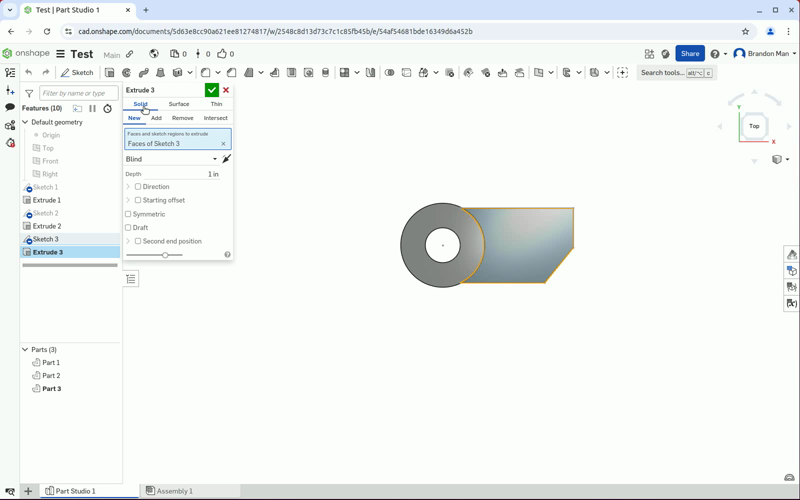
click(143, 106)
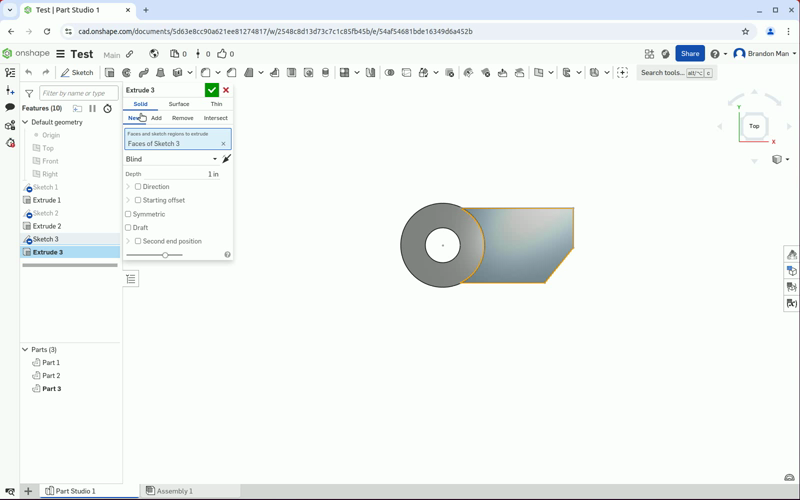
mouse_move(137, 120)
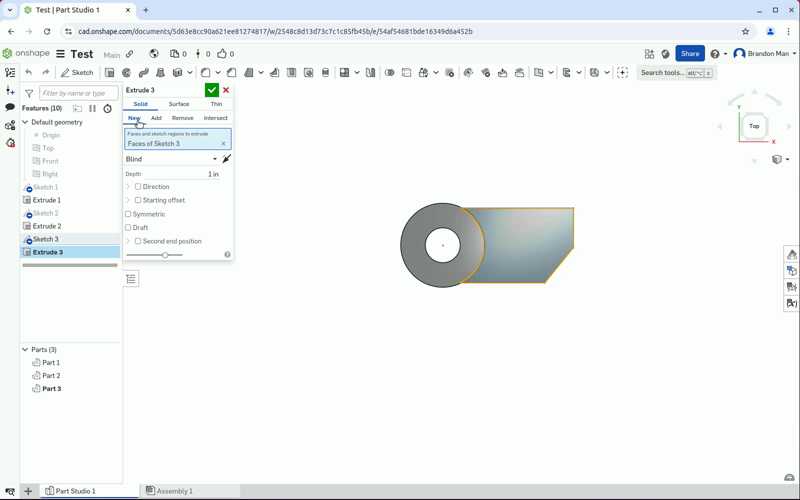
click(137, 120)
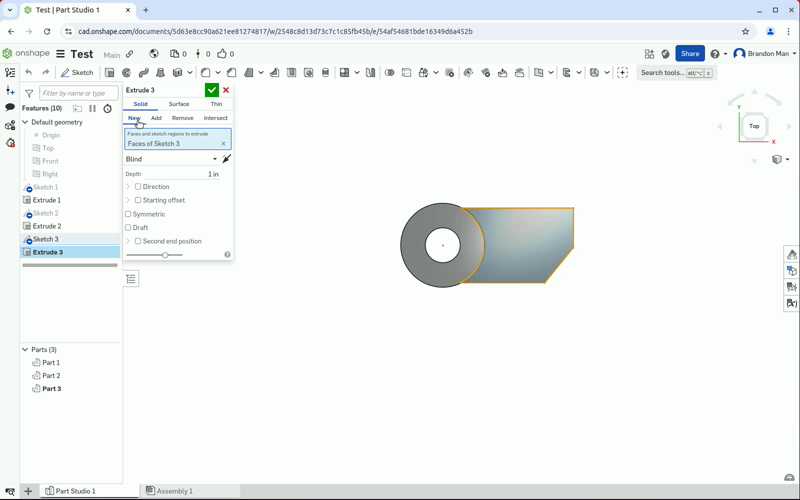
key(tab, 4)
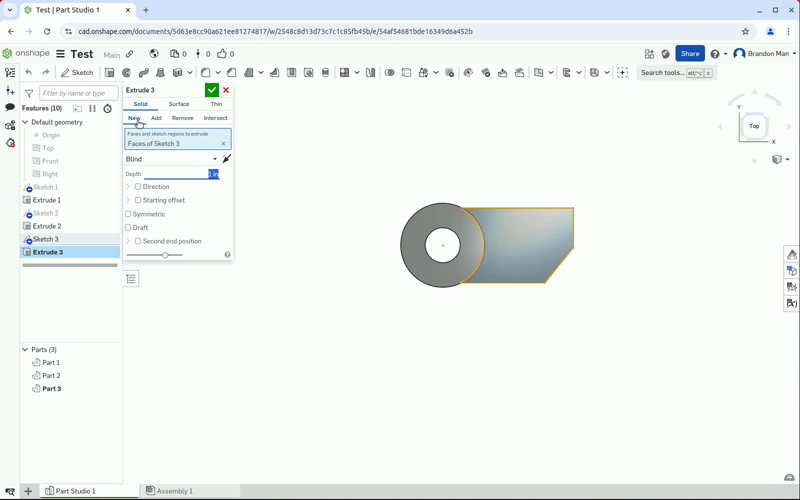
text(17.331)
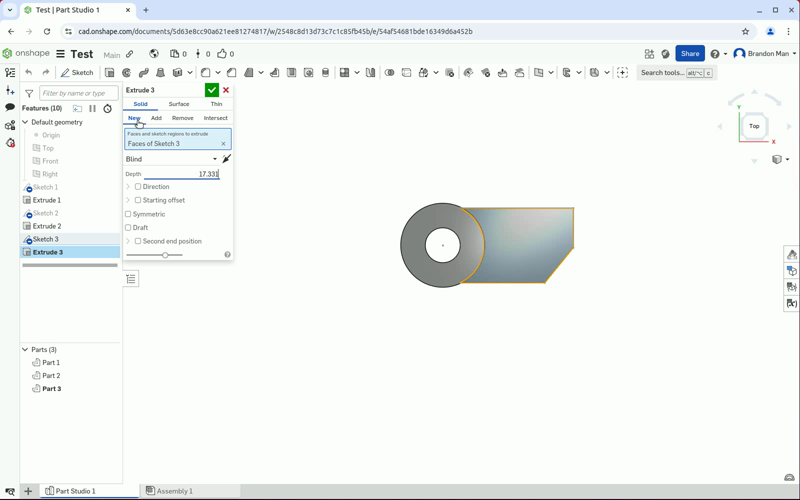
key(enter)
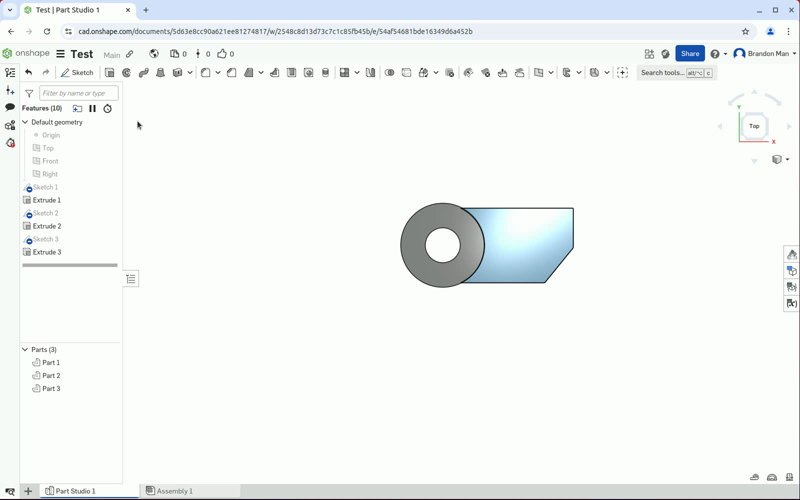
key(shift+h)
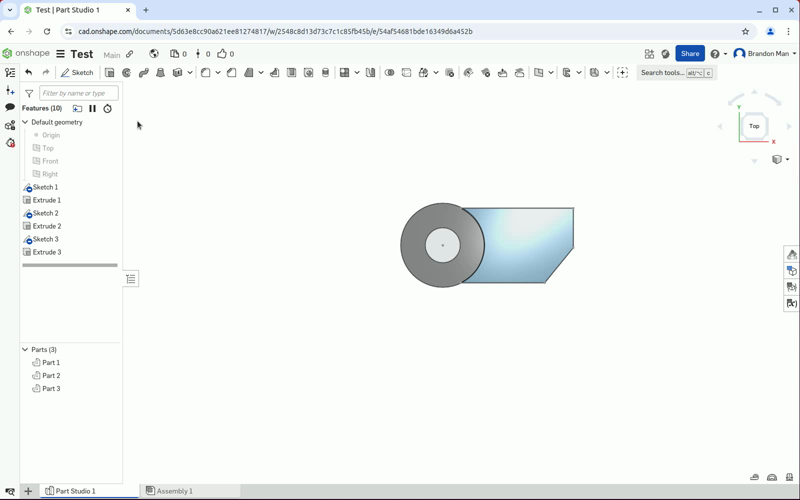
key(shift+h)
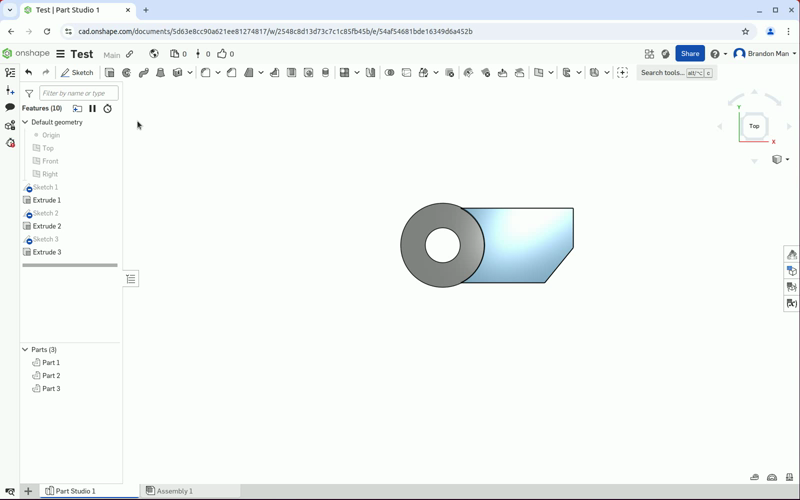
mouse_move(73, 189)
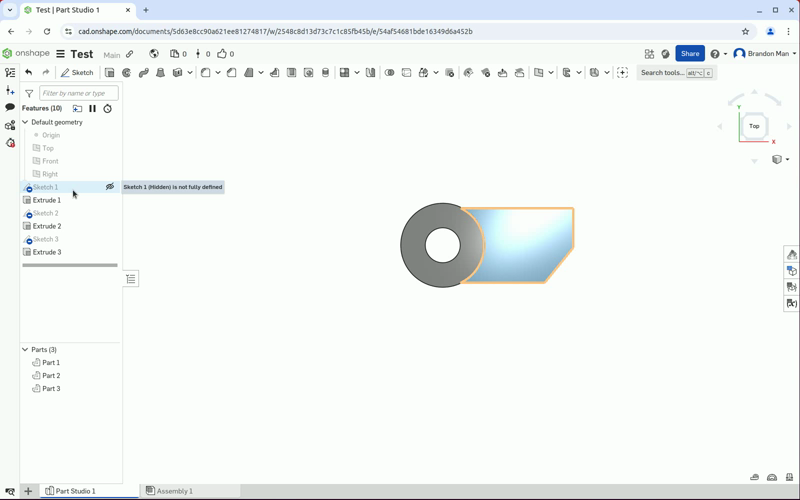
click(73, 189)
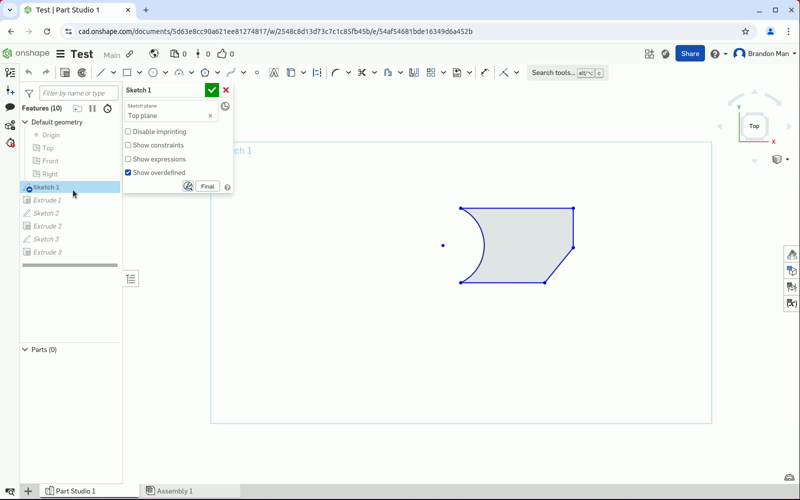
mouse_move(229, 92)
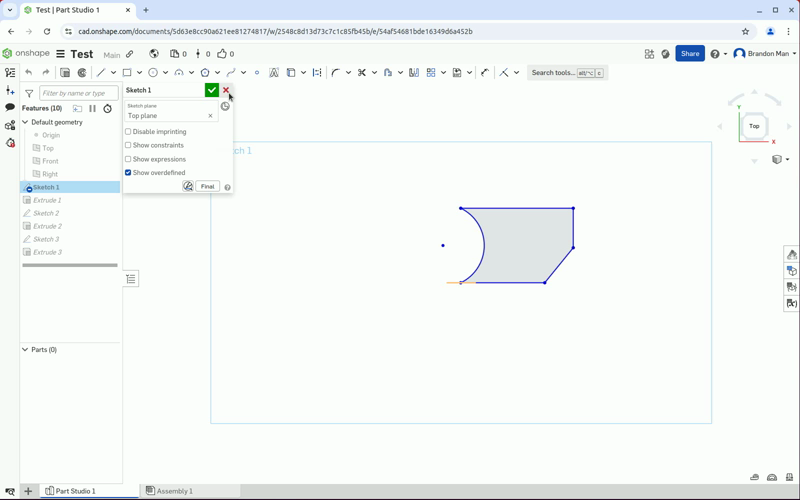
click(229, 92)
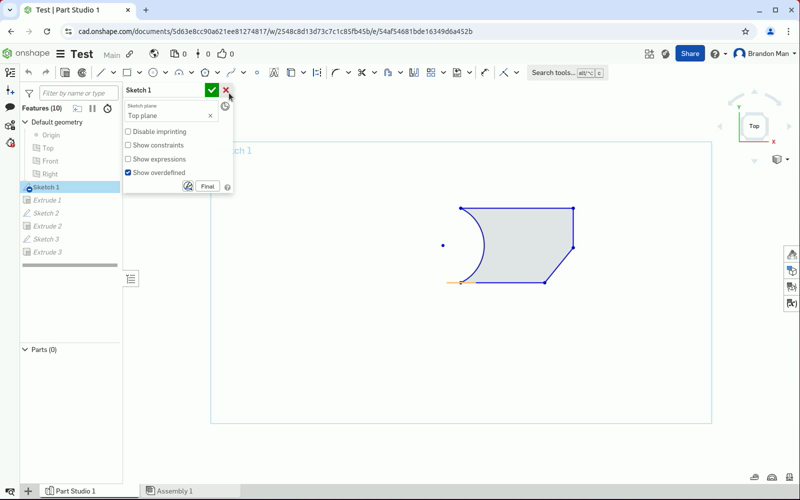
key(shift+s)
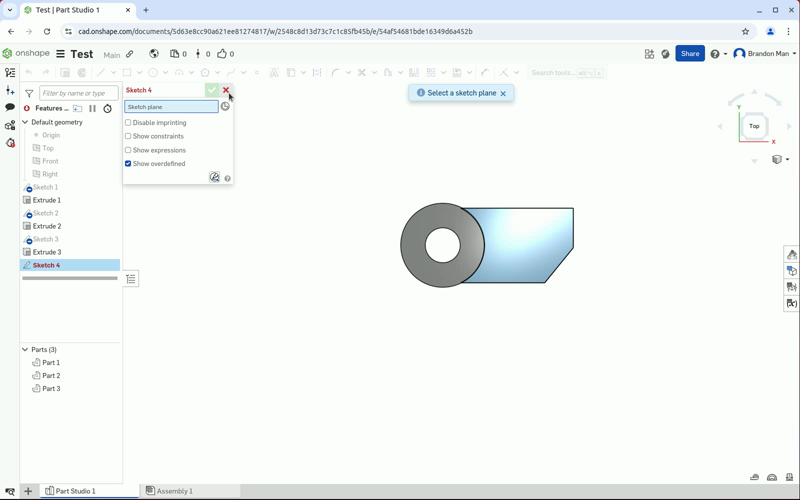
mouse_move(73, 150)
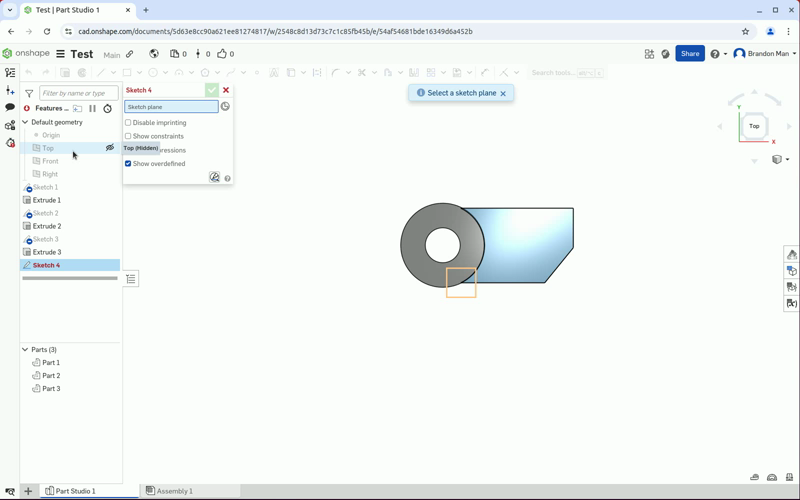
click(73, 150)
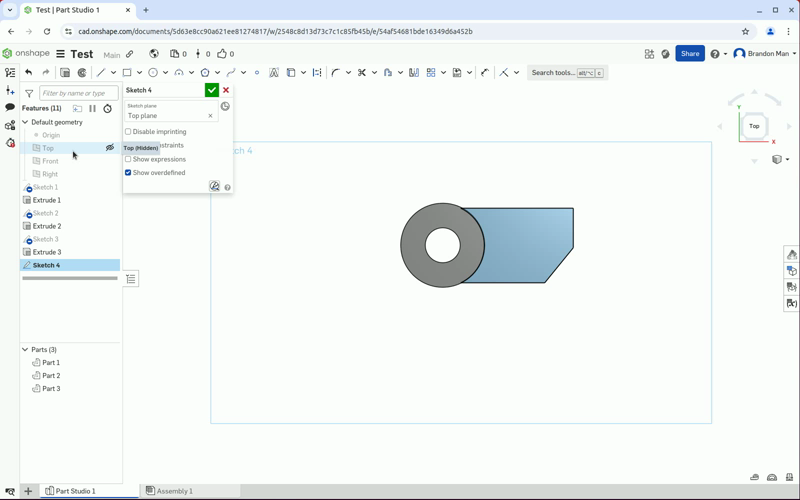
mouse_move(73, 352)
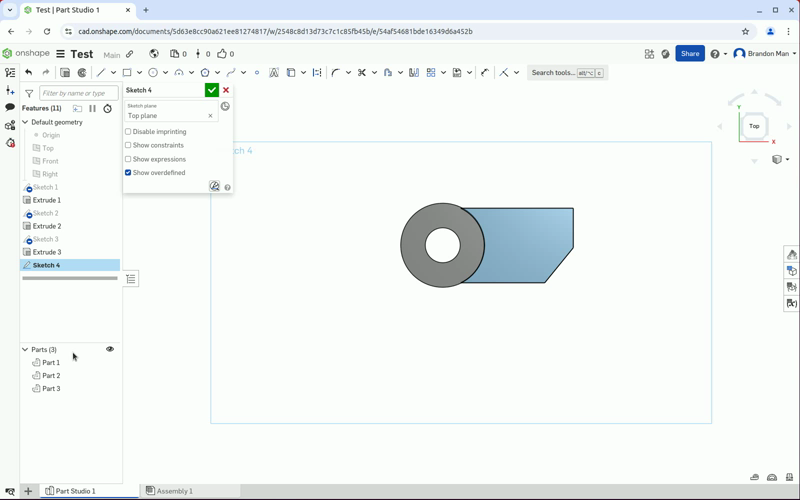
key(y)
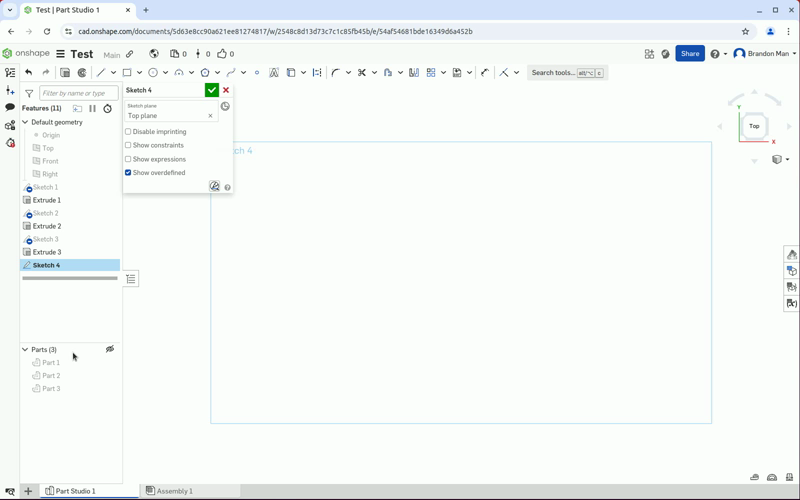
key(c)
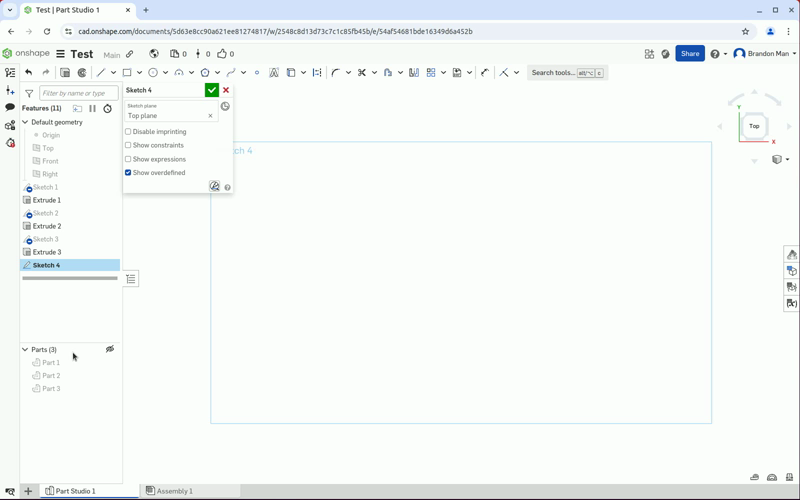
key_down(shift)
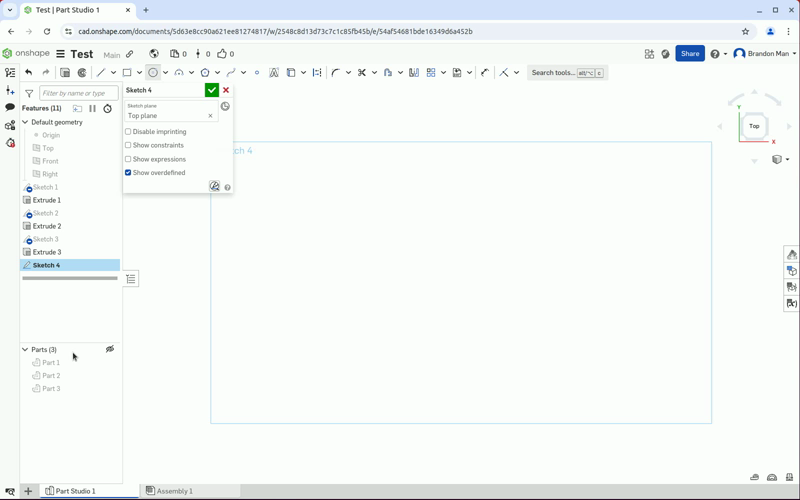
mouse_move(442, 245)
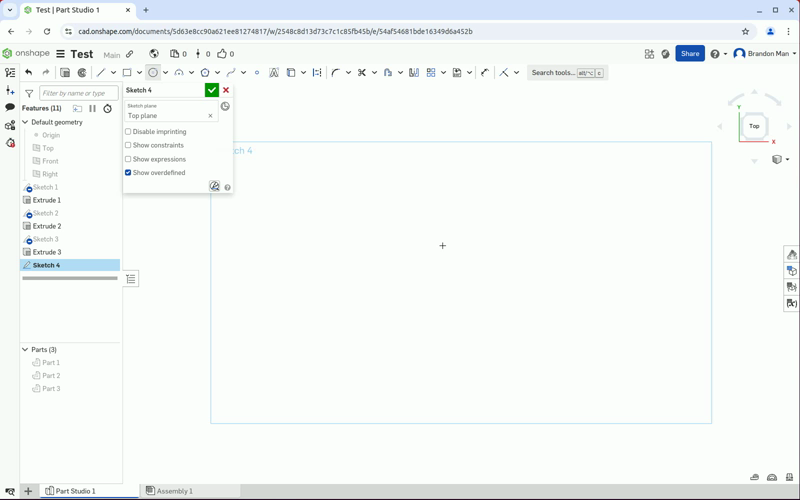
click(442, 245)
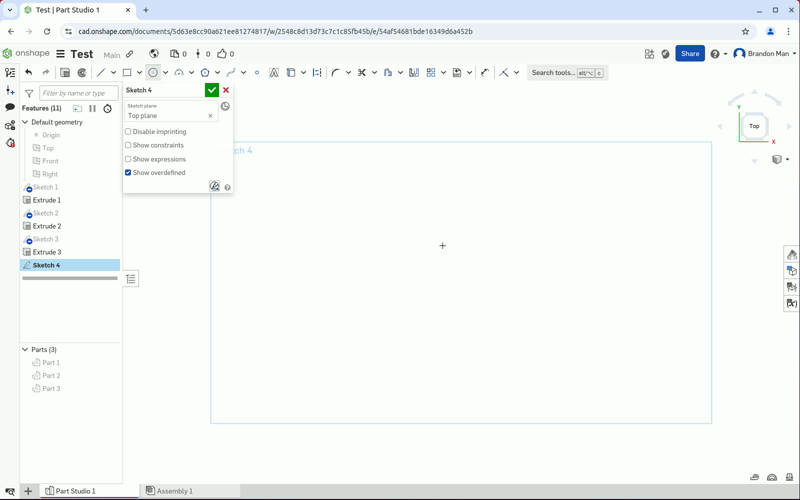
key_up(shift)
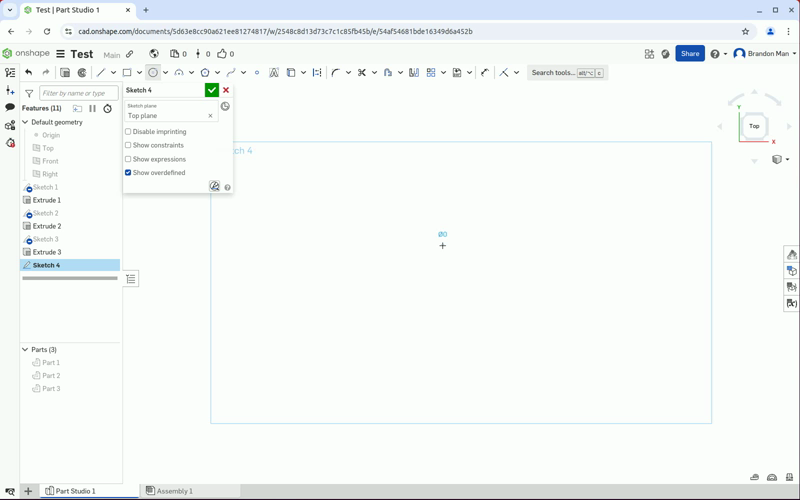
mouse_move(484, 245)
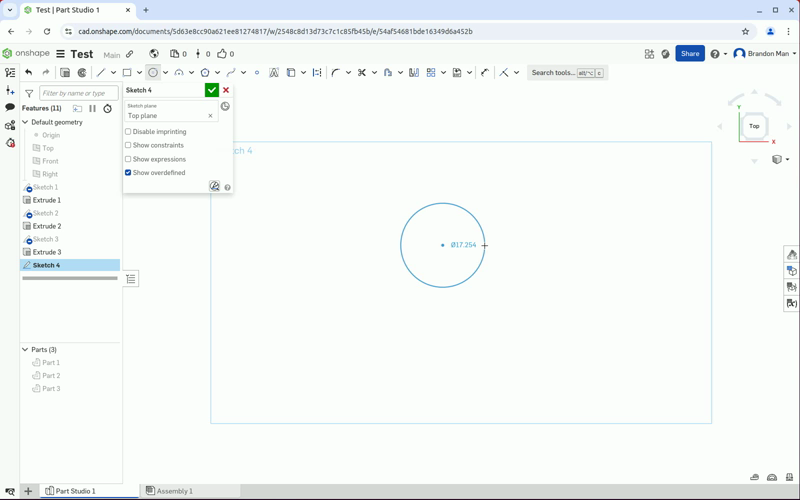
click(484, 245)
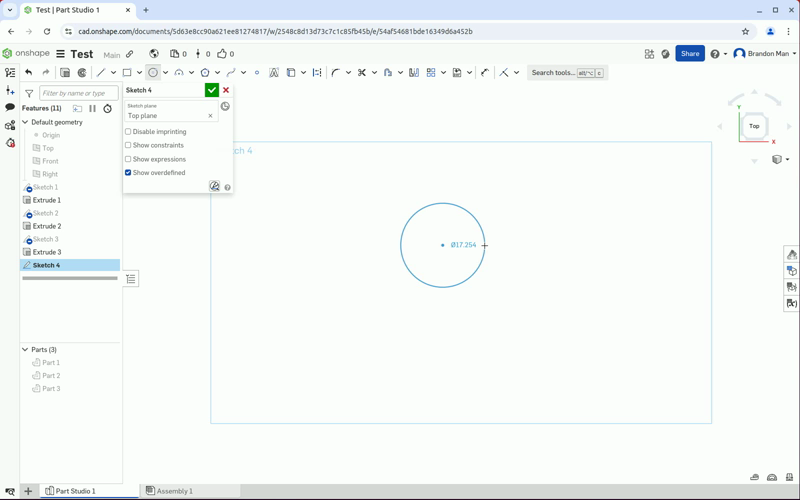
key(esc)
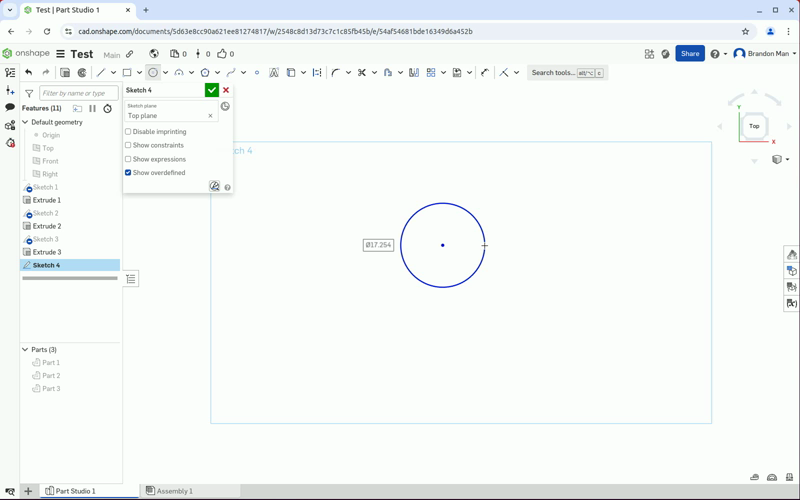
key(c)
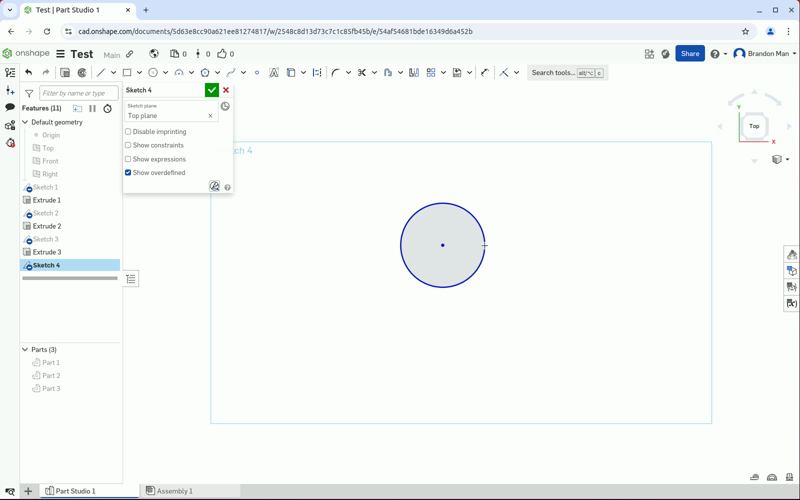
key_down(shift)
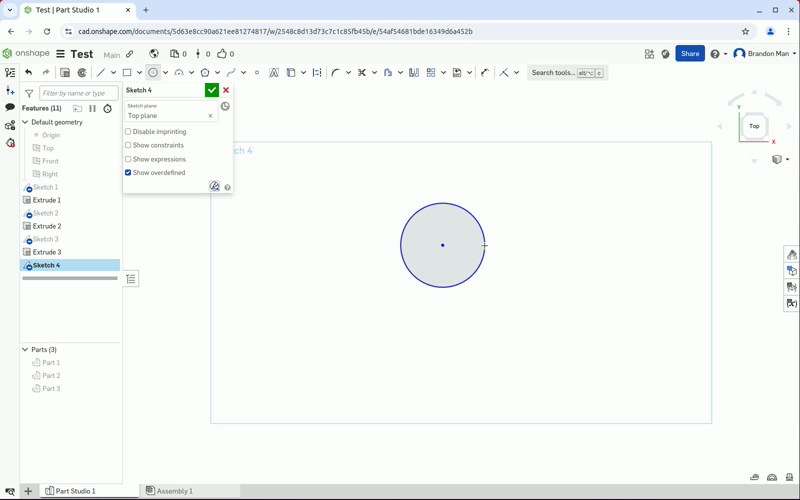
mouse_move(442, 245)
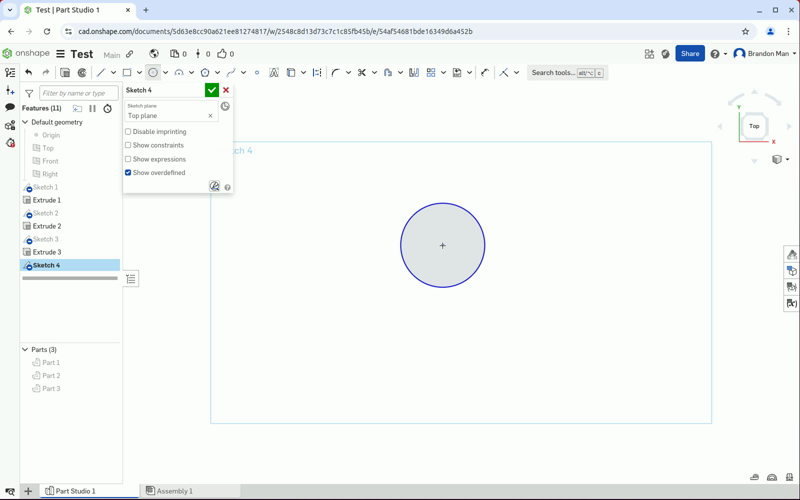
click(442, 245)
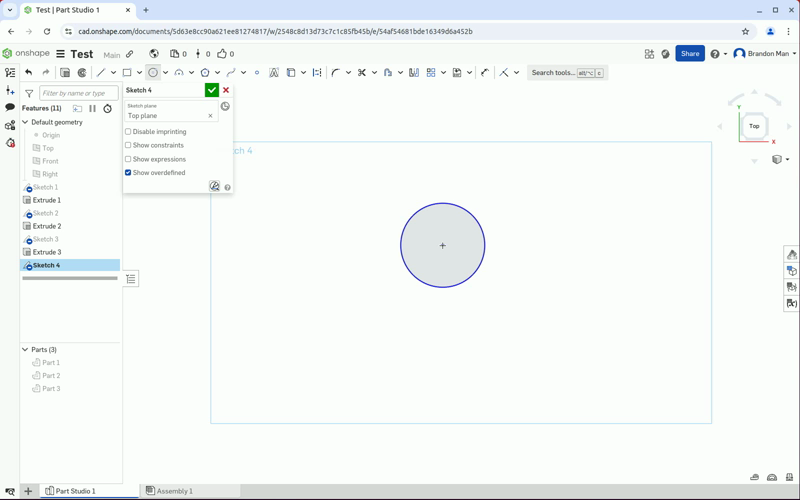
key_up(shift)
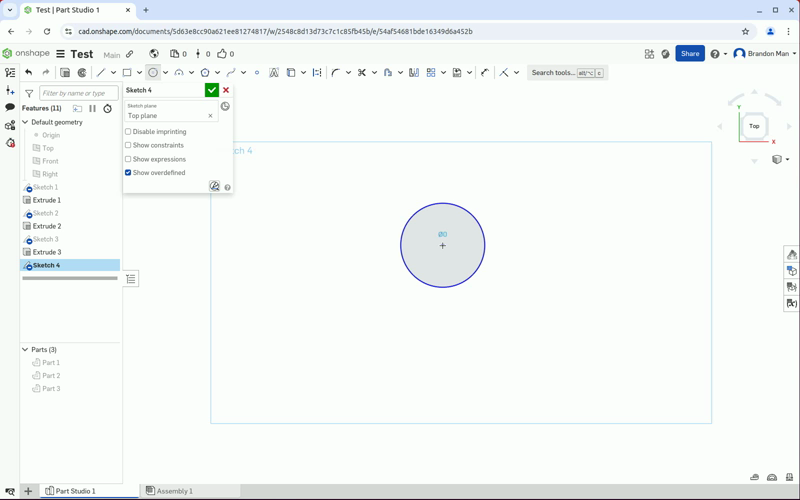
mouse_move(460, 245)
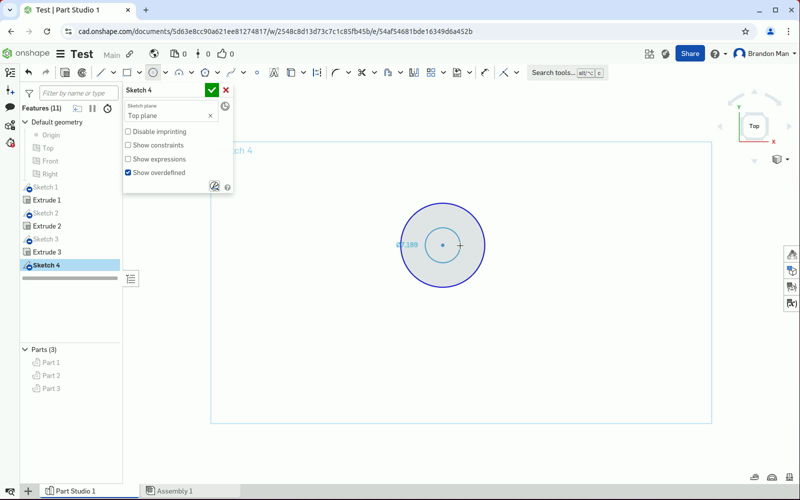
click(460, 245)
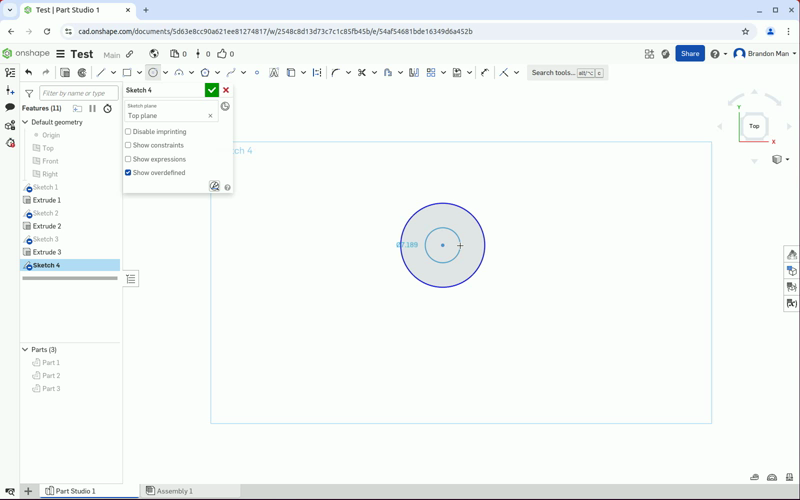
key(esc)
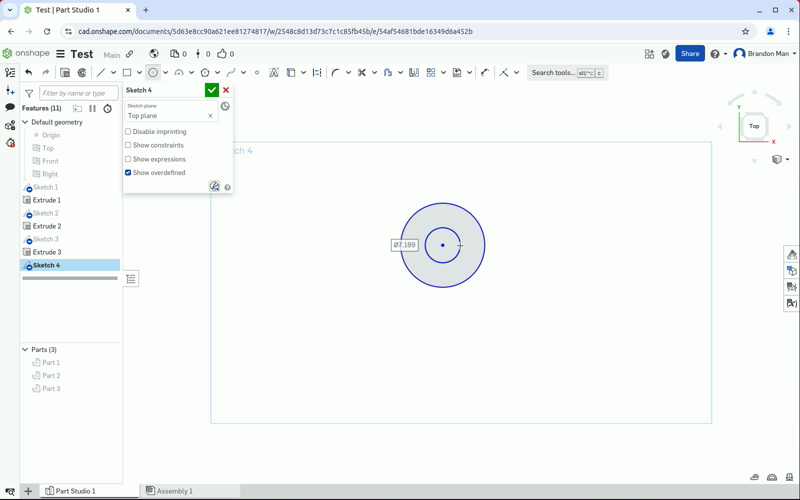
mouse_move(460, 266)
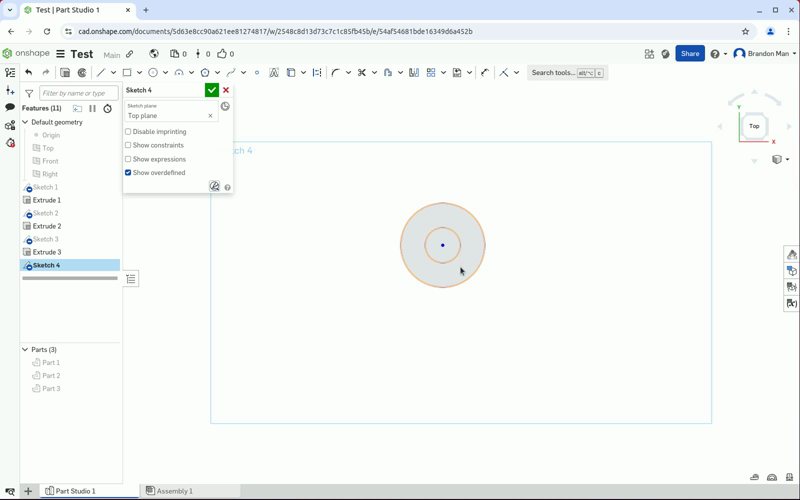
click(460, 266)
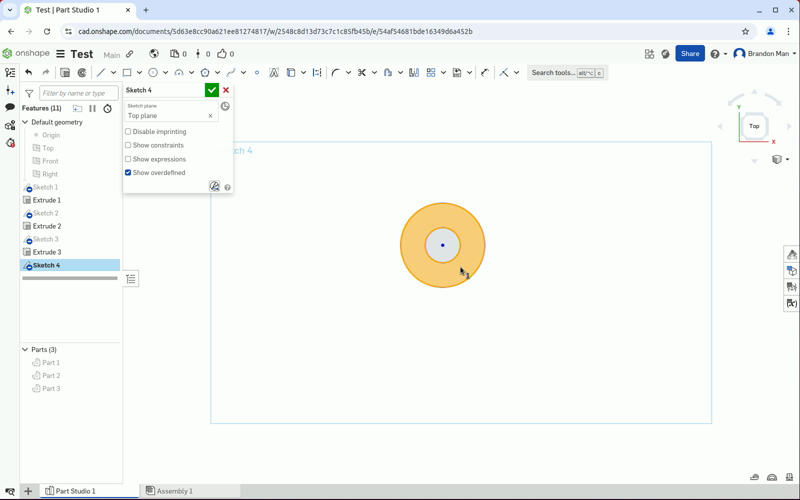
mouse_move(73, 352)
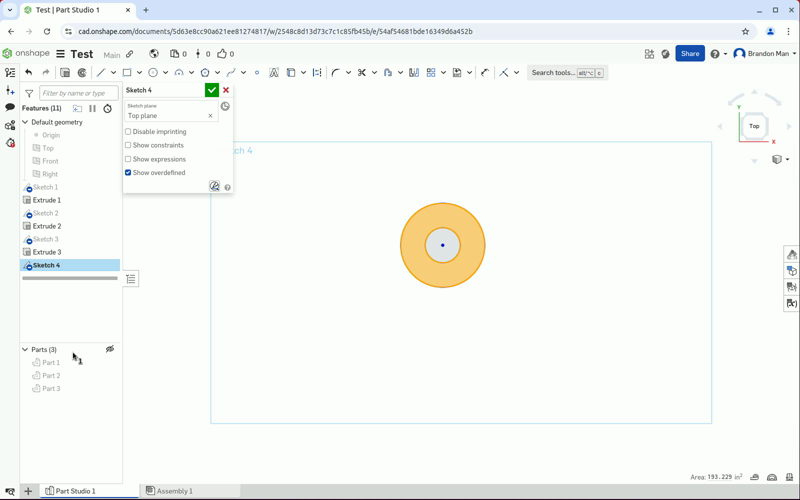
key(shift+y)
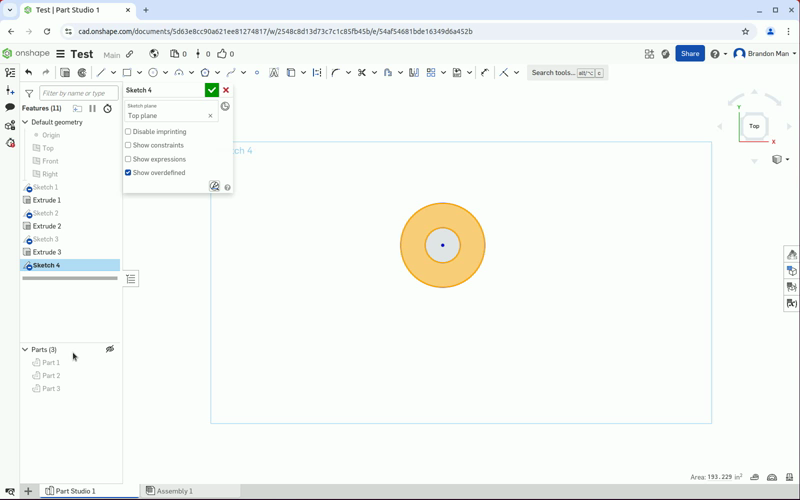
key(shift+e)
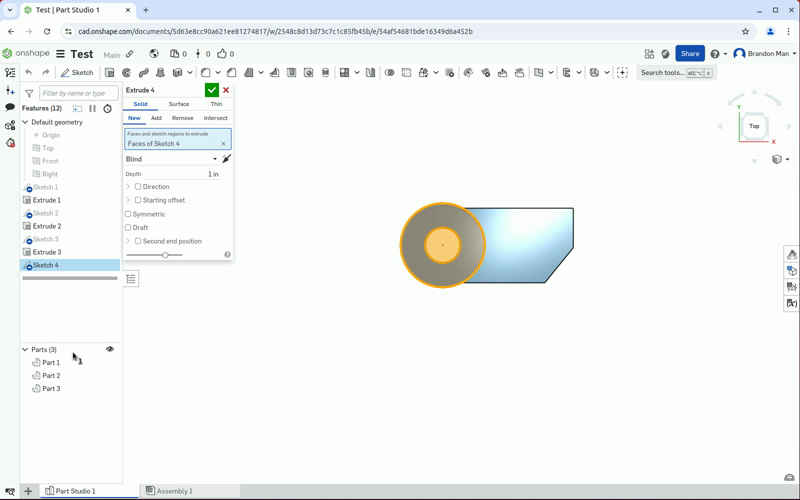
mouse_move(143, 106)
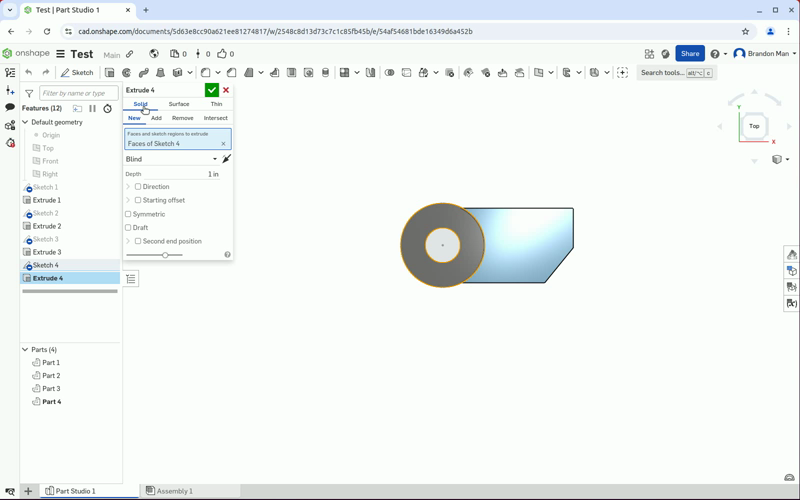
click(143, 106)
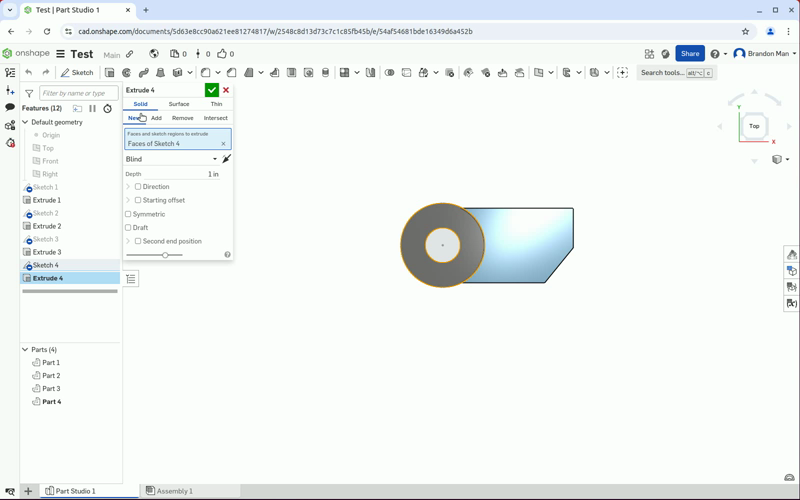
mouse_move(137, 120)
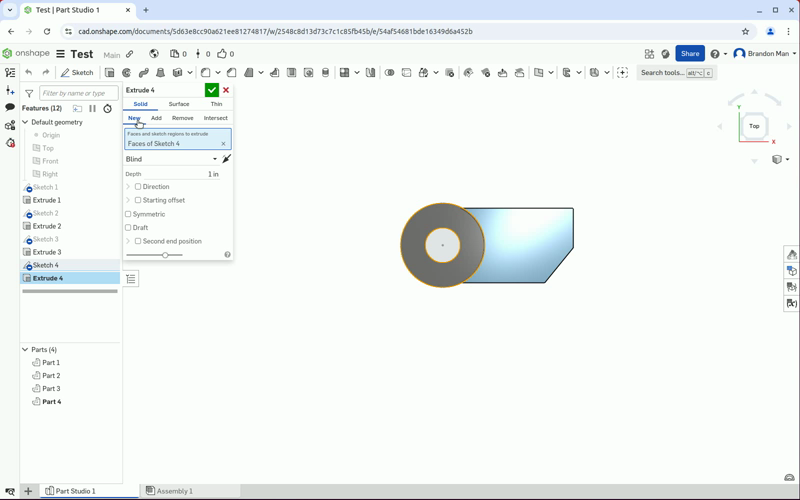
click(137, 120)
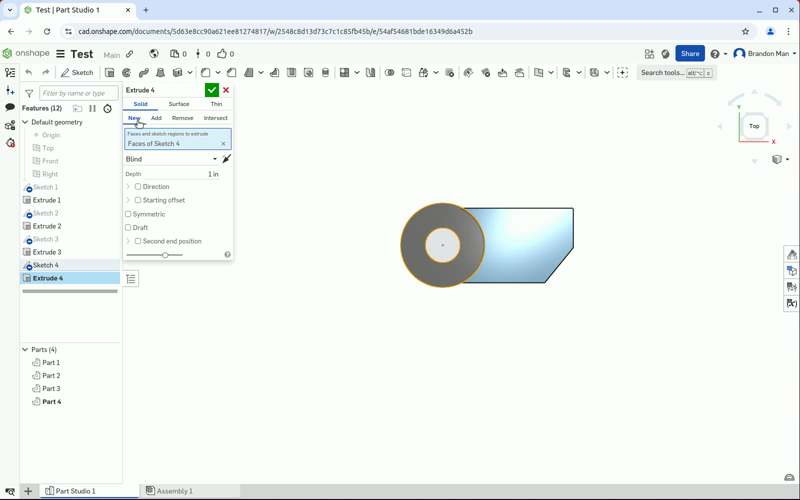
key(tab, 4)
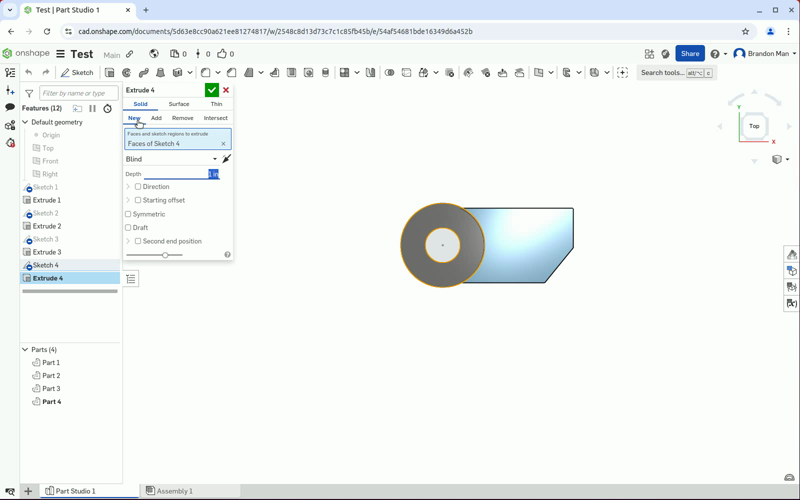
text(17.331)
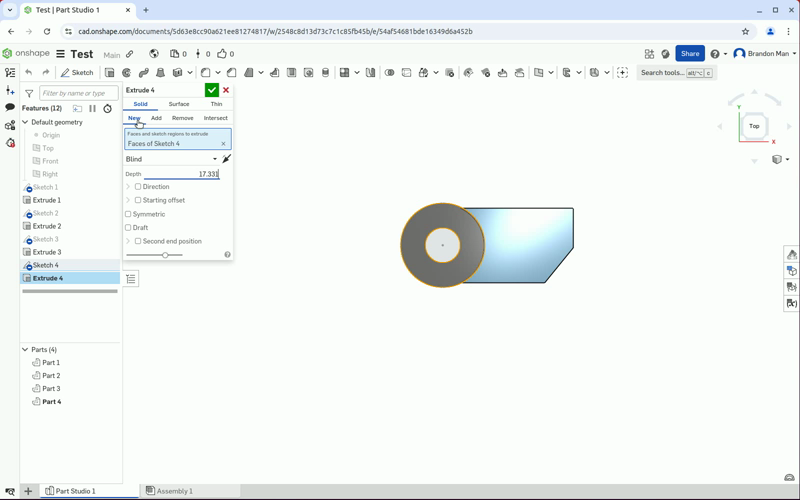
key(enter)
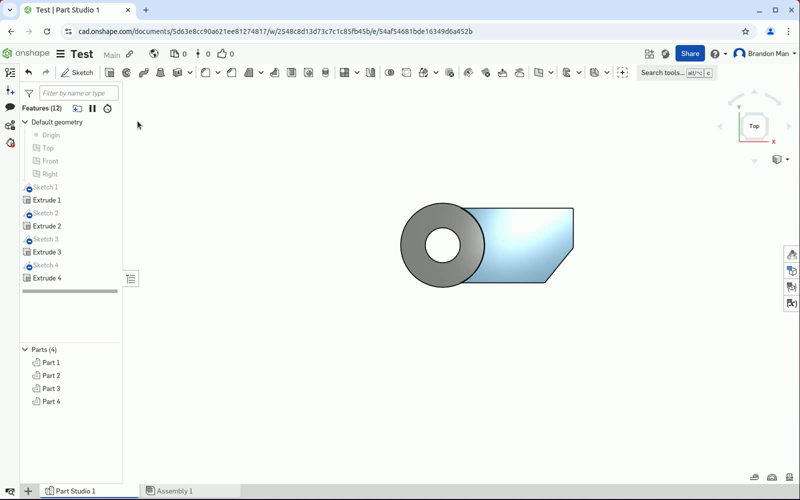
key(shift+h)
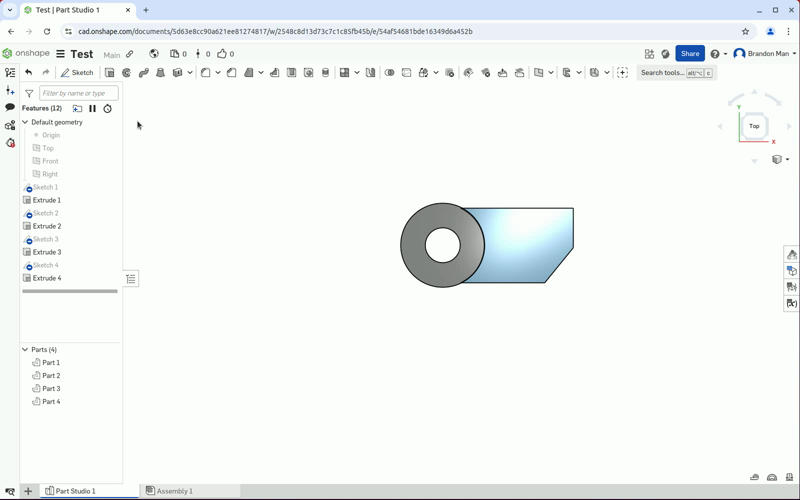
key(shift+h)
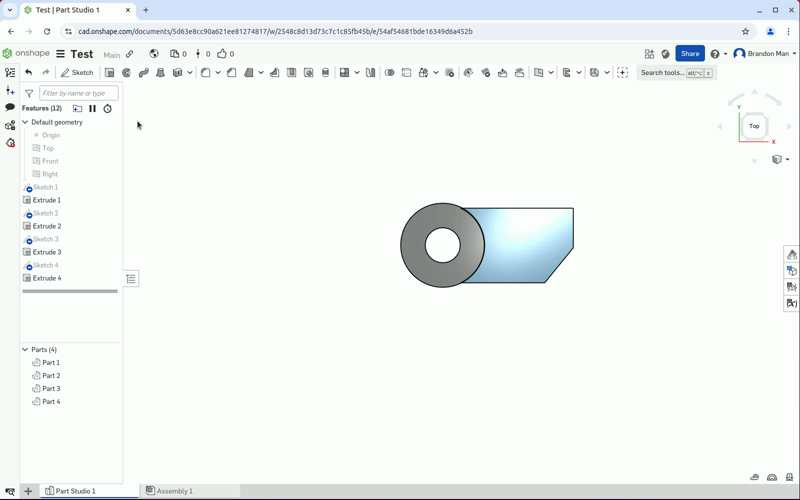
key(shift+7)
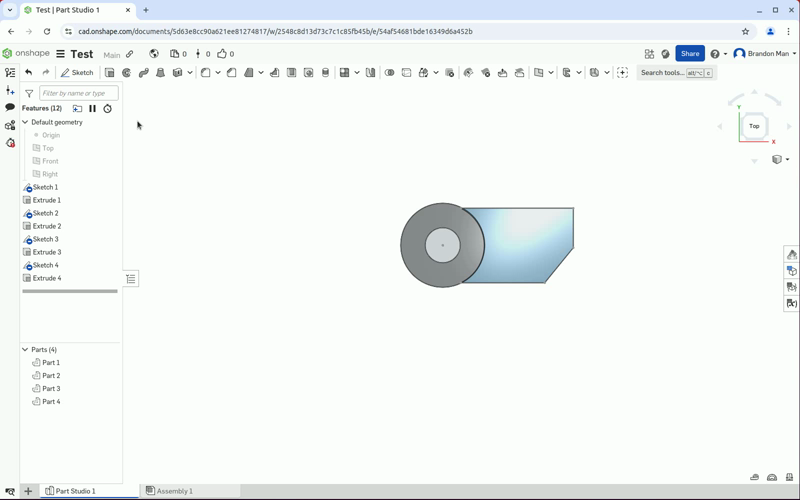
key(up, 3)
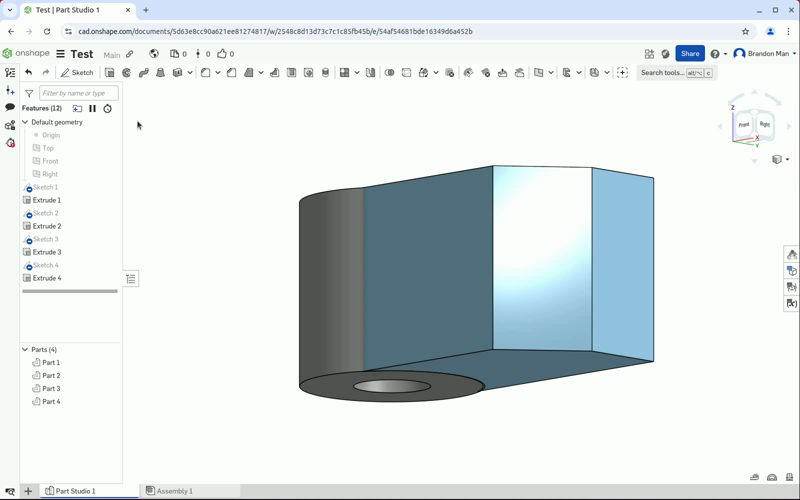
key(left, 3)
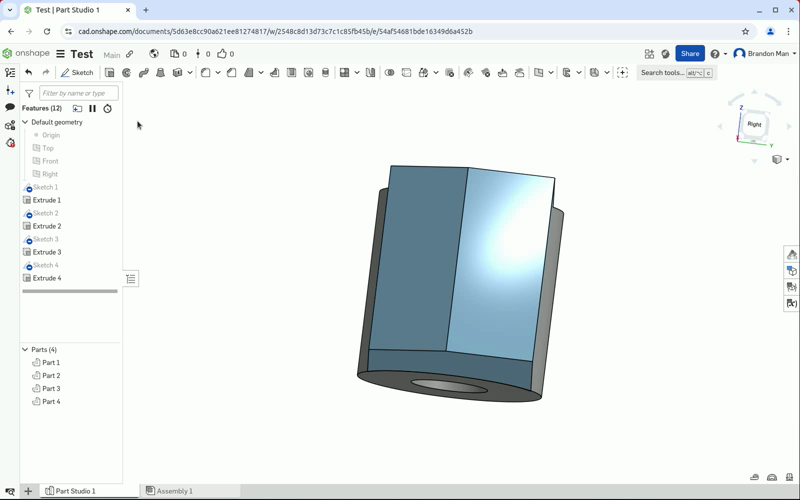
key(right, 3)
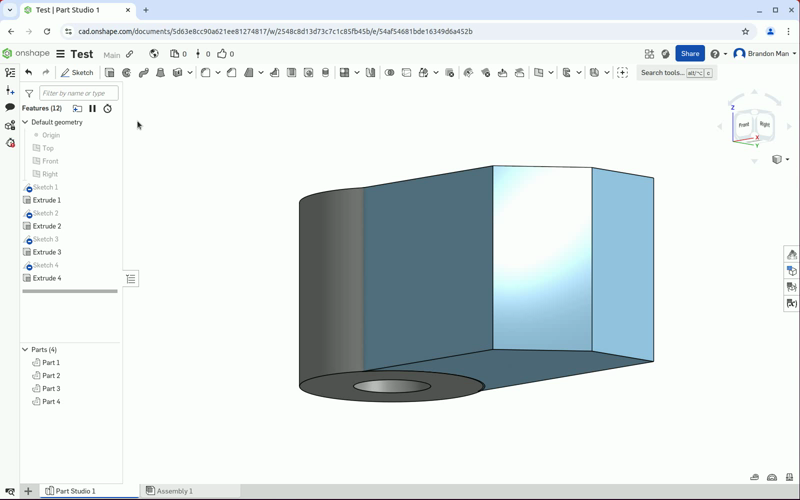
key(down, 3)
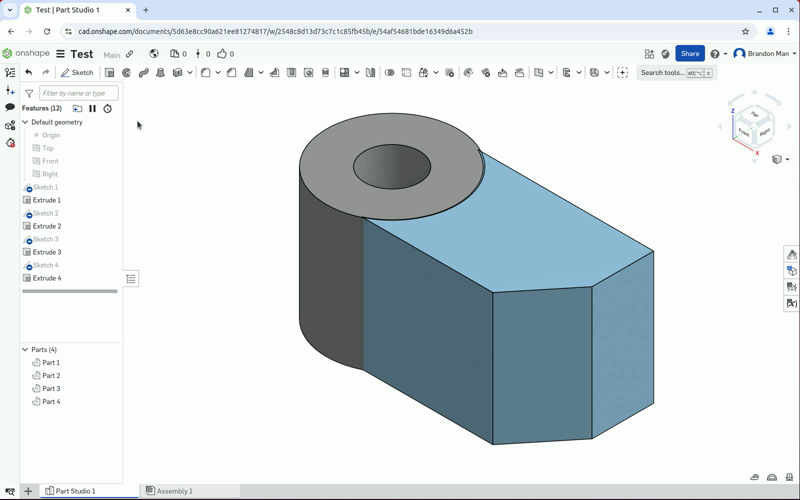
mouse_move(73, 189)
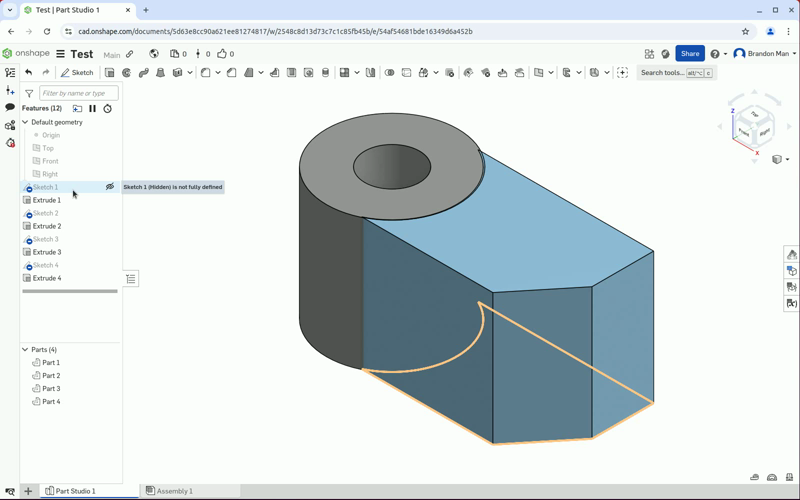
click(73, 189)